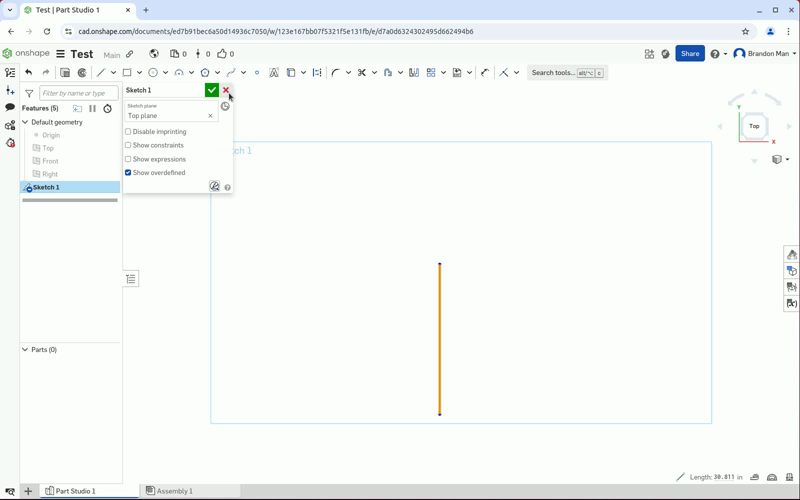
key(shift+h)
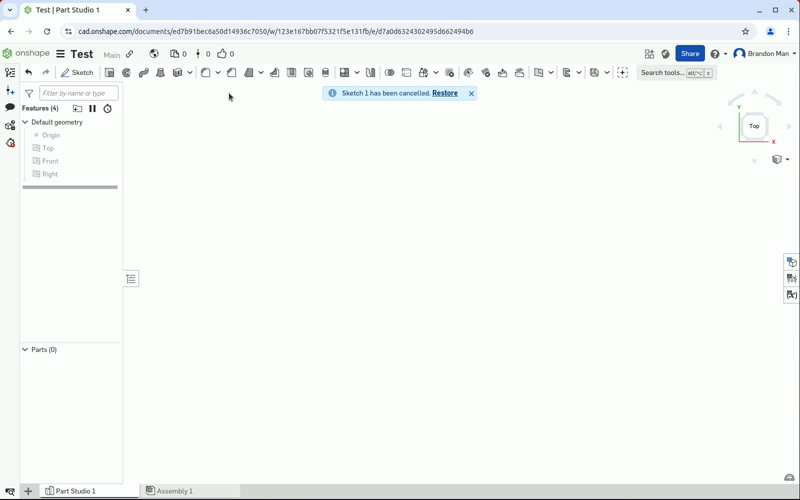
mouse_move(73, 352)
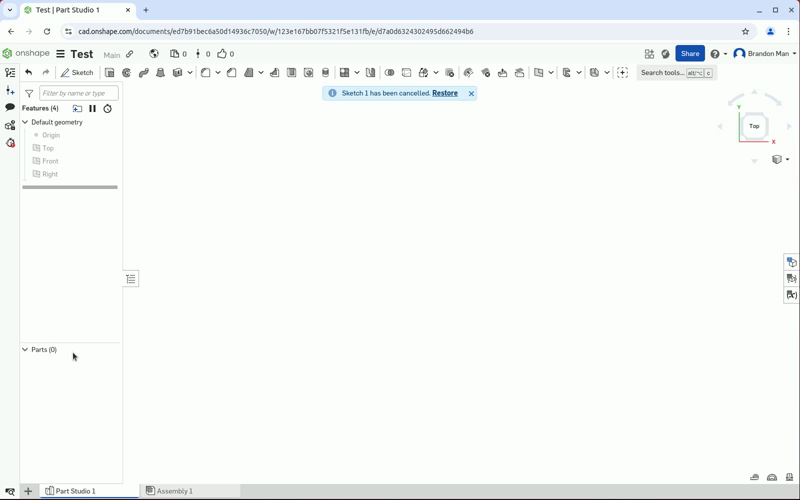
key(y)
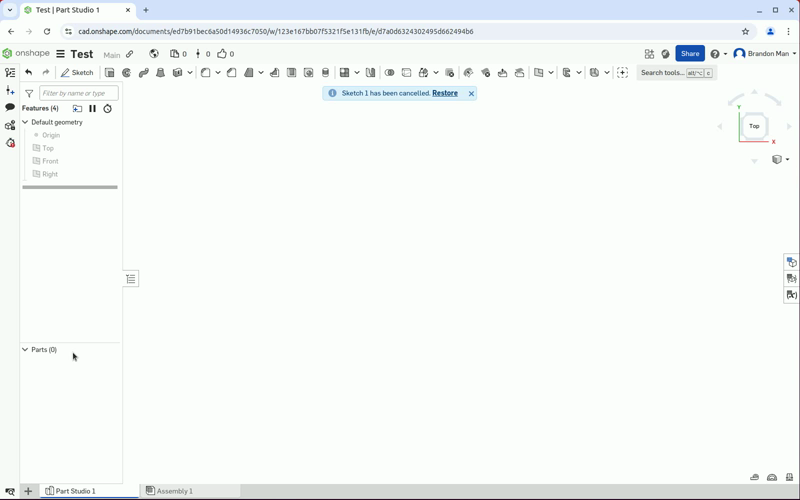
key(shift+p)
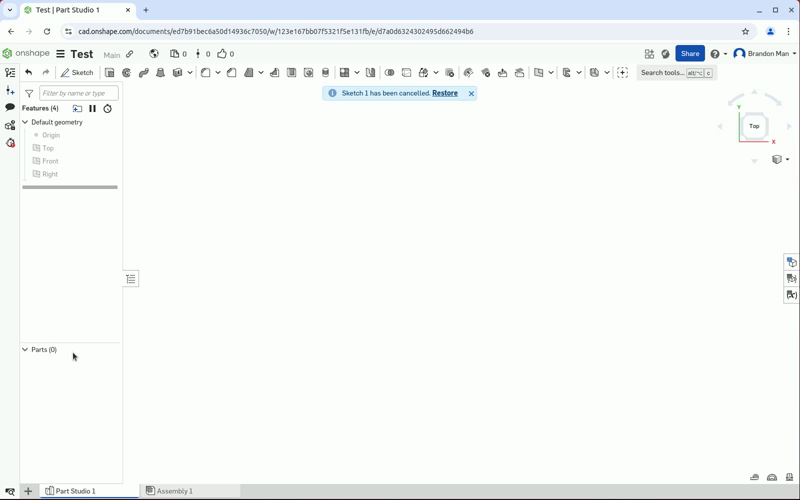
key(space)
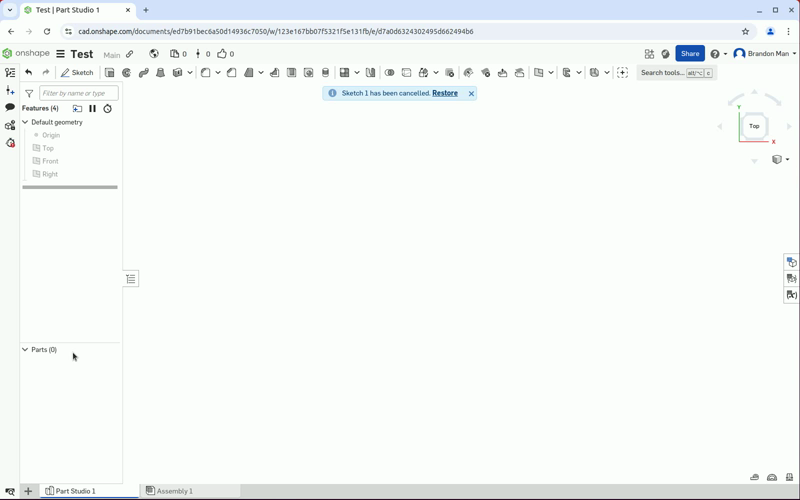
key_down(shift)
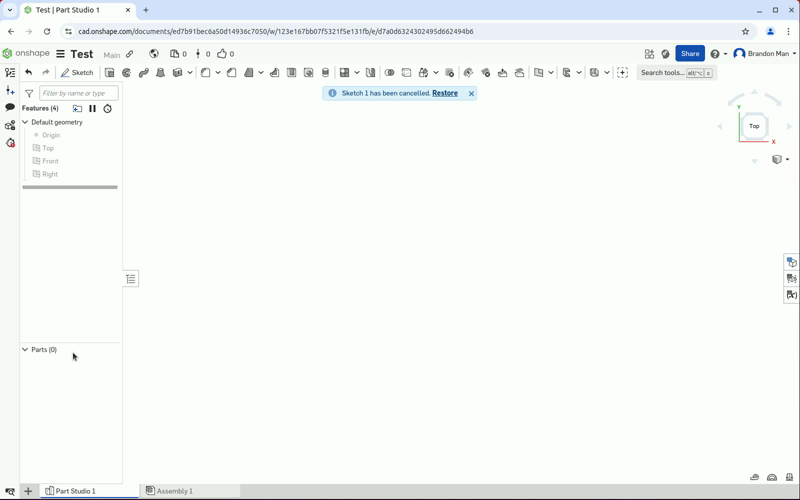
key(up)
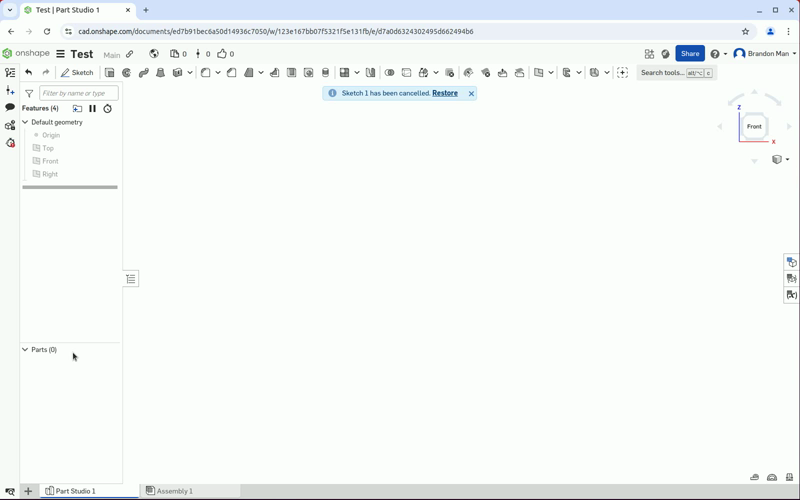
key_up(shift)
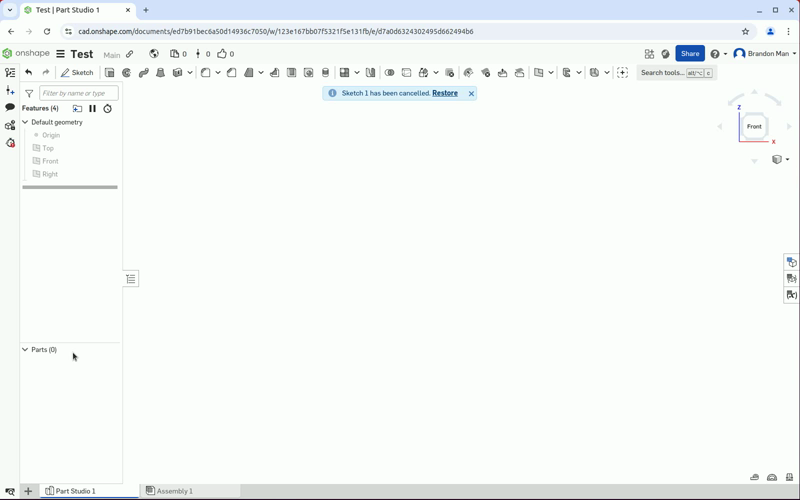
key(space)
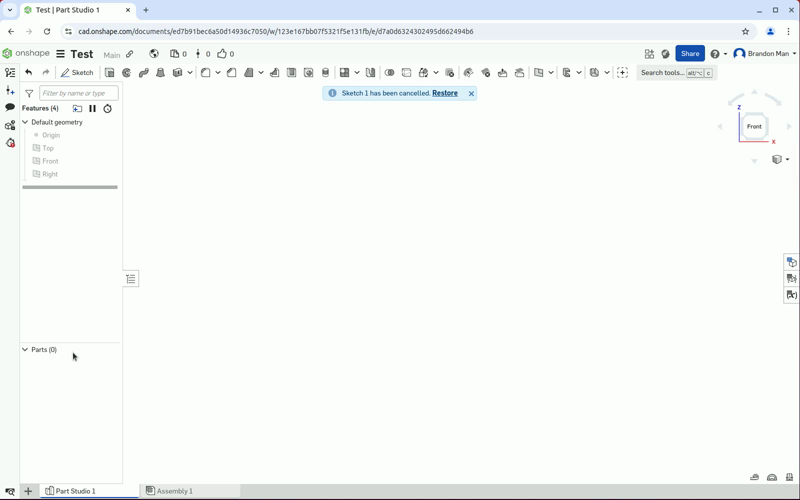
key_down(shift)
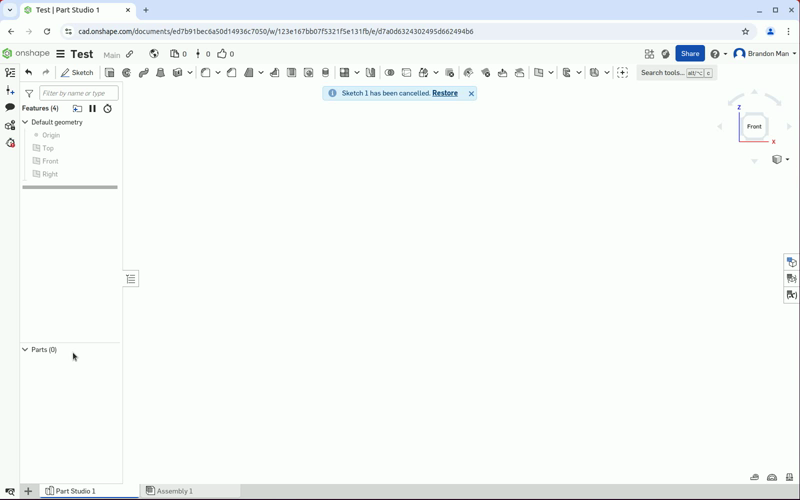
key(left)
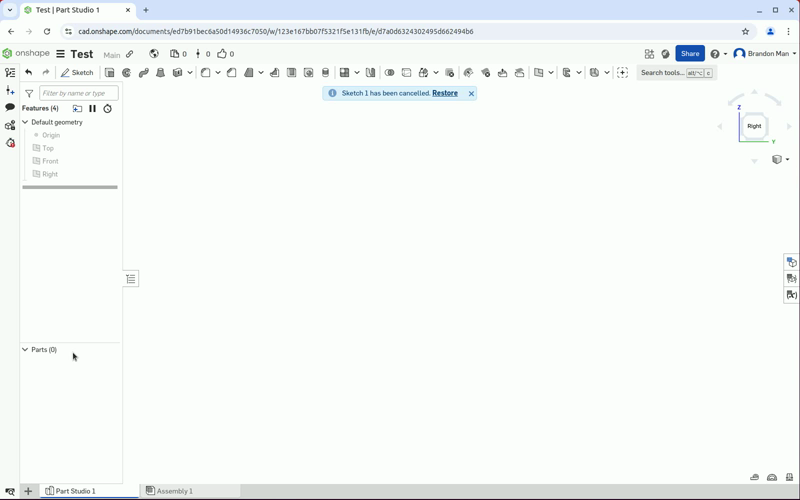
key_up(shift)
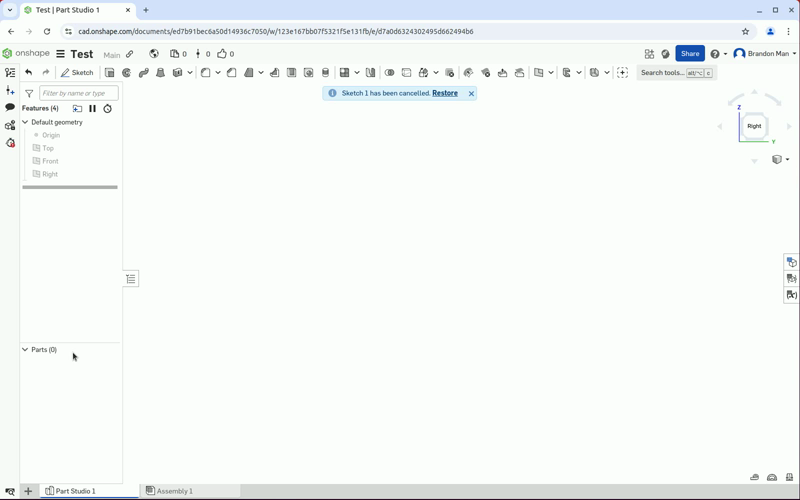
mouse_move(73, 352)
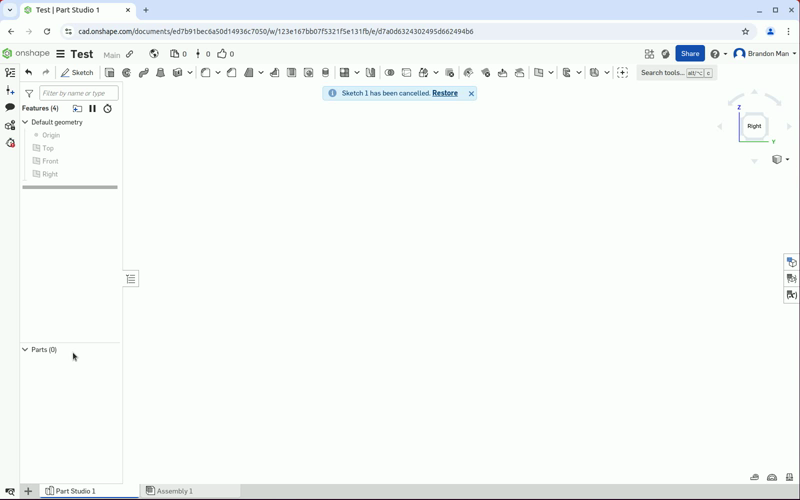
key(shift+y)
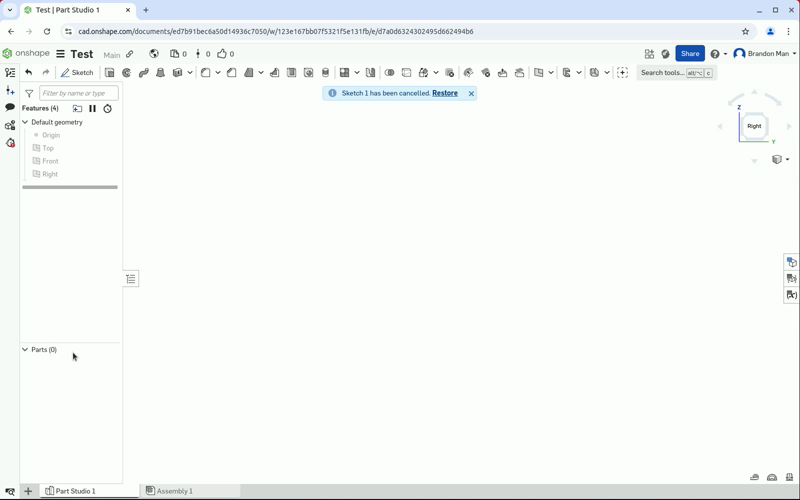
key(shift+s)
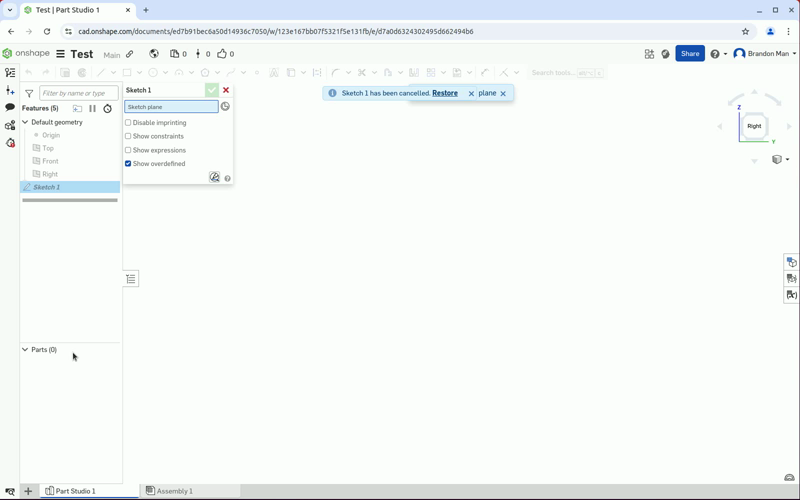
mouse_move(73, 176)
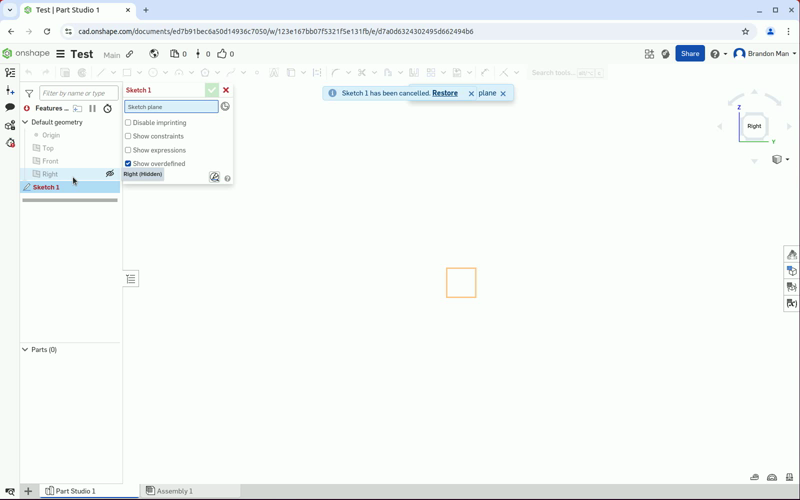
click(73, 176)
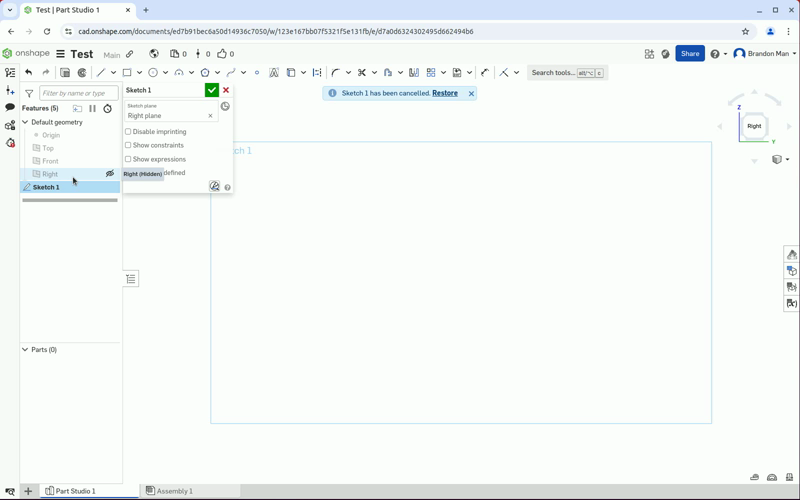
mouse_move(73, 352)
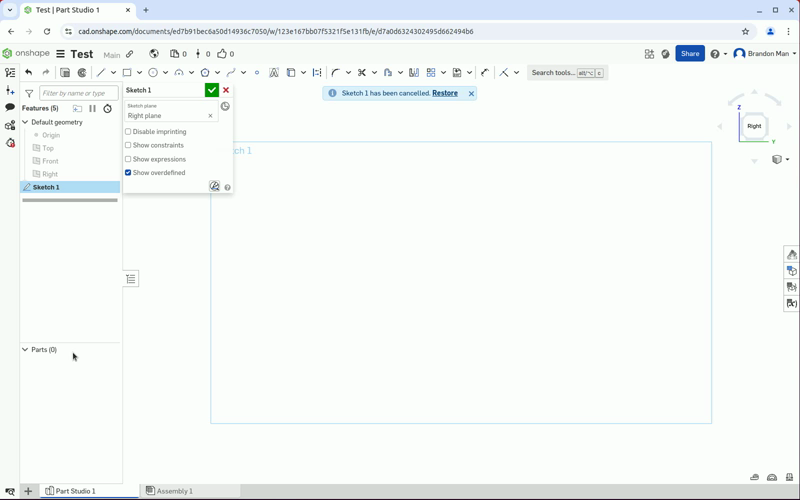
key(y)
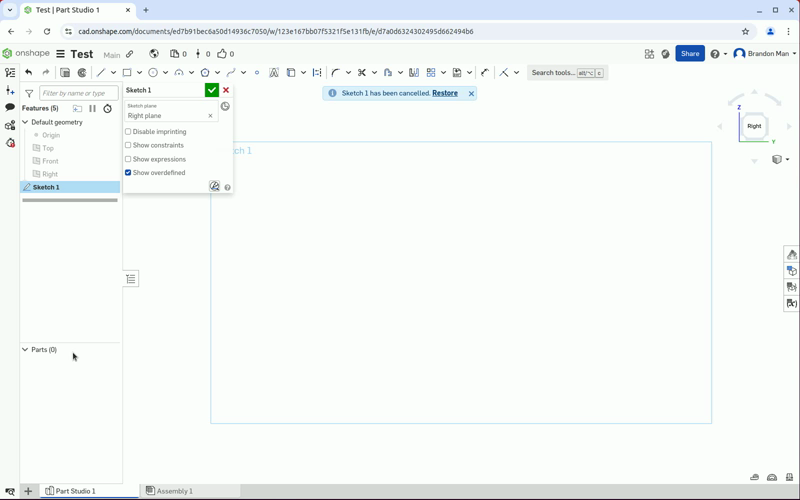
key(l)
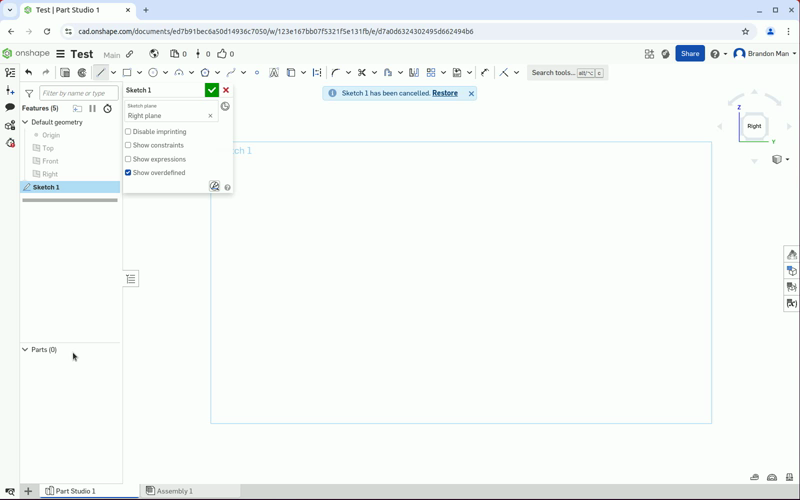
key_down(shift)
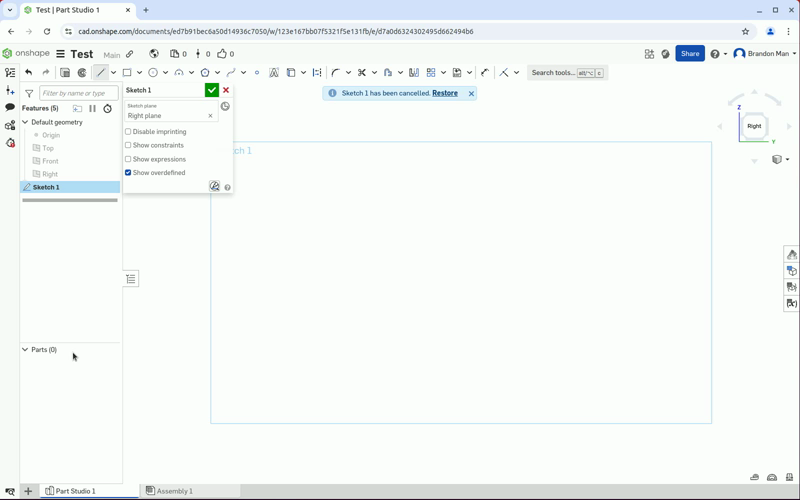
mouse_move(446, 282)
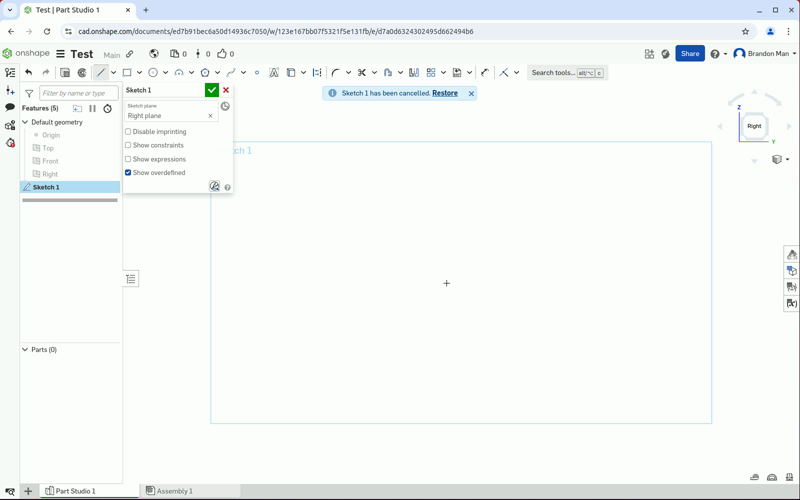
click(446, 282)
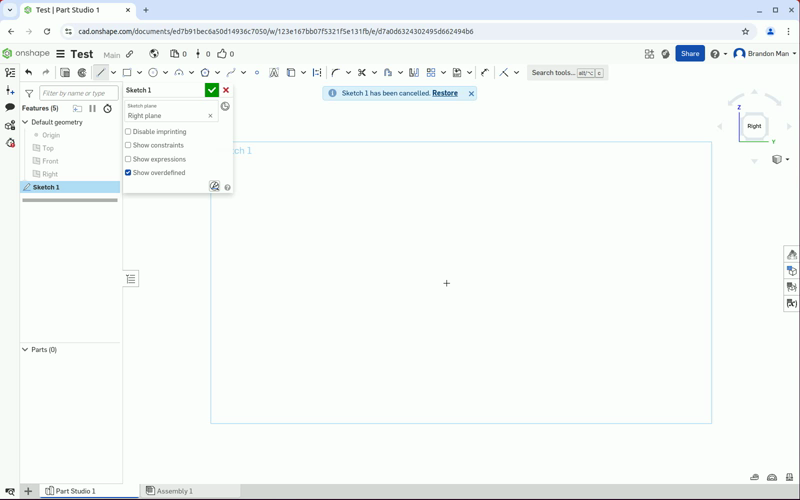
key_up(shift)
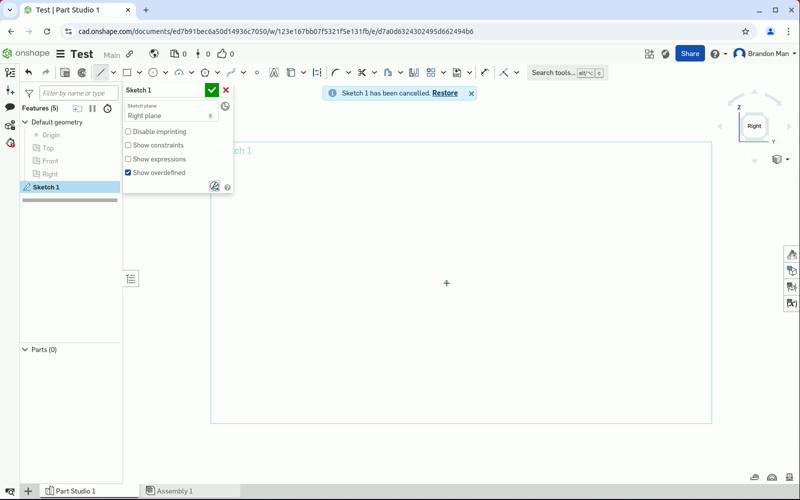
key_down(shift)
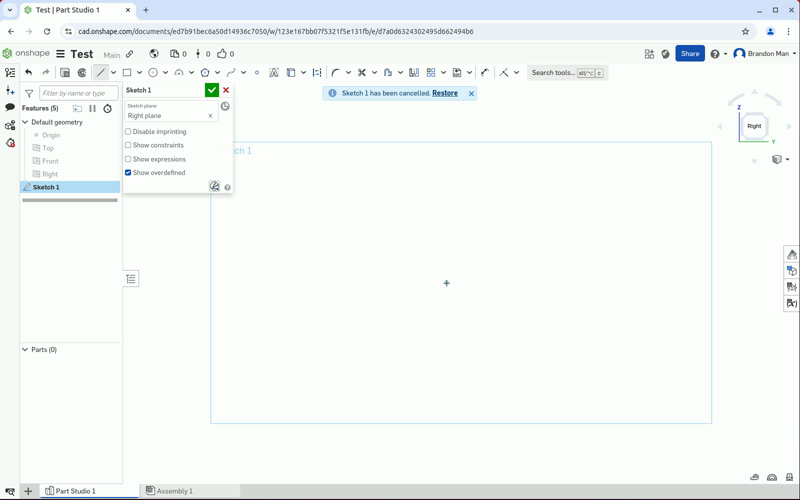
mouse_move(573, 282)
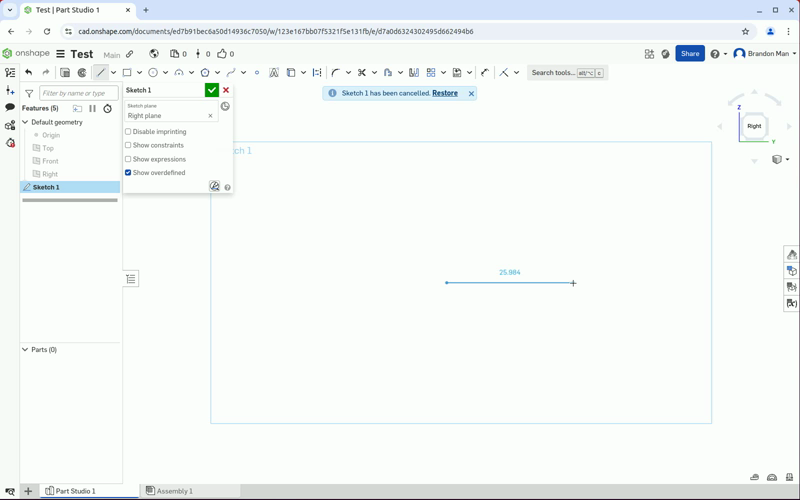
click(573, 282)
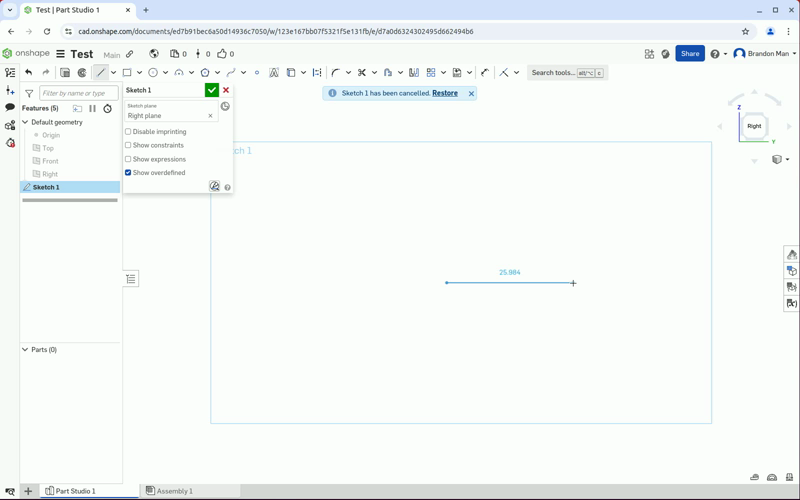
key_up(shift)
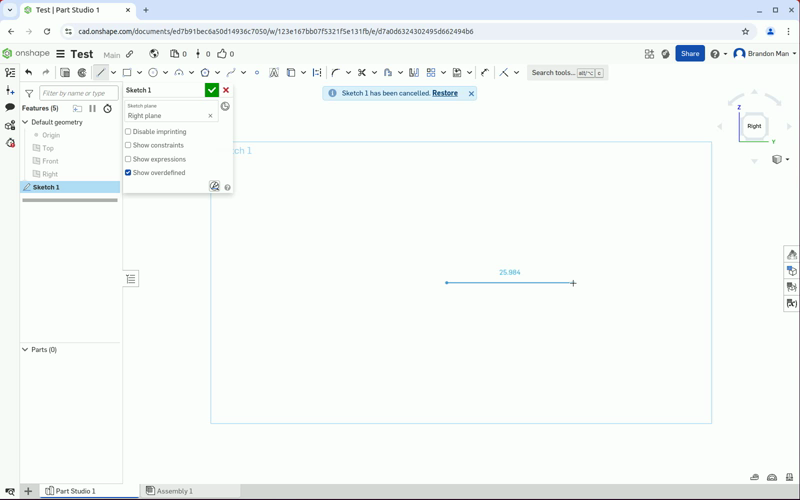
key_down(shift)
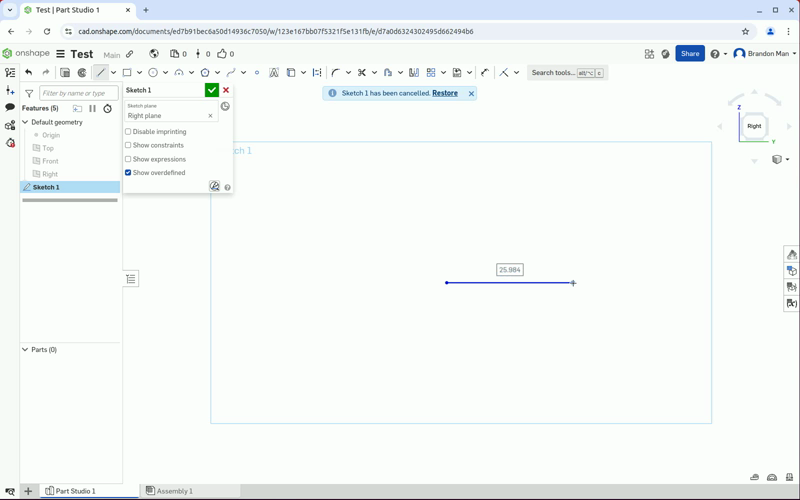
mouse_move(589, 282)
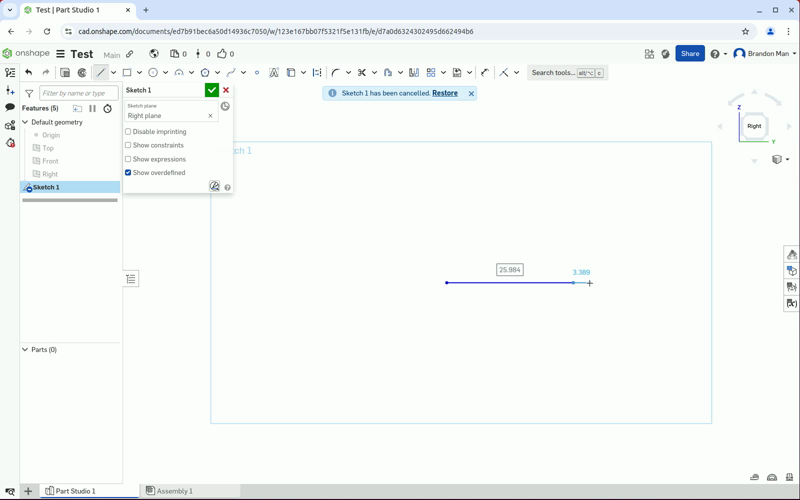
mouse_move(573, 281)
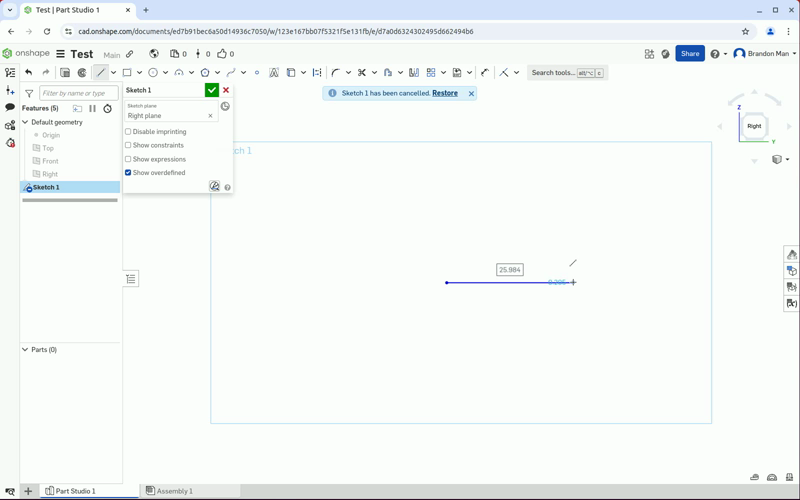
scroll(6)
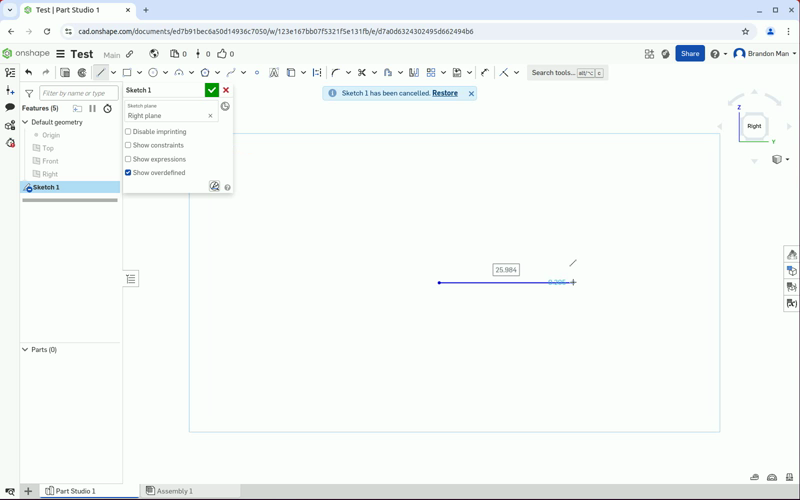
scroll(6)
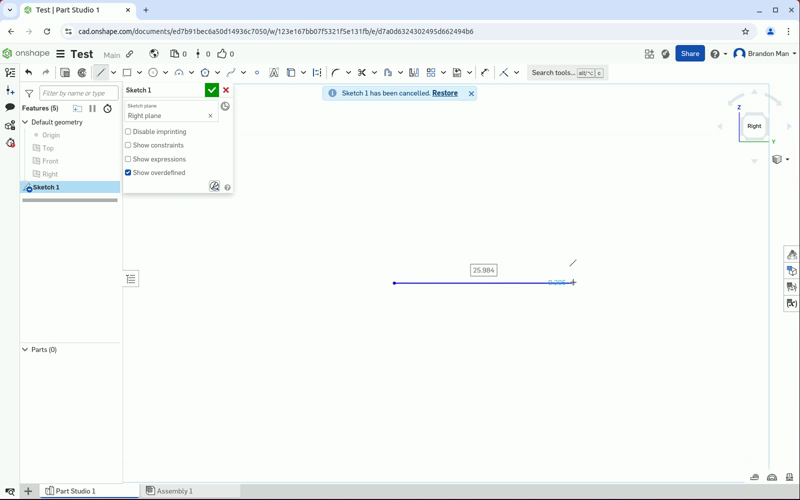
scroll(6)
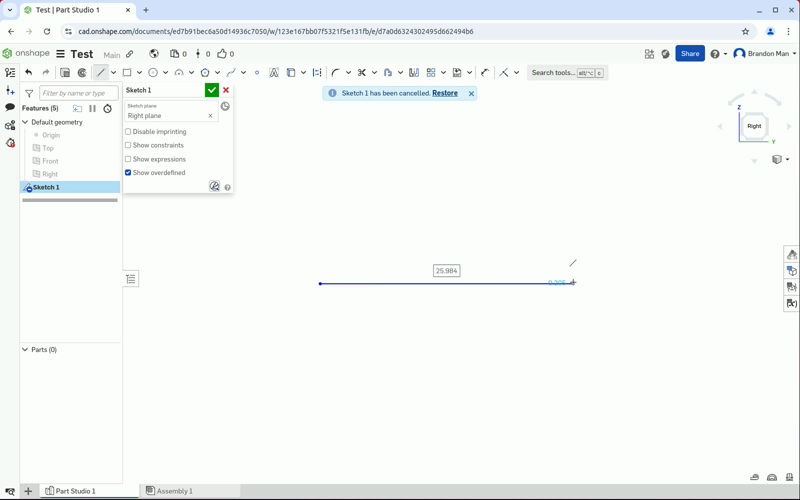
scroll(6)
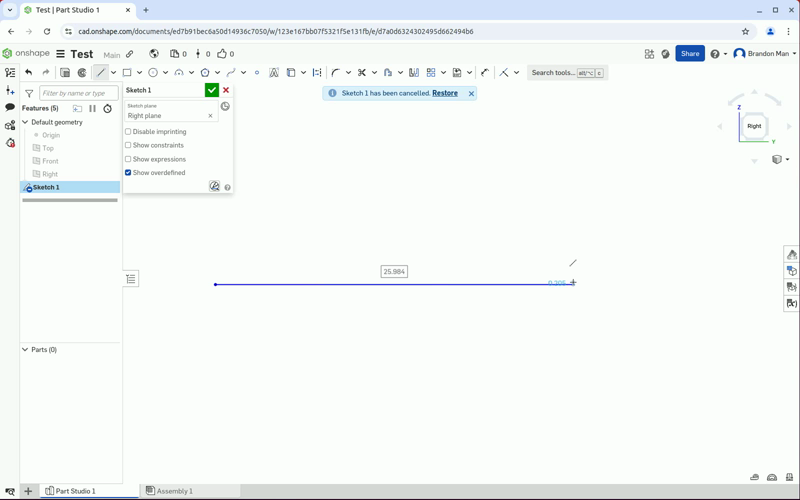
scroll(6)
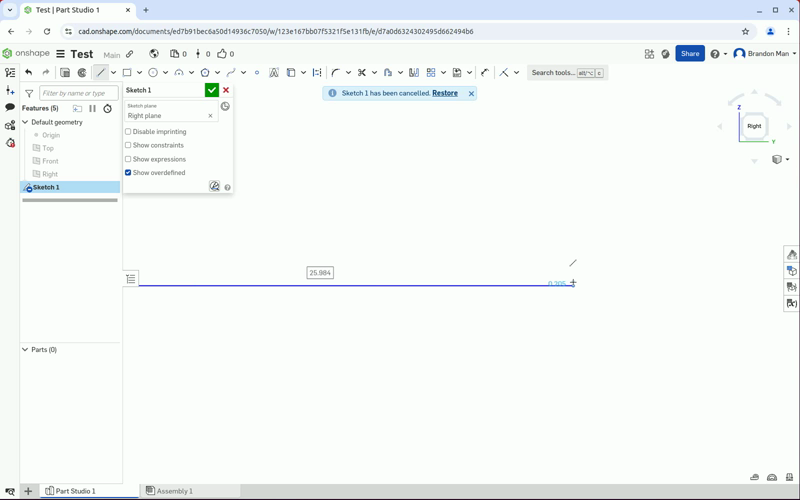
scroll(6)
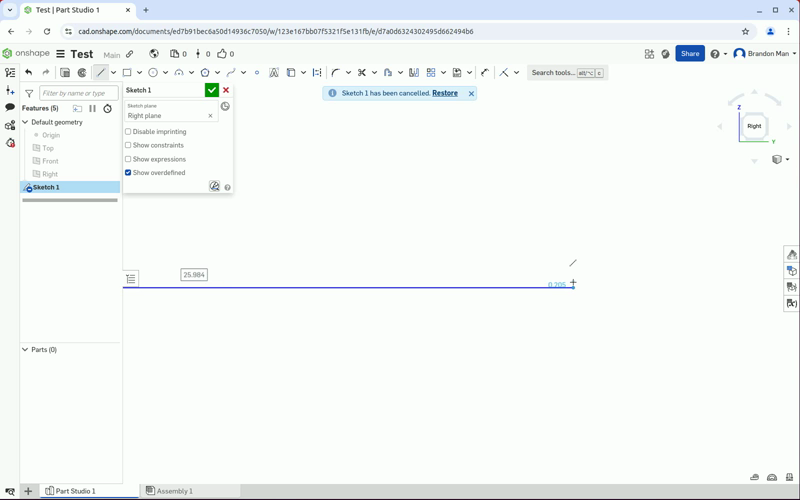
scroll(6)
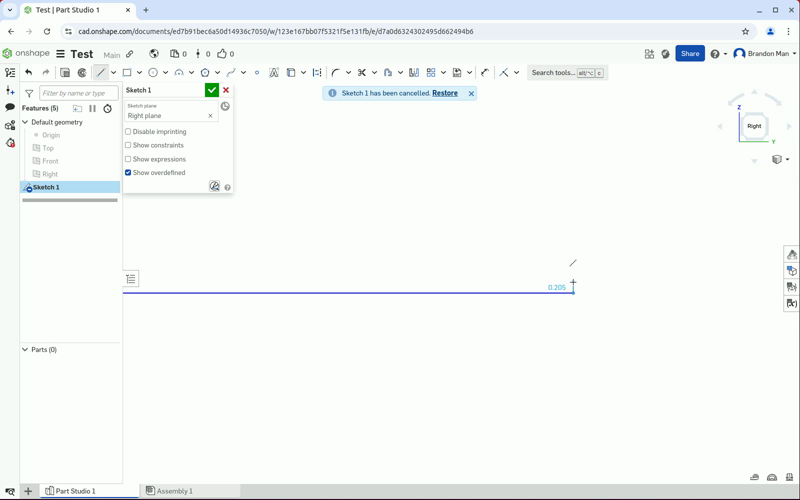
click(573, 281)
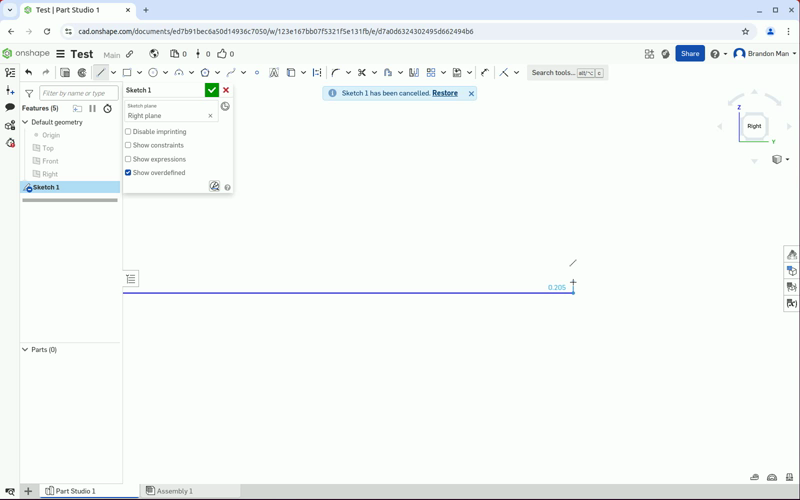
scroll(-6)
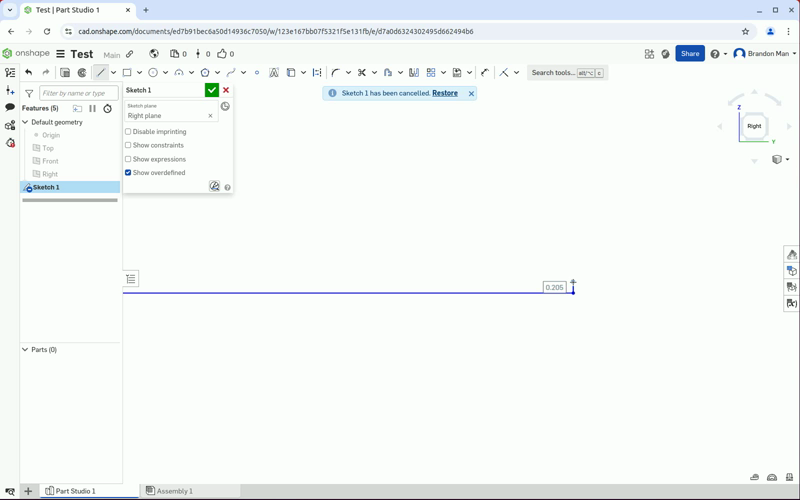
scroll(-6)
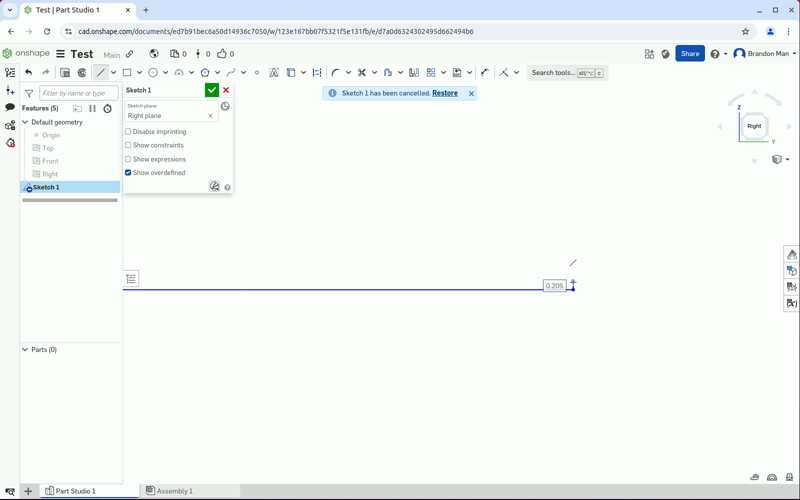
scroll(-6)
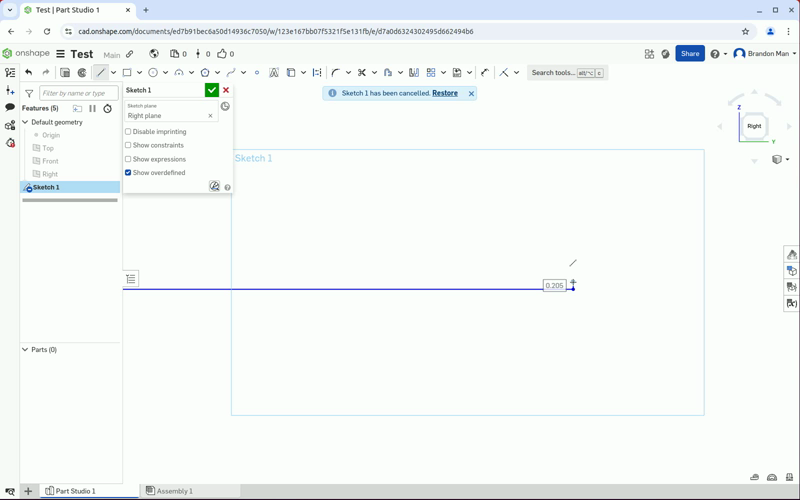
scroll(-6)
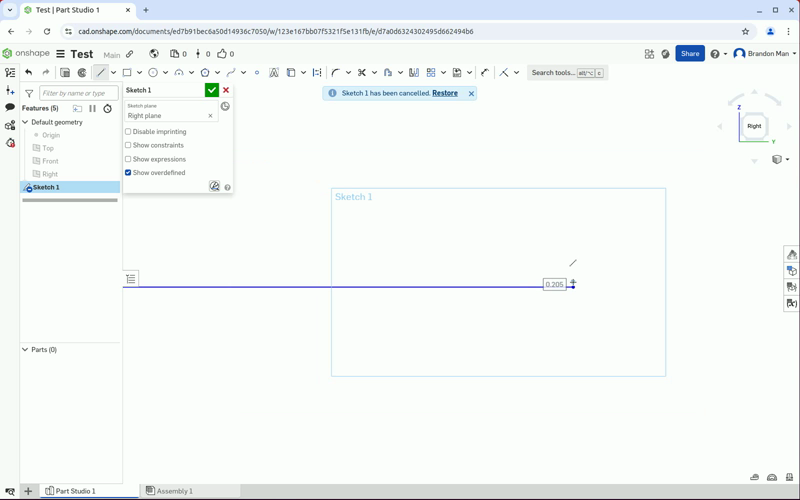
scroll(-6)
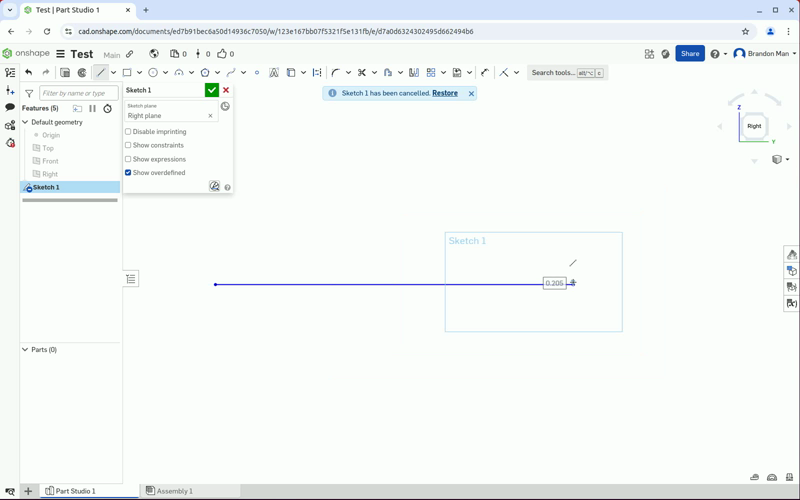
scroll(-6)
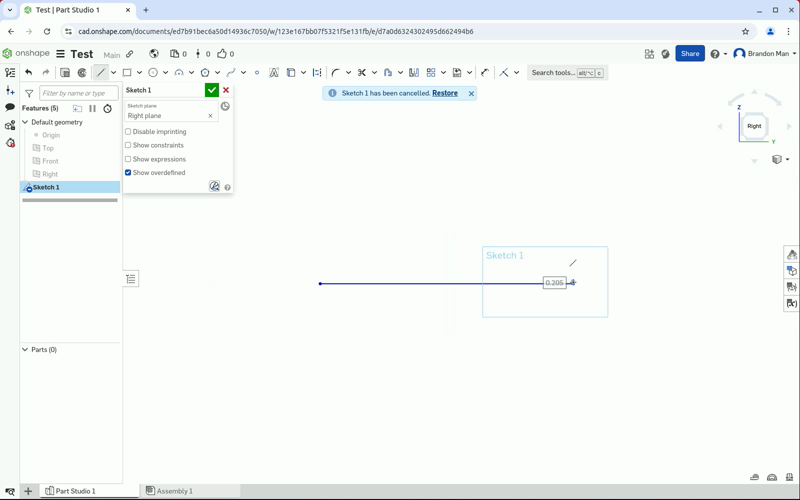
scroll(-6)
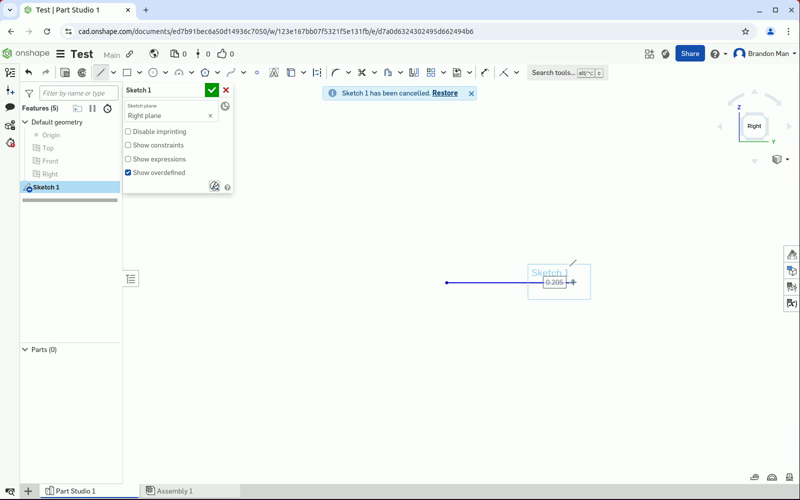
key_up(shift)
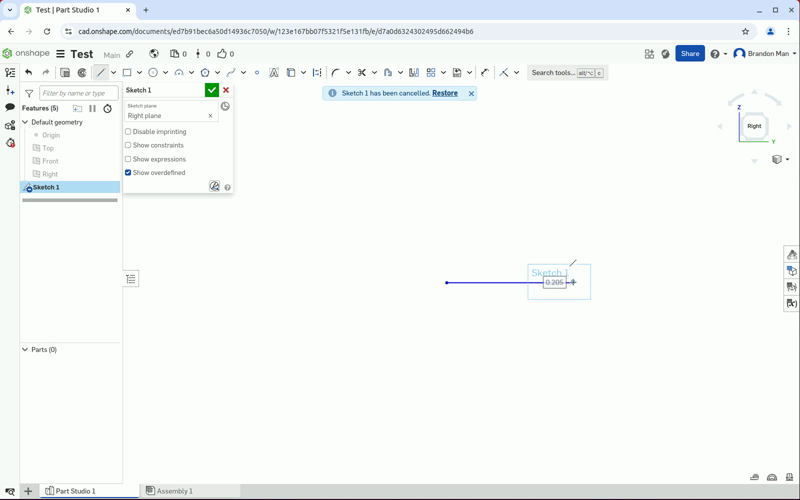
key_down(shift)
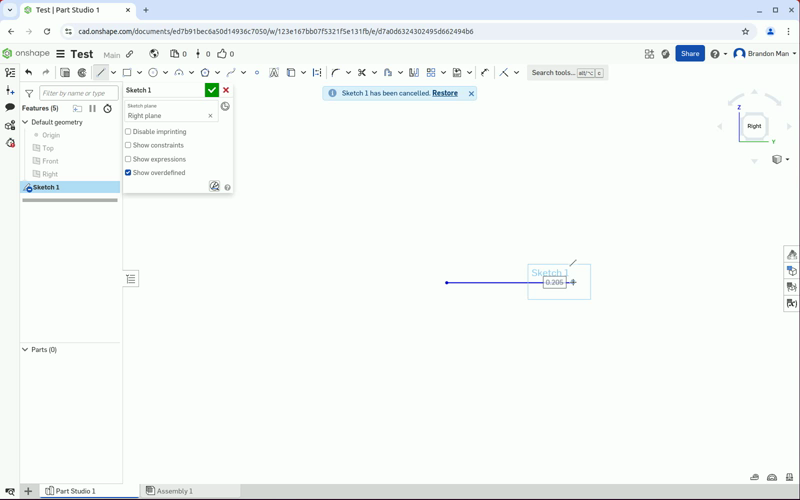
mouse_move(446, 281)
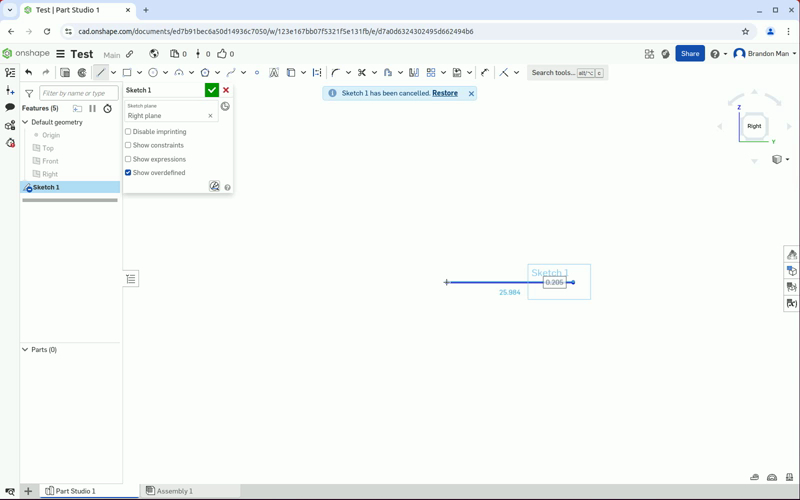
scroll(6)
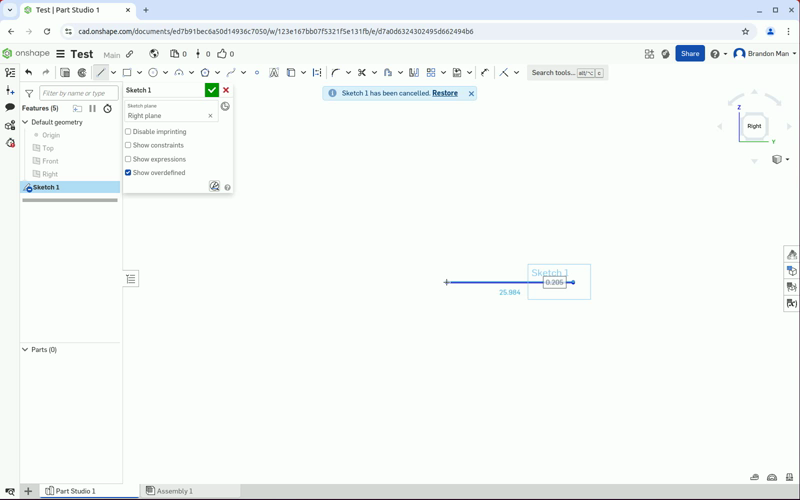
scroll(6)
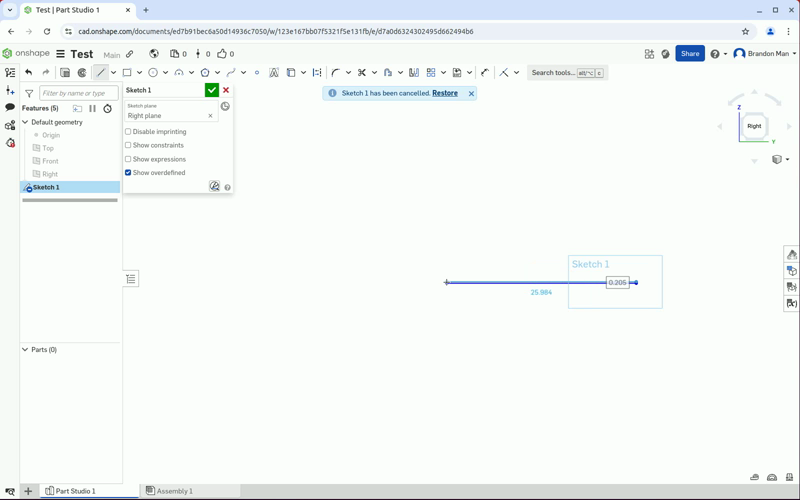
scroll(6)
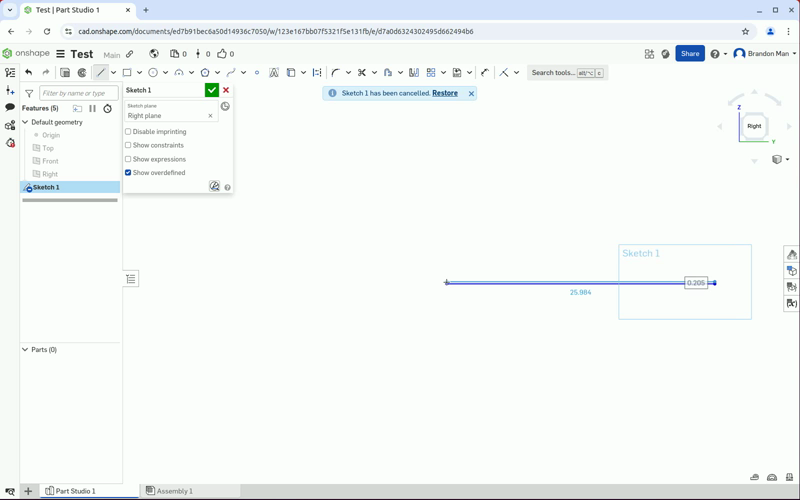
scroll(6)
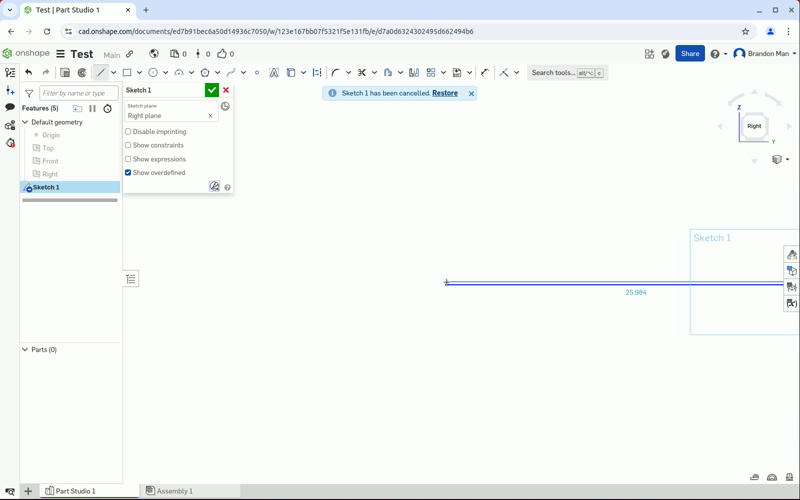
scroll(6)
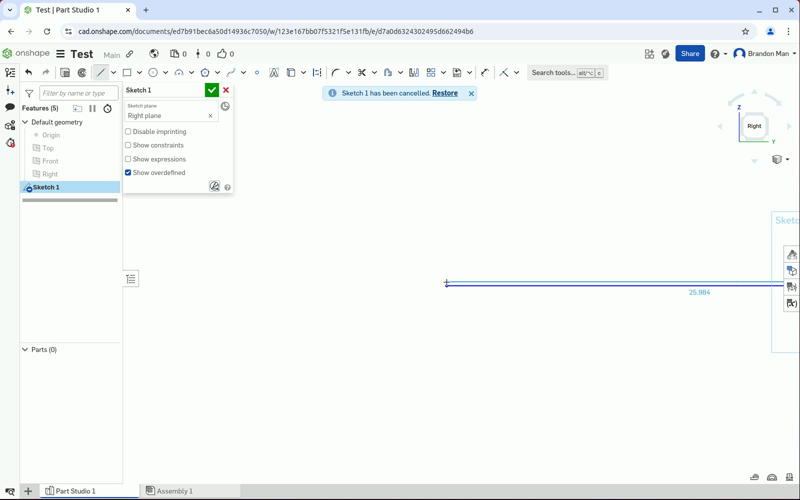
scroll(6)
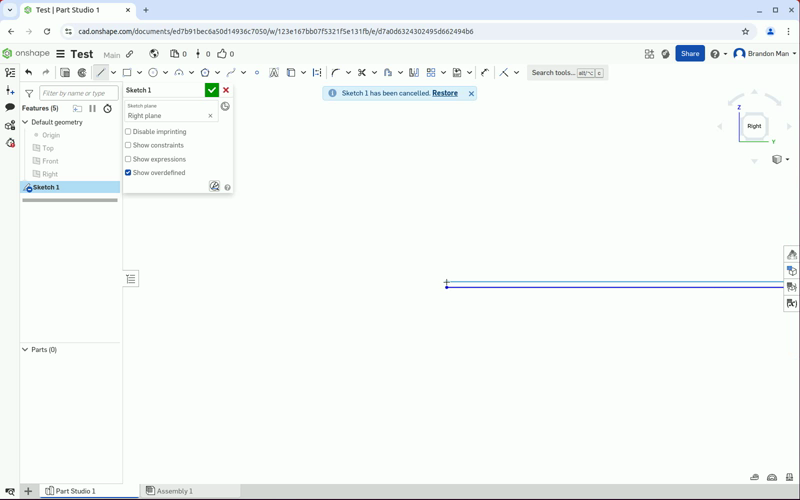
scroll(6)
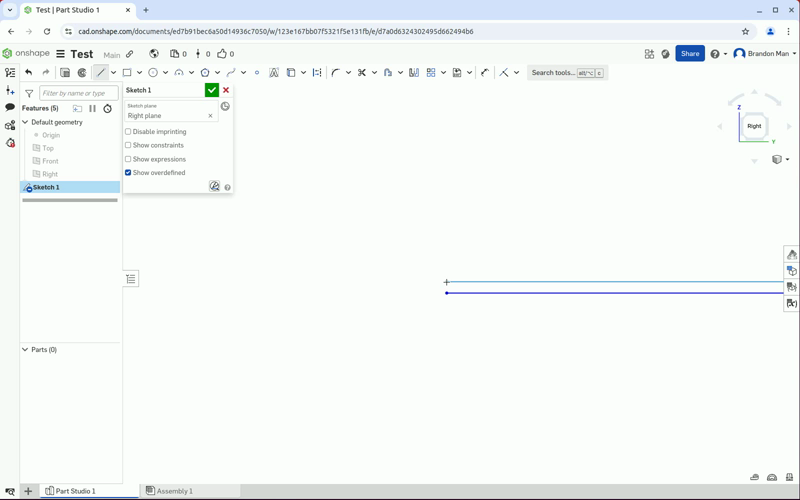
click(446, 281)
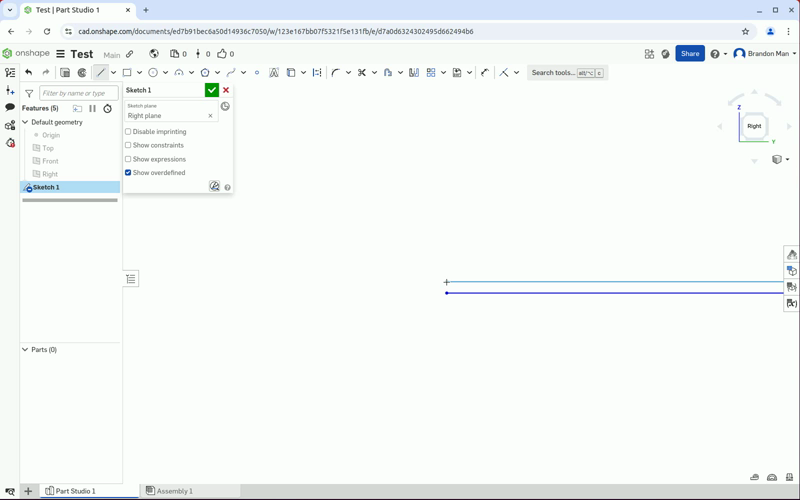
scroll(-6)
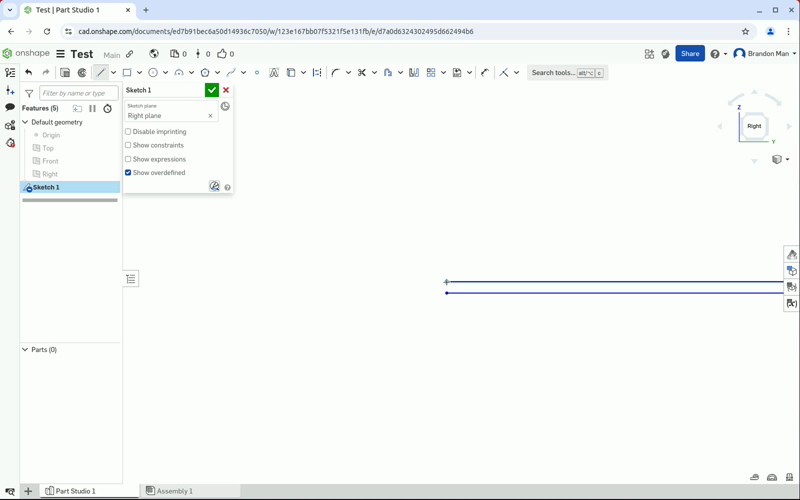
scroll(-6)
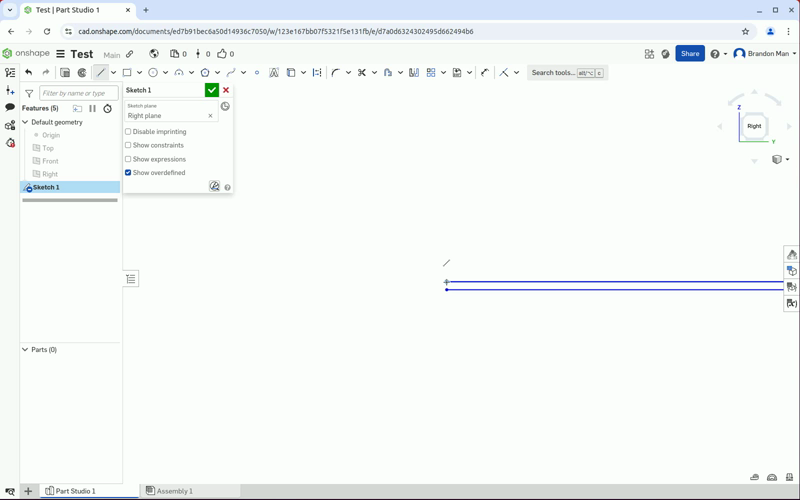
scroll(-6)
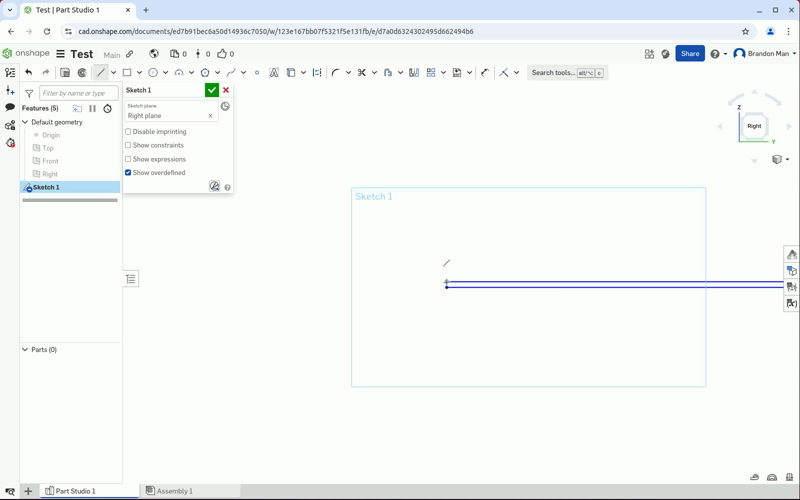
scroll(-6)
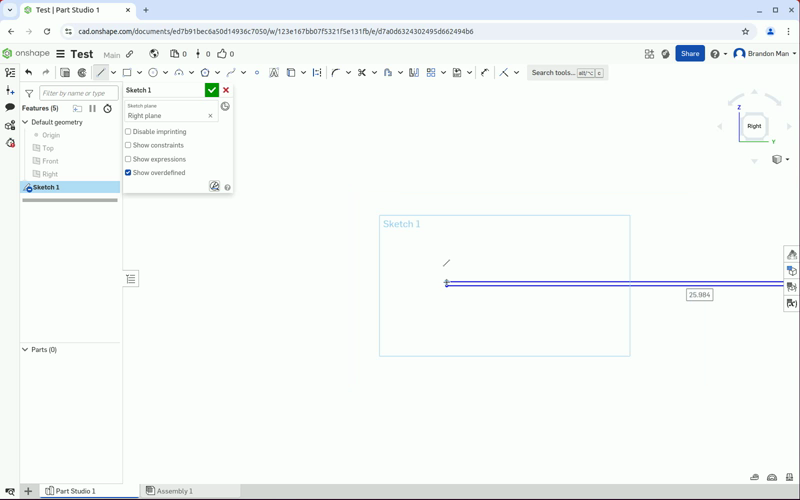
scroll(-6)
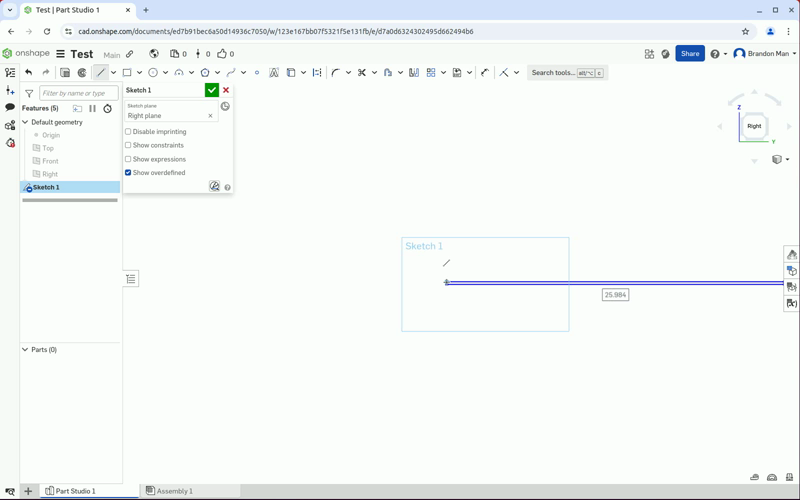
scroll(-6)
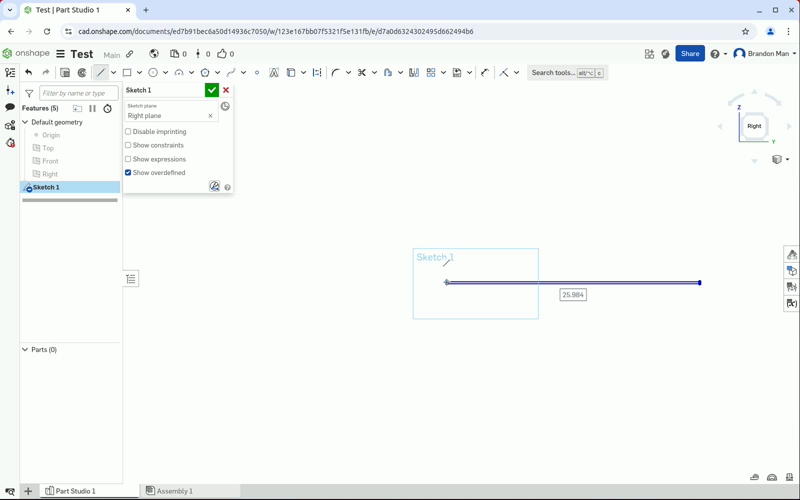
scroll(-6)
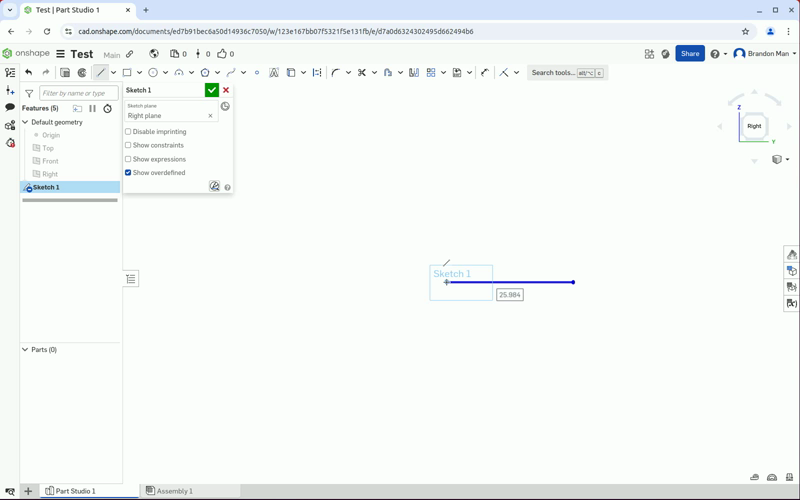
key_up(shift)
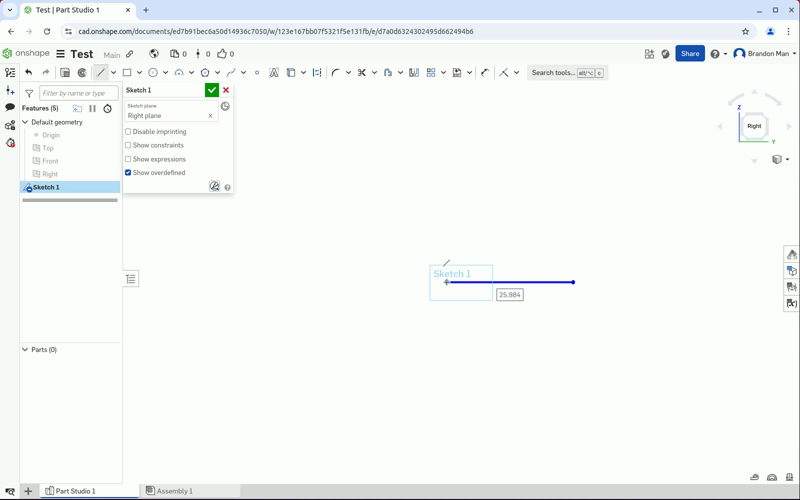
mouse_move(476, 281)
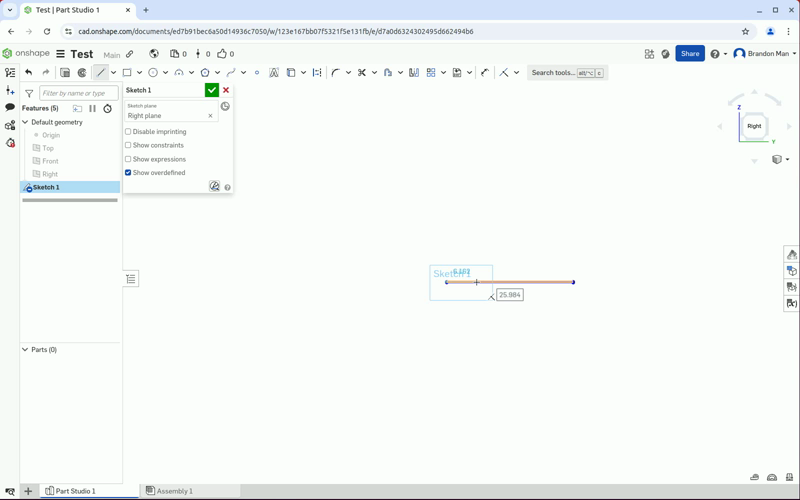
key_down(shift)
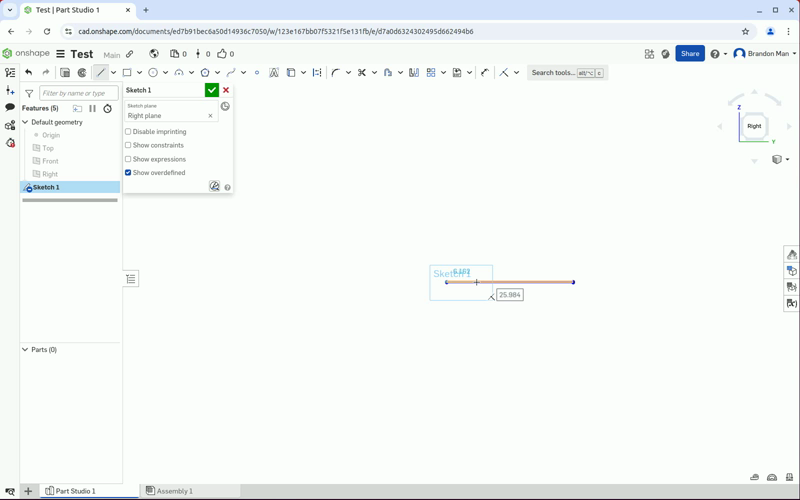
mouse_move(446, 282)
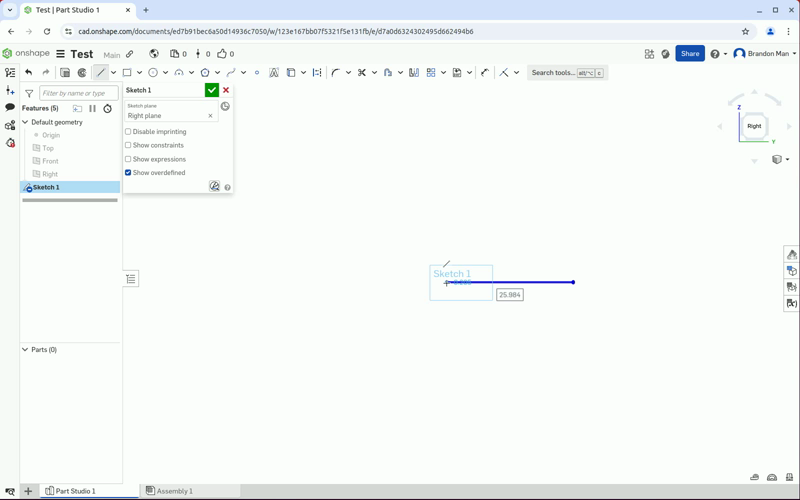
scroll(6)
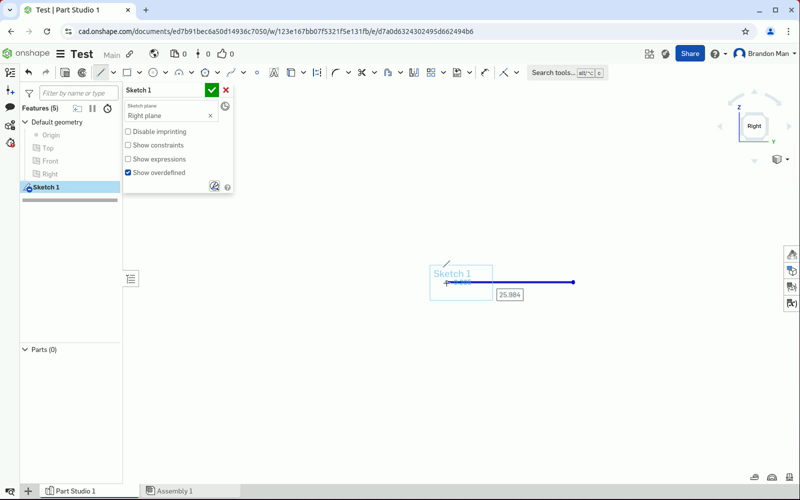
scroll(6)
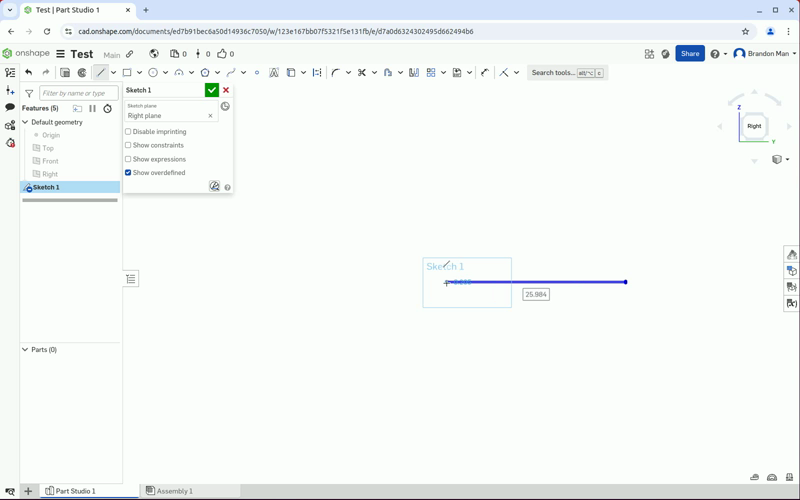
scroll(6)
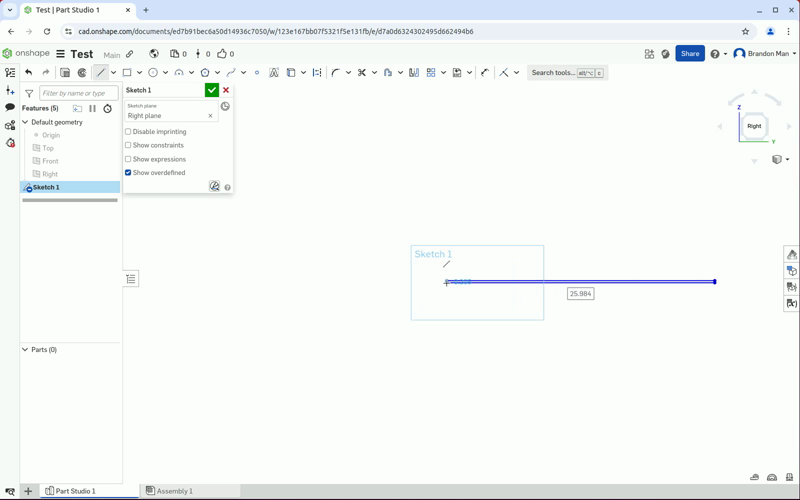
scroll(6)
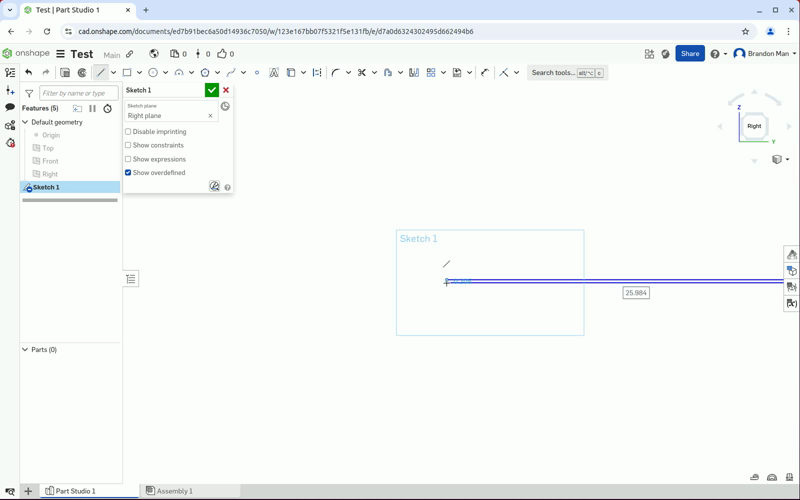
scroll(6)
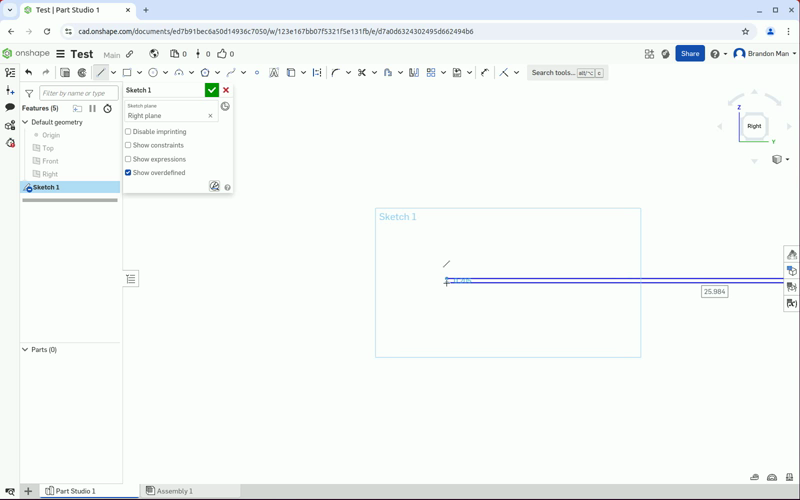
scroll(6)
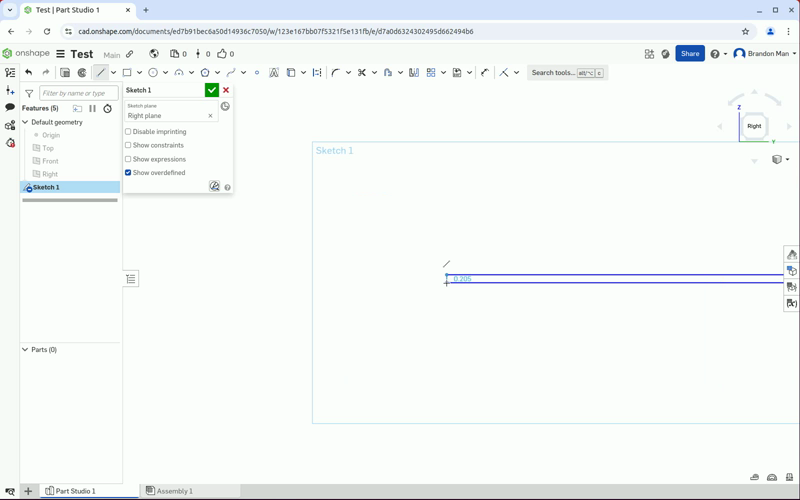
scroll(6)
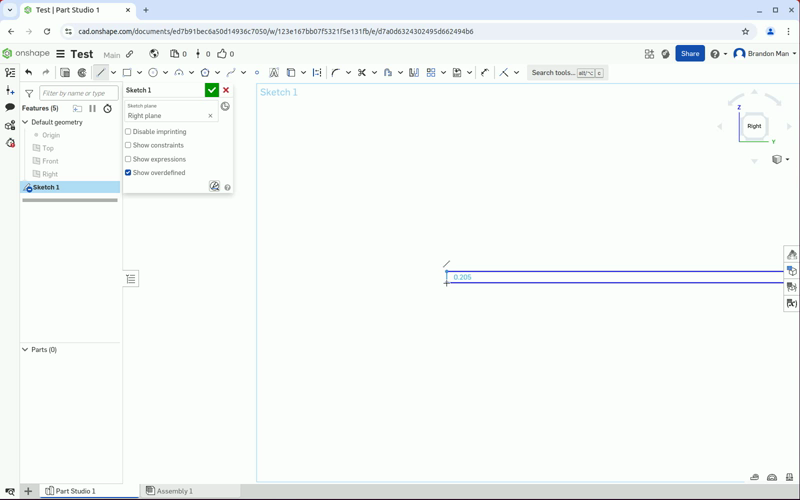
key_up(shift)
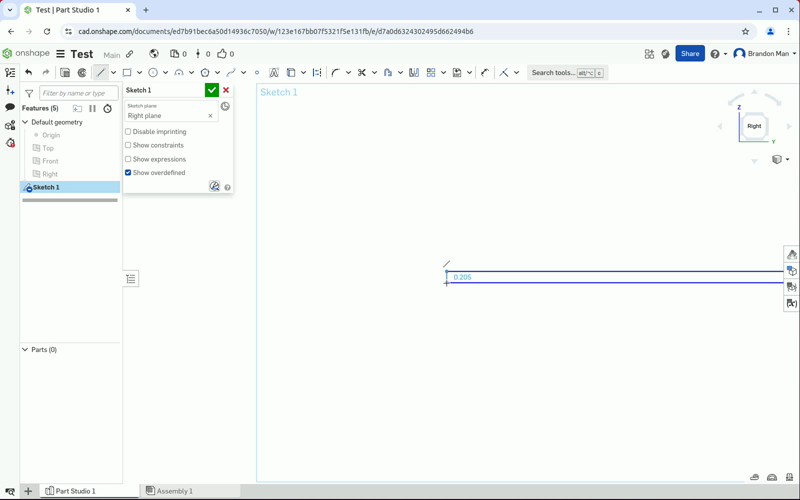
click(446, 282)
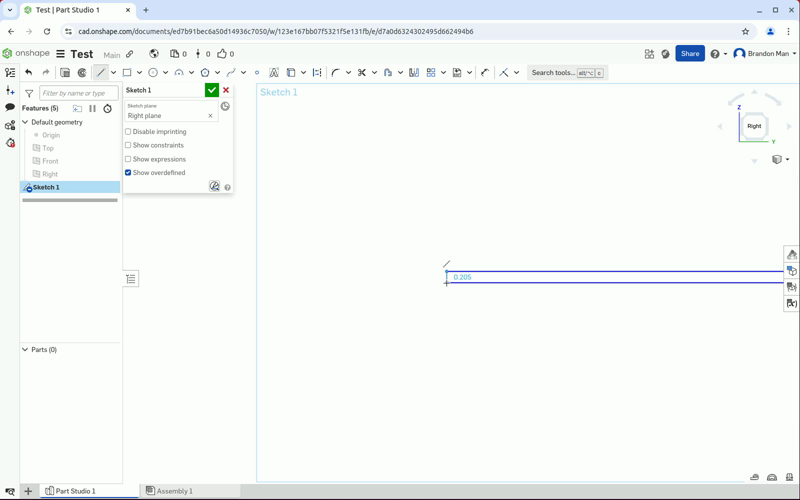
scroll(-6)
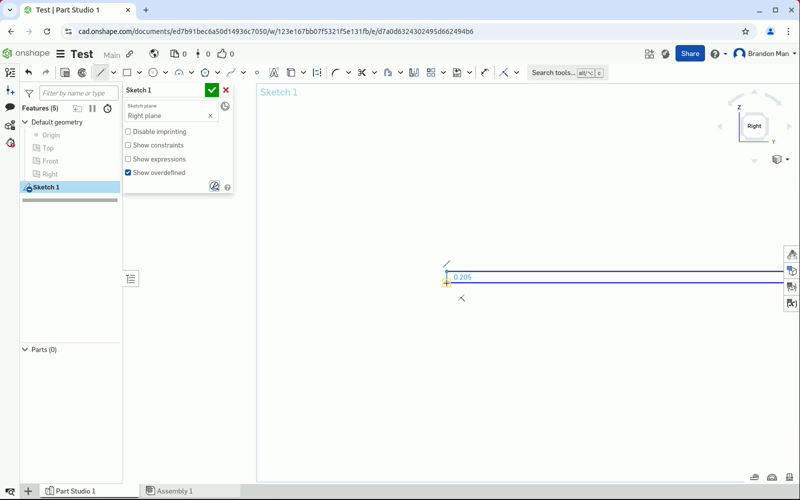
scroll(-6)
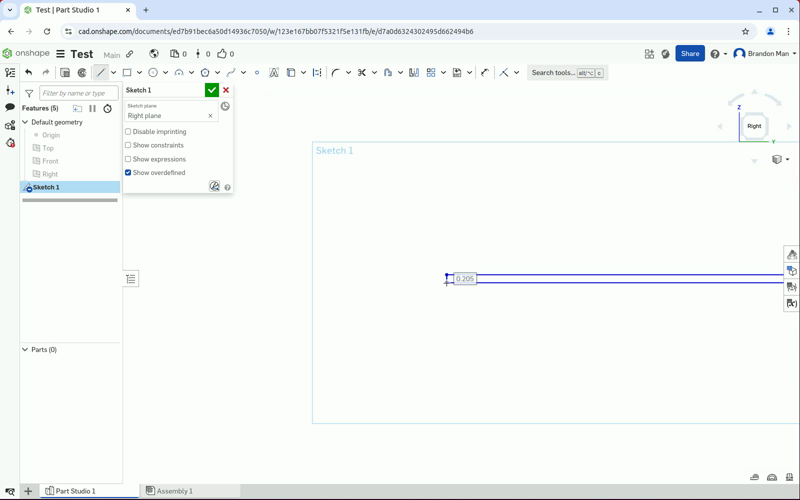
scroll(-6)
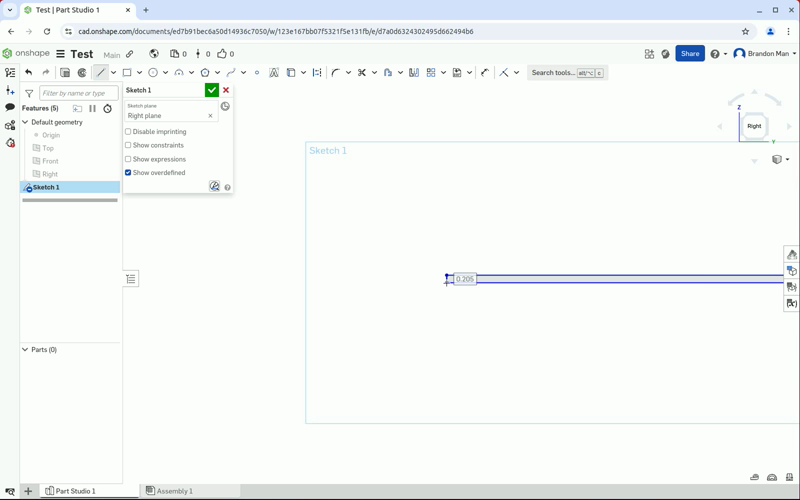
scroll(-6)
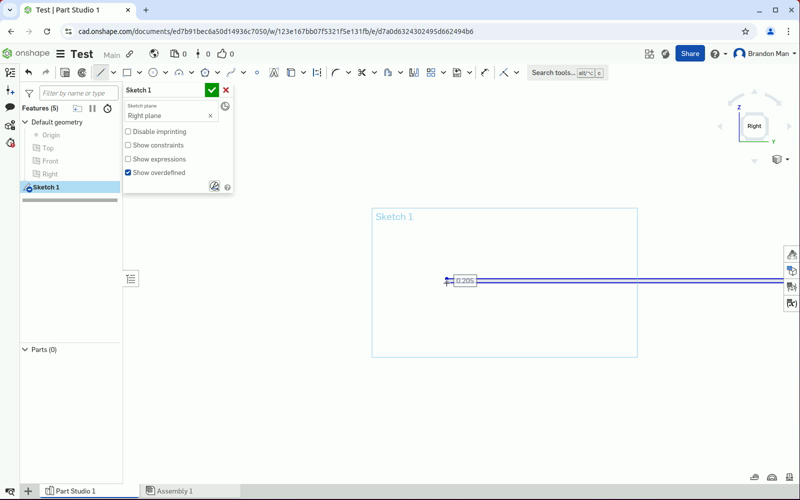
scroll(-6)
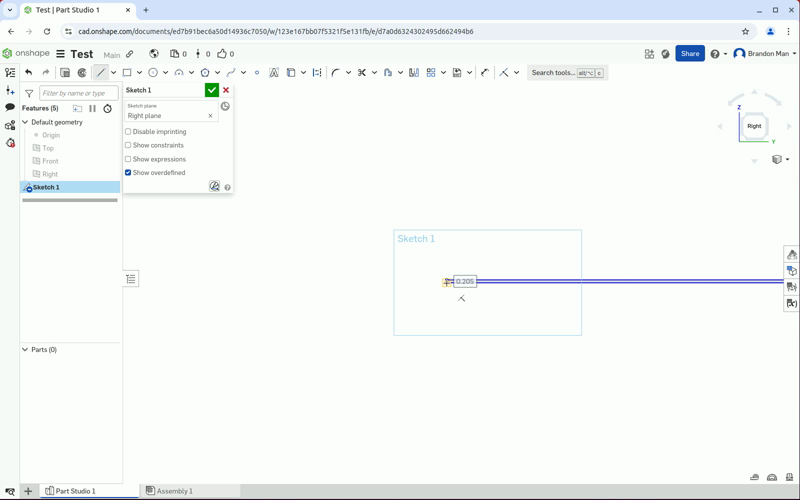
scroll(-6)
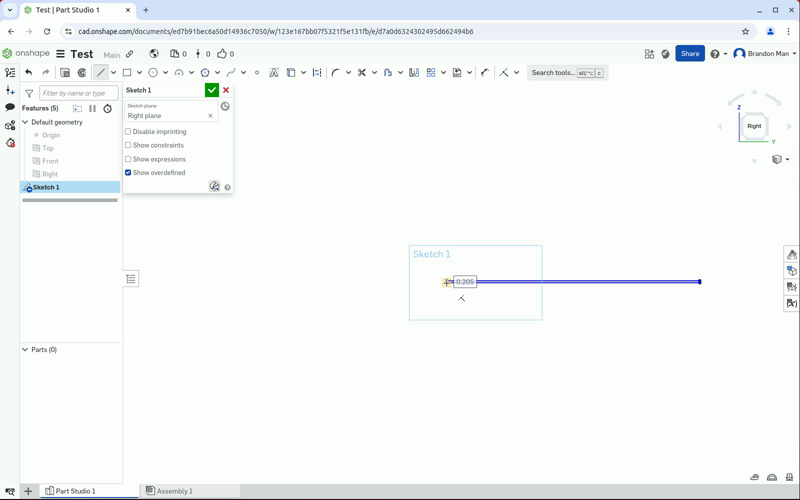
scroll(-6)
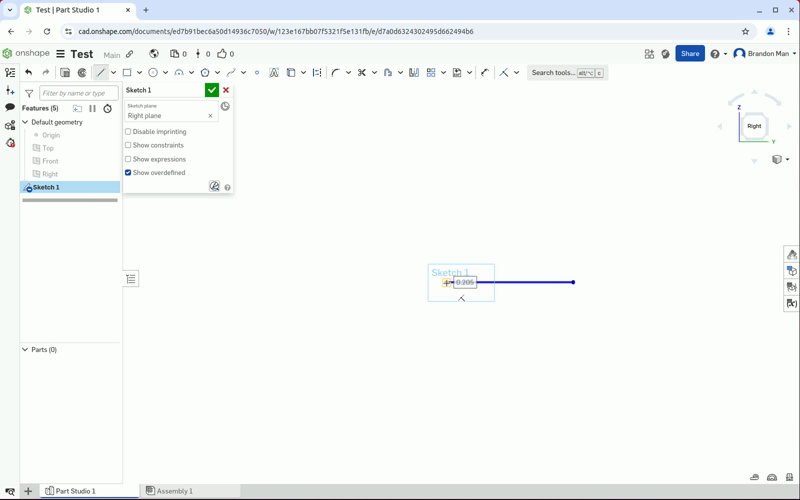
key(esc)
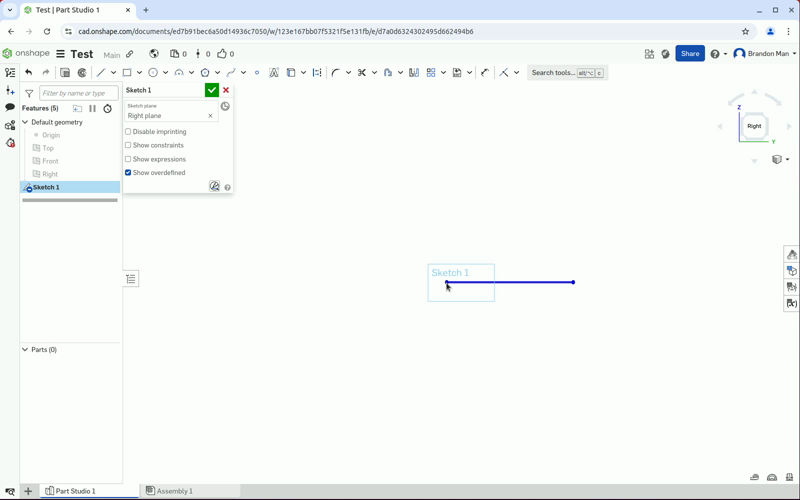
mouse_move(487, 282)
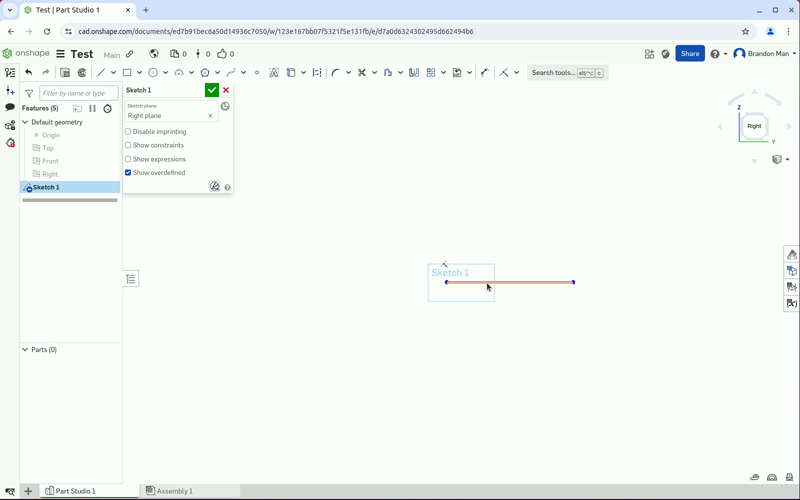
scroll(6)
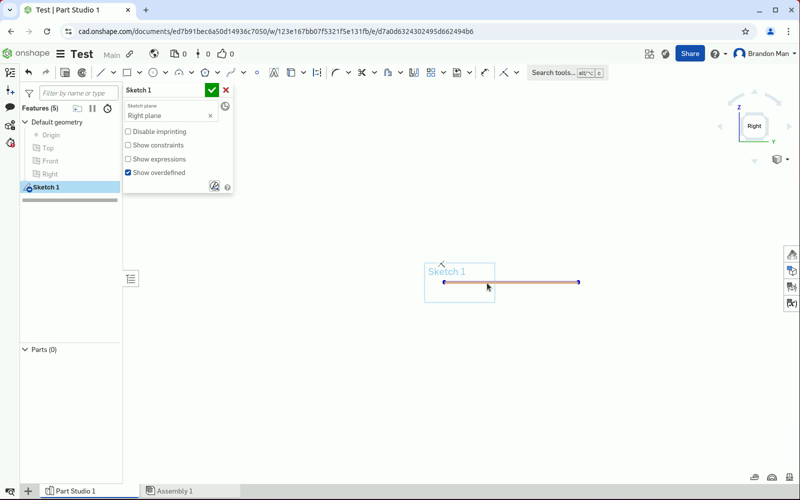
scroll(6)
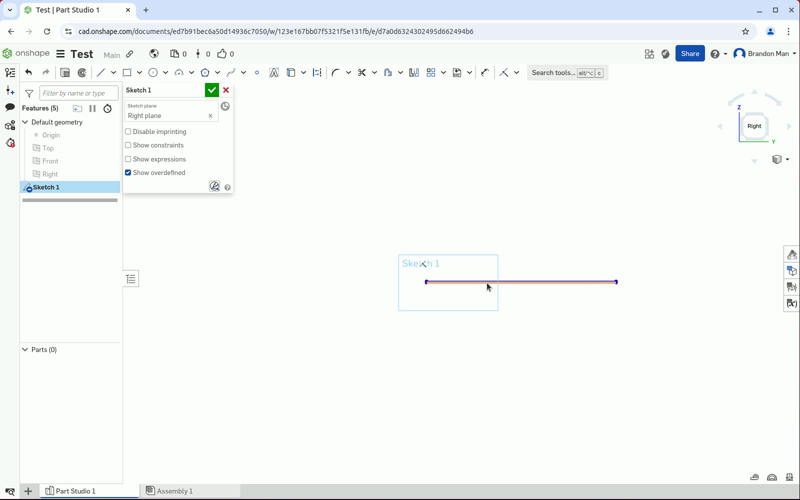
scroll(6)
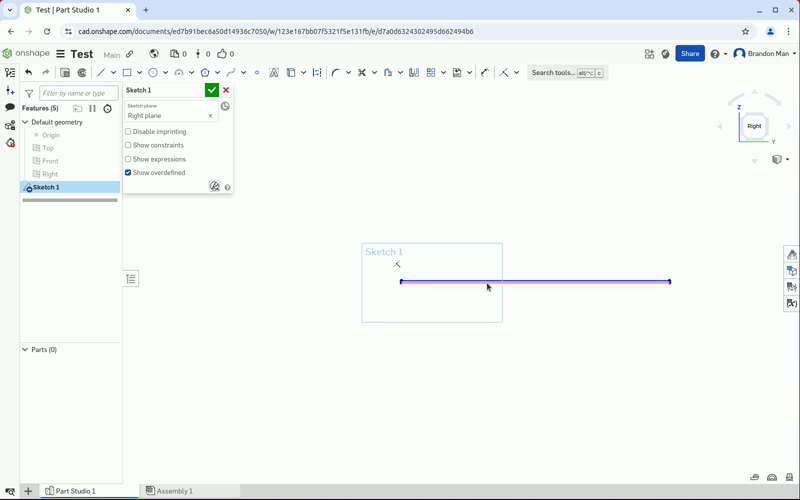
scroll(6)
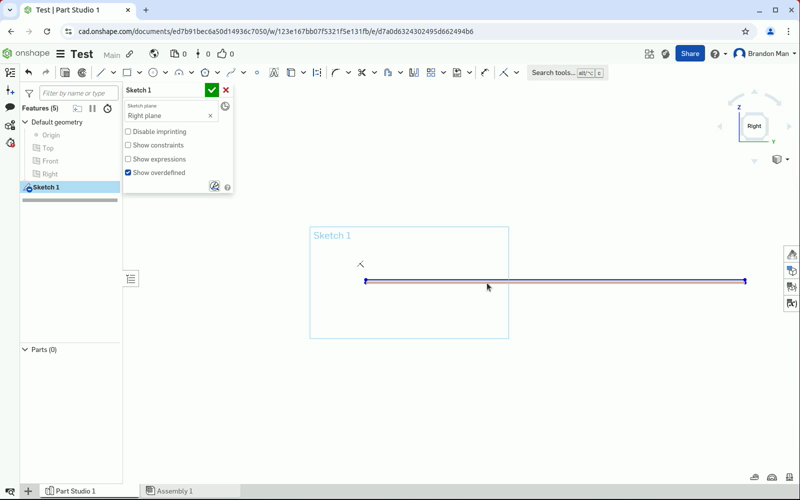
scroll(6)
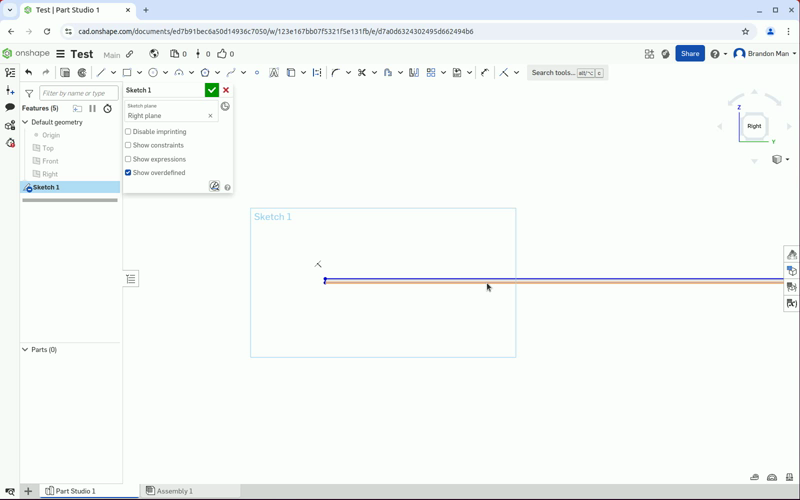
scroll(6)
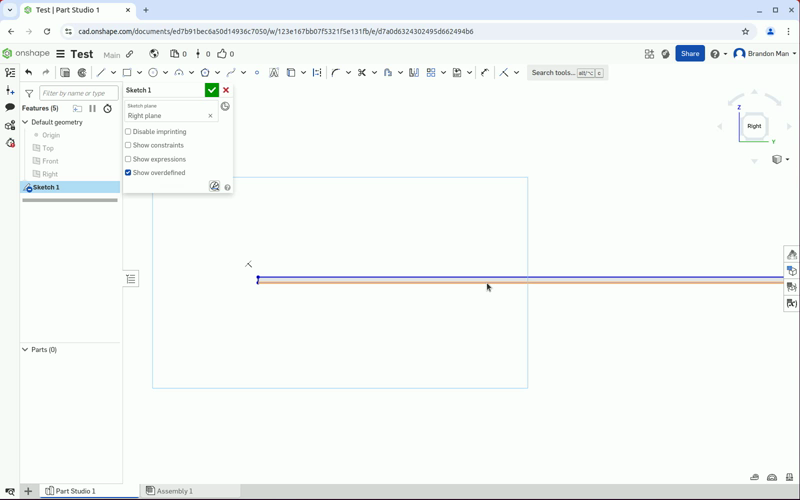
scroll(6)
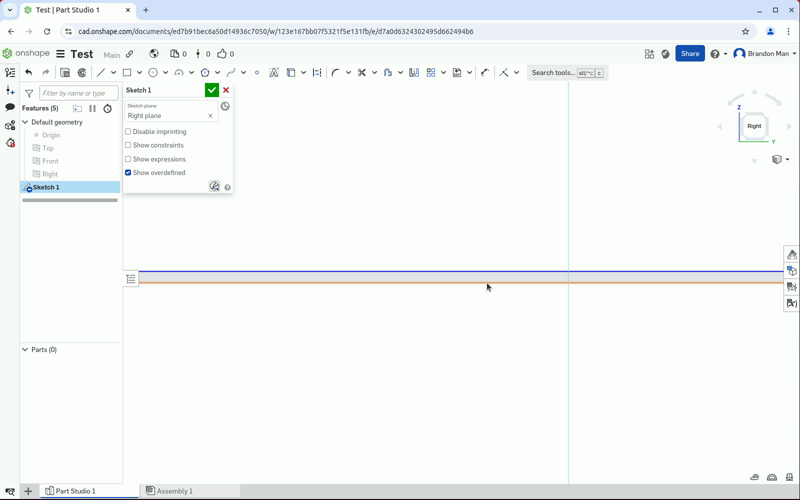
click(487, 282)
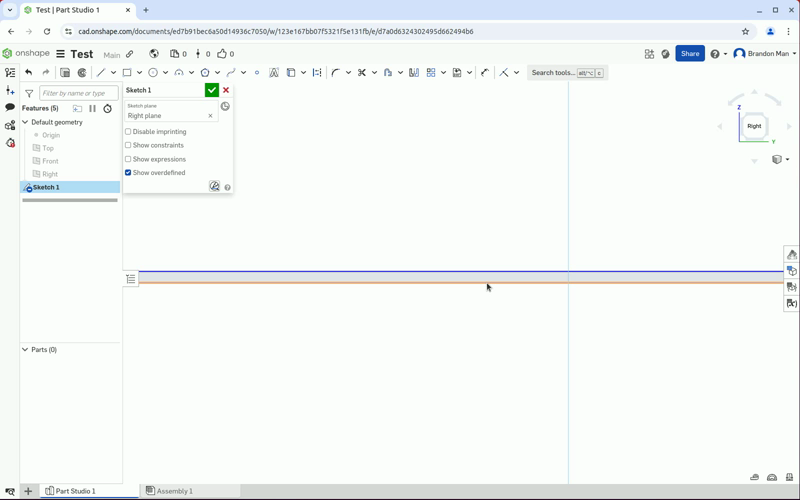
scroll(-6)
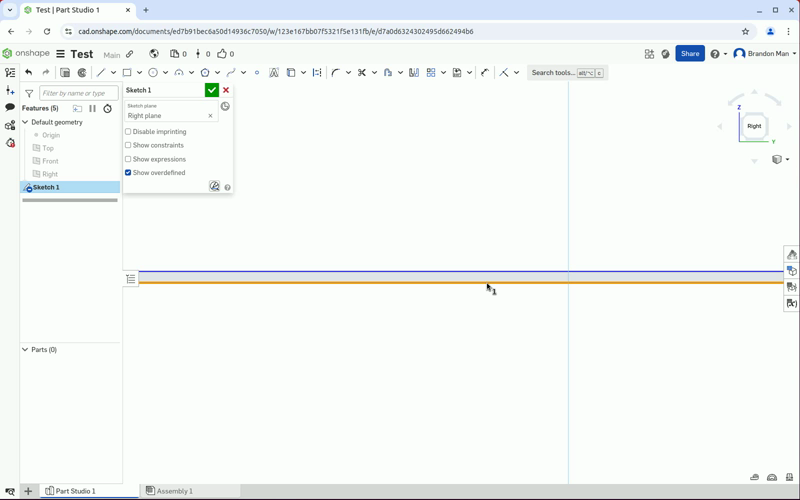
scroll(-6)
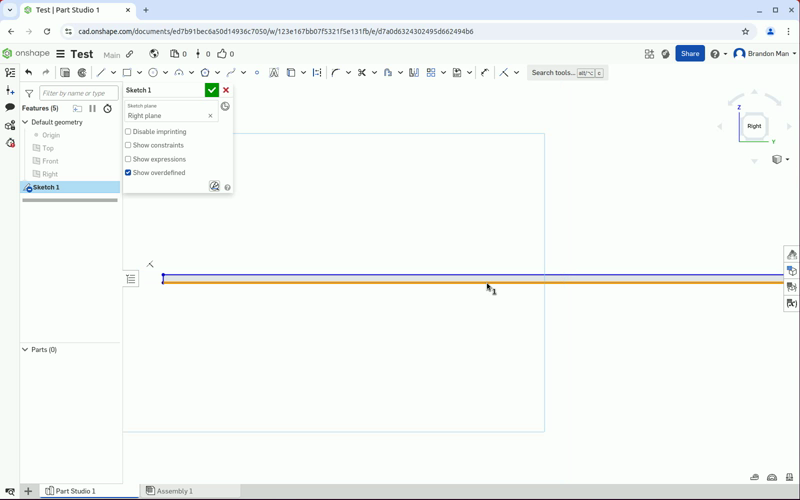
scroll(-6)
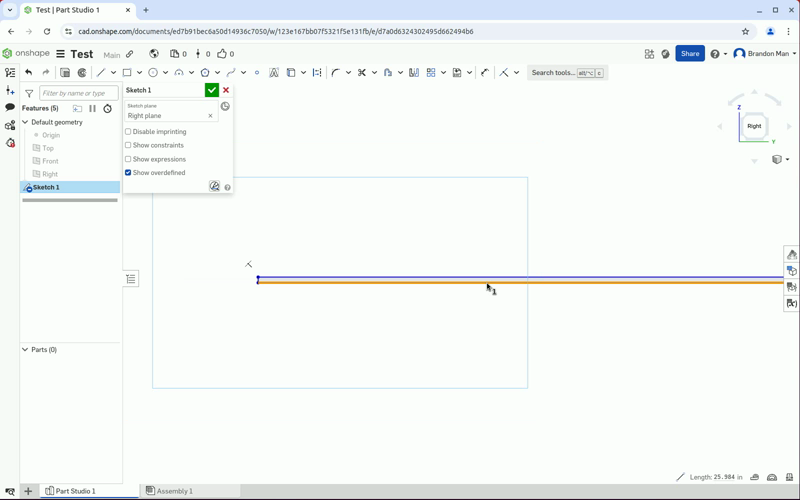
scroll(-6)
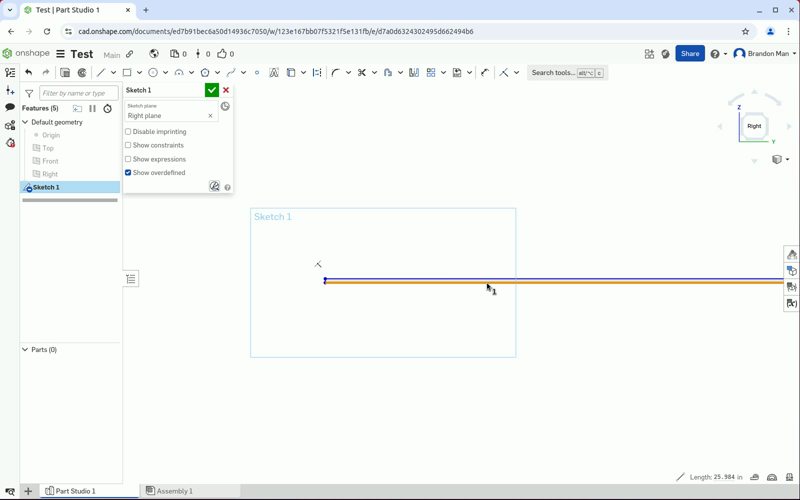
scroll(-6)
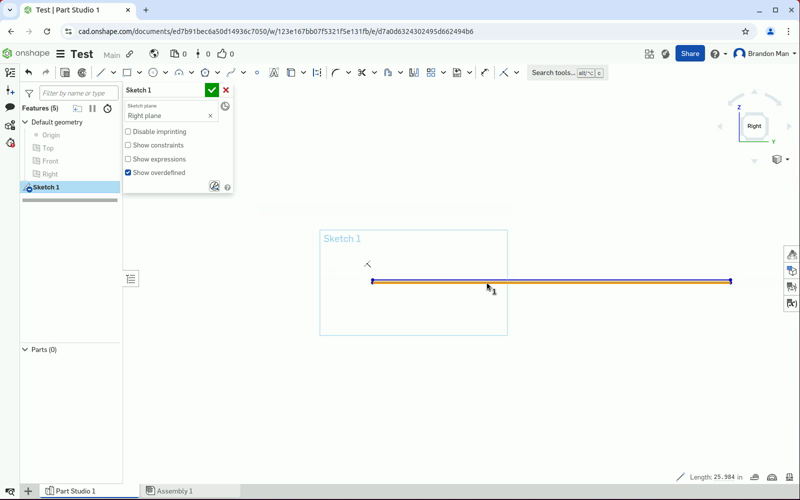
scroll(-6)
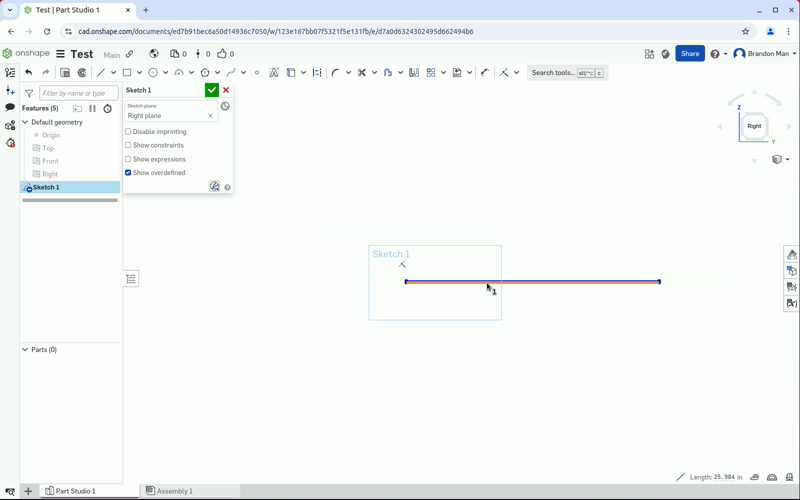
scroll(-6)
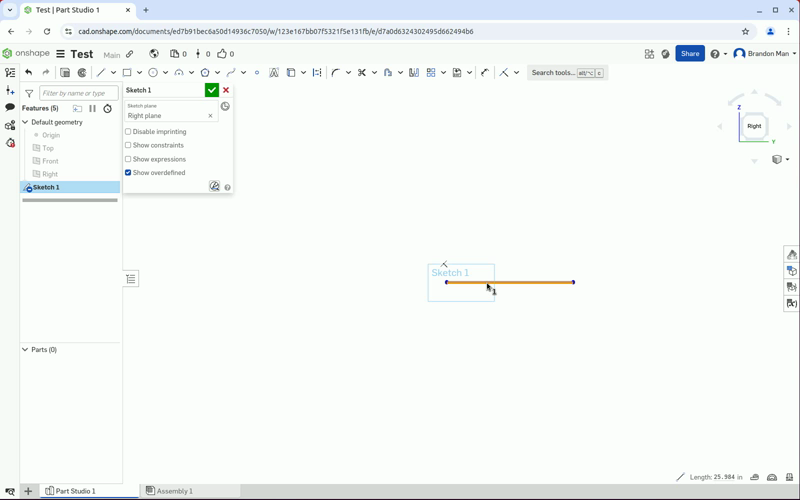
mouse_move(73, 352)
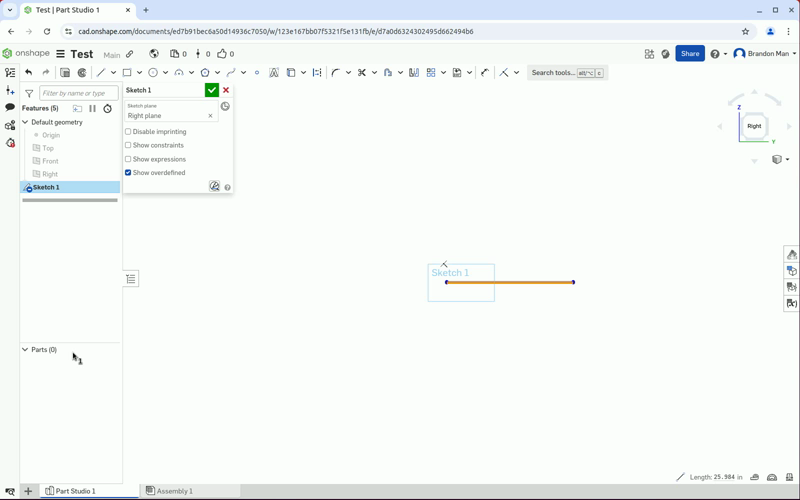
key(shift+y)
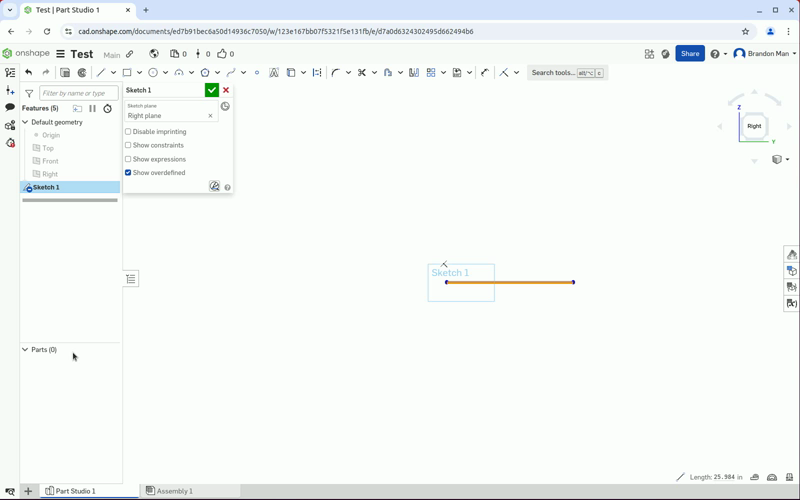
key(shift+e)
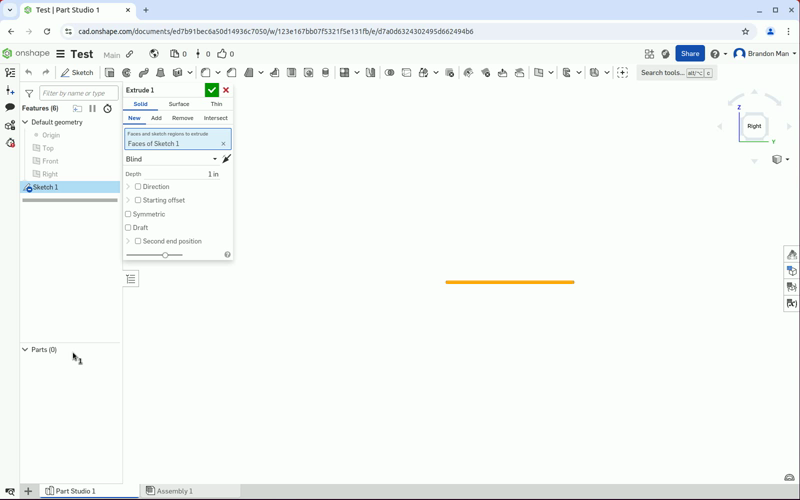
mouse_move(143, 106)
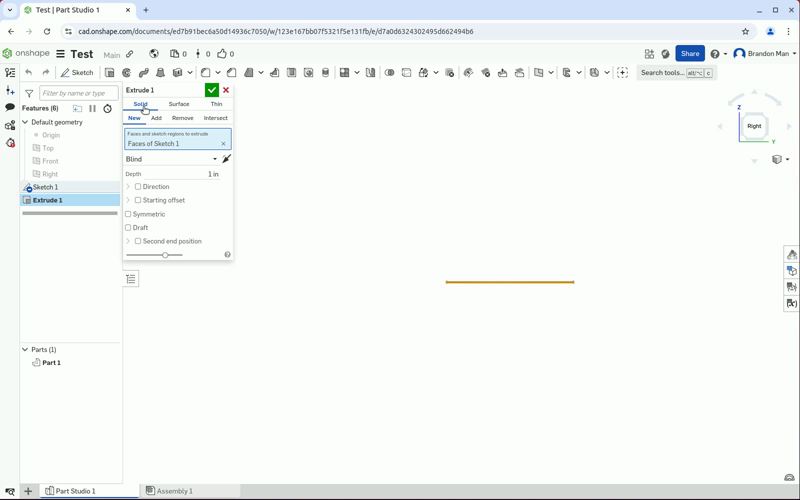
click(143, 106)
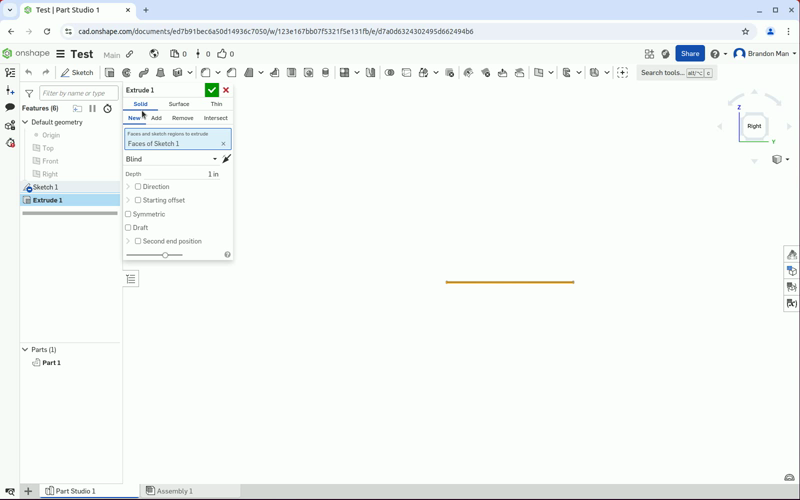
mouse_move(137, 120)
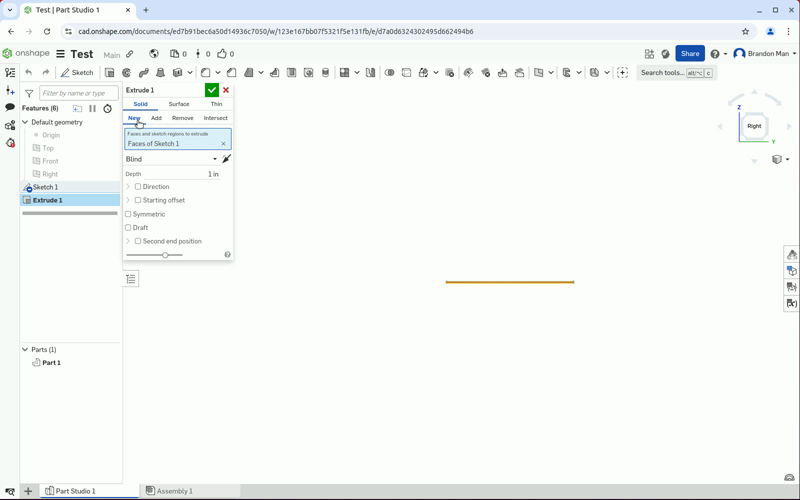
click(137, 120)
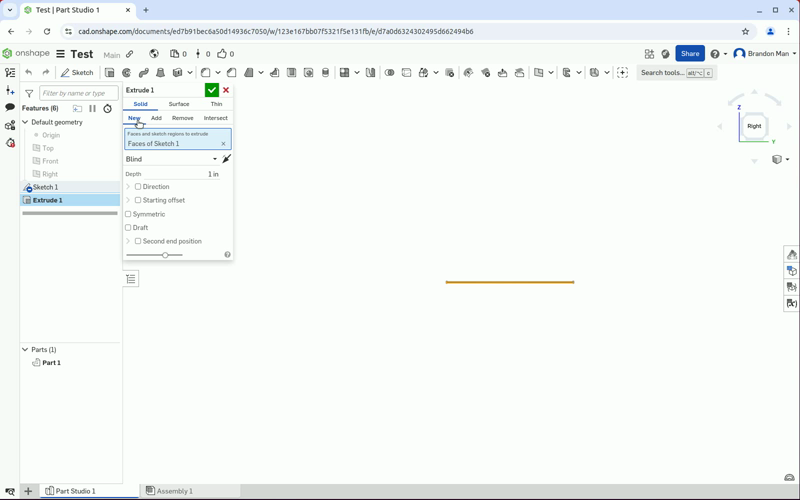
key(tab, 4)
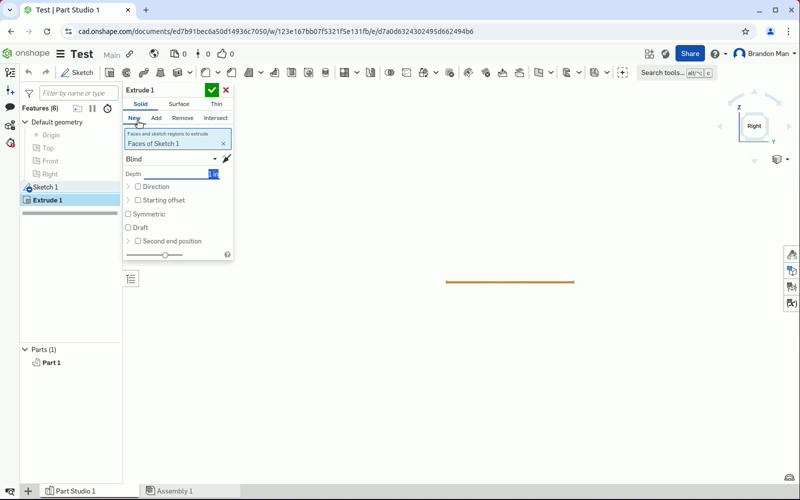
text(0.241)
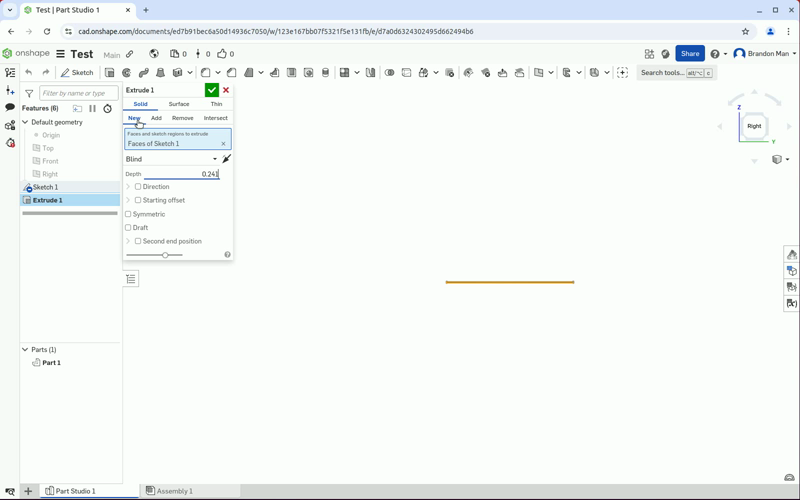
key(enter)
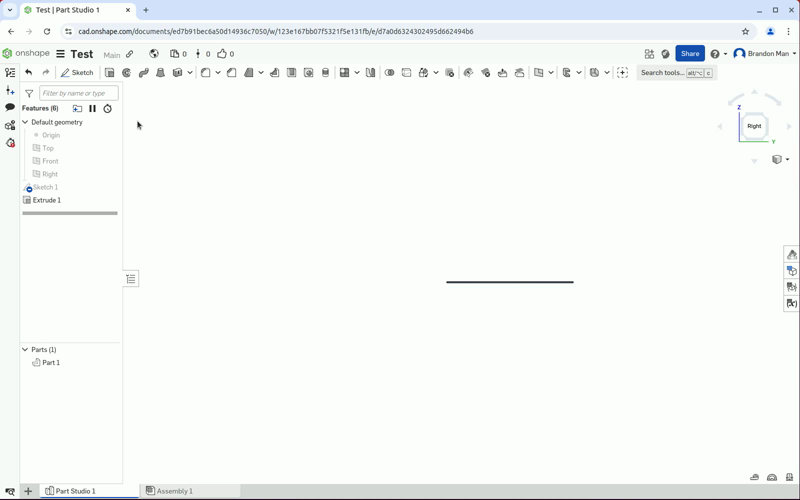
key(shift+h)
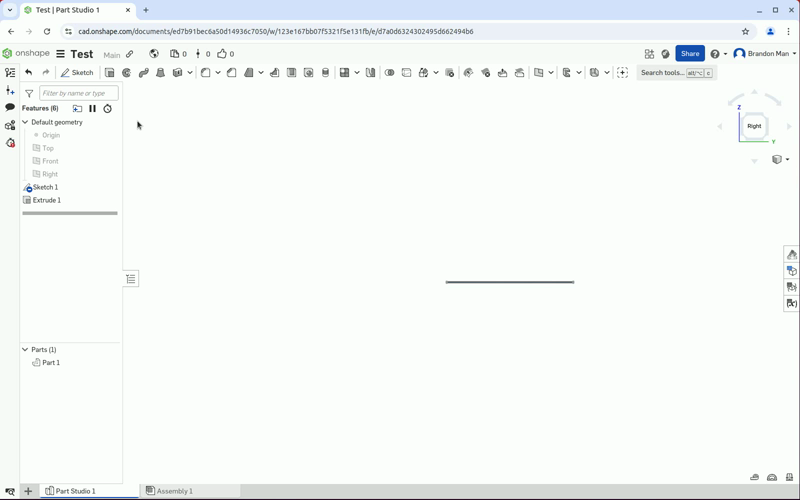
key(shift+h)
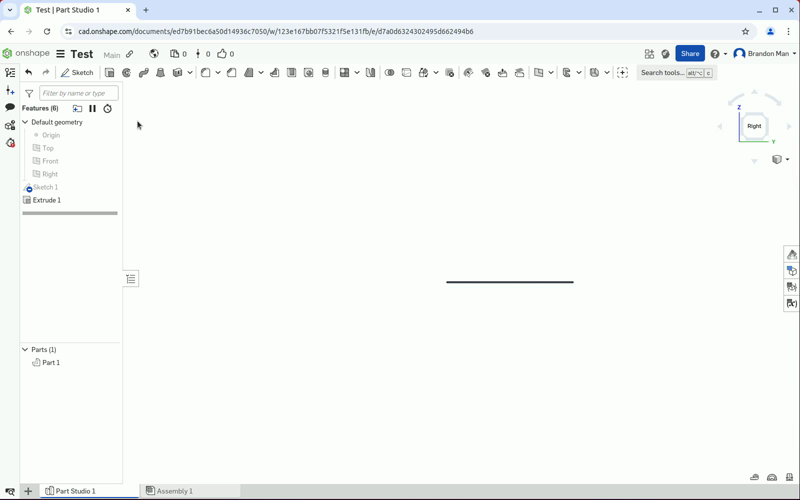
mouse_move(73, 189)
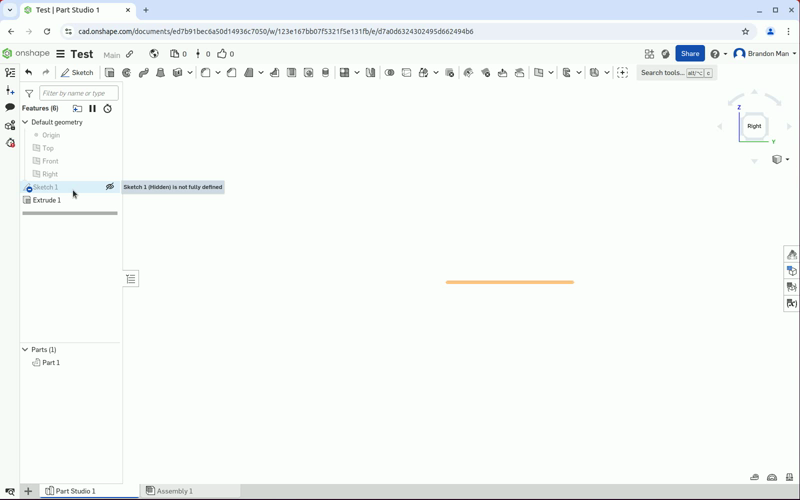
click(73, 189)
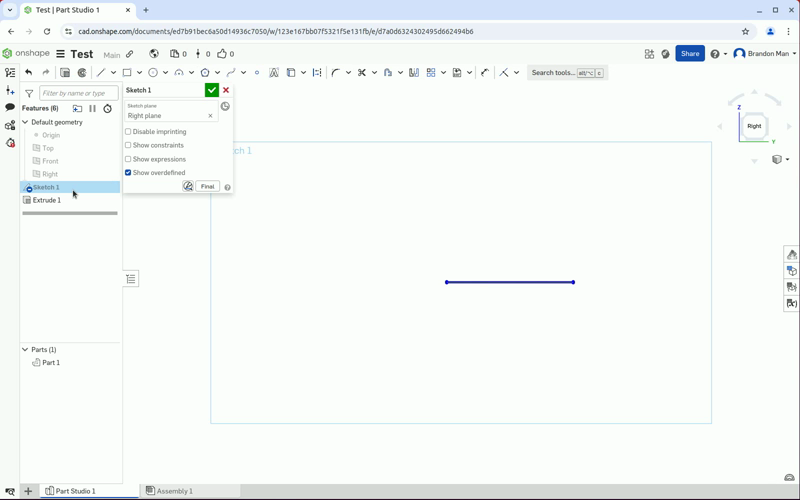
mouse_move(229, 92)
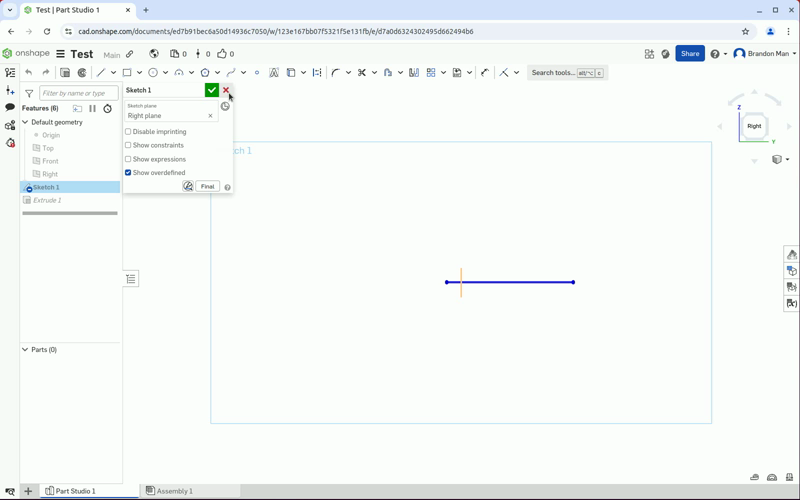
click(229, 92)
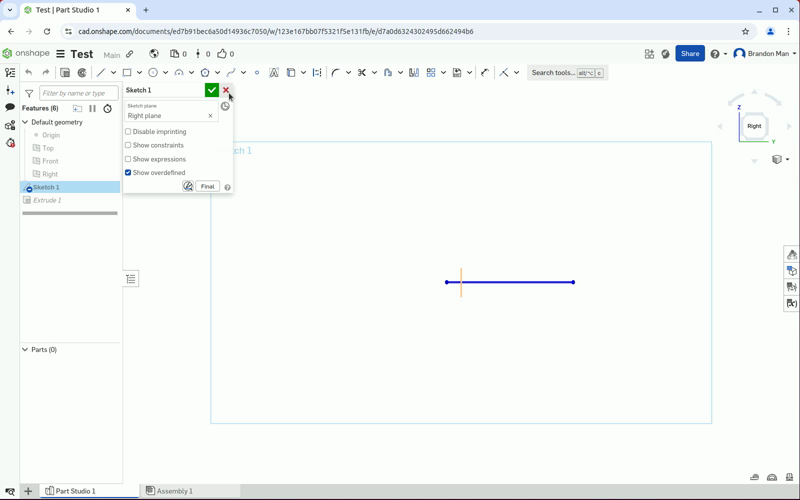
key(shift+s)
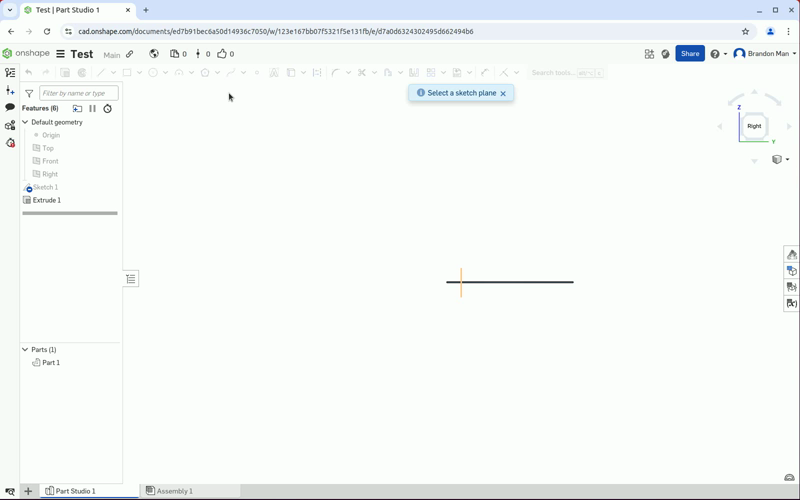
mouse_move(73, 176)
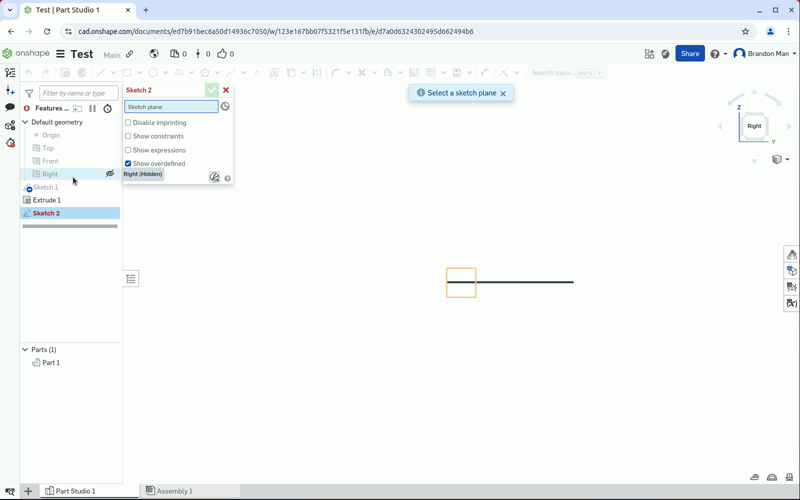
click(73, 176)
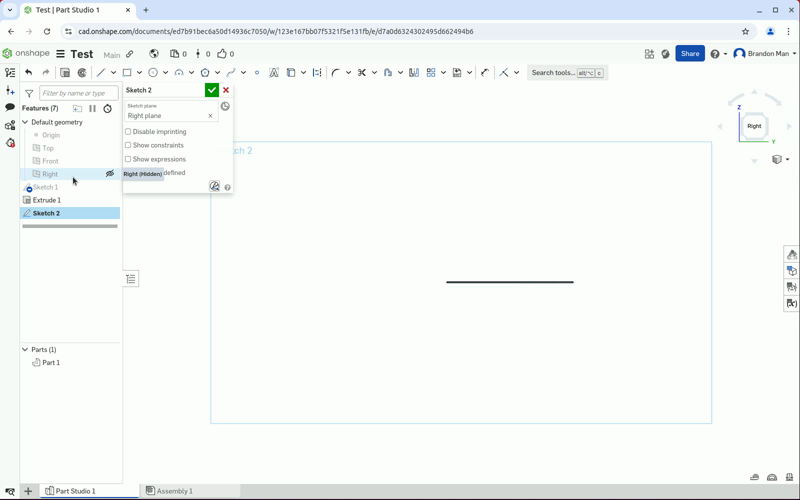
mouse_move(73, 352)
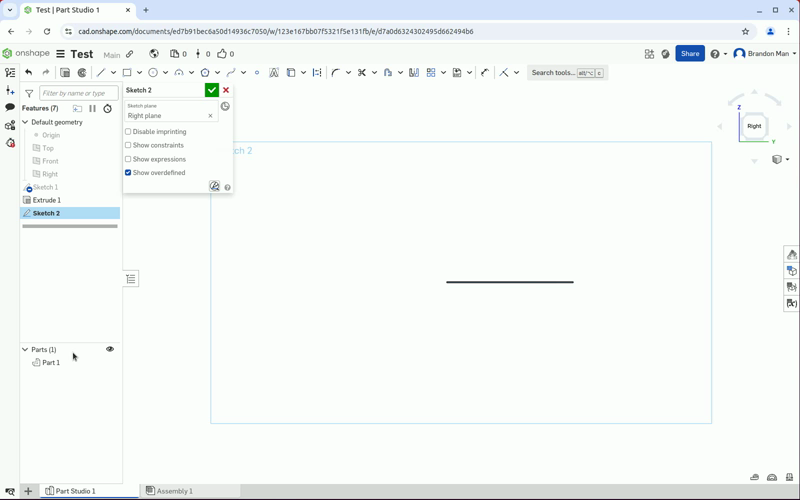
key(y)
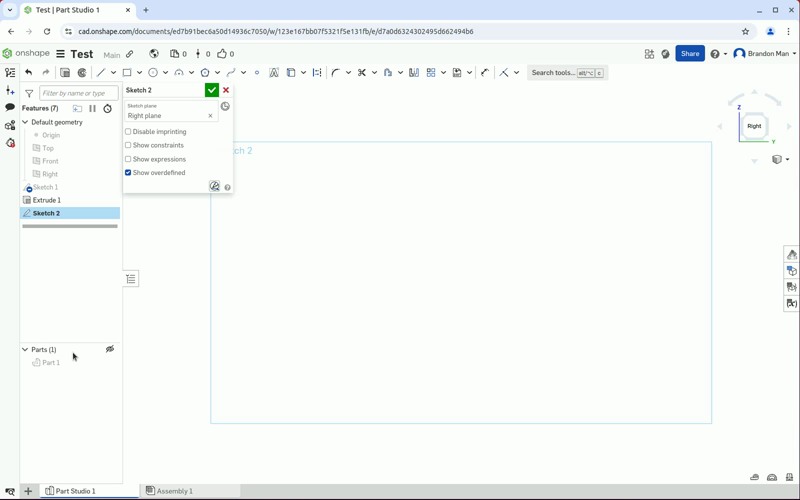
key(l)
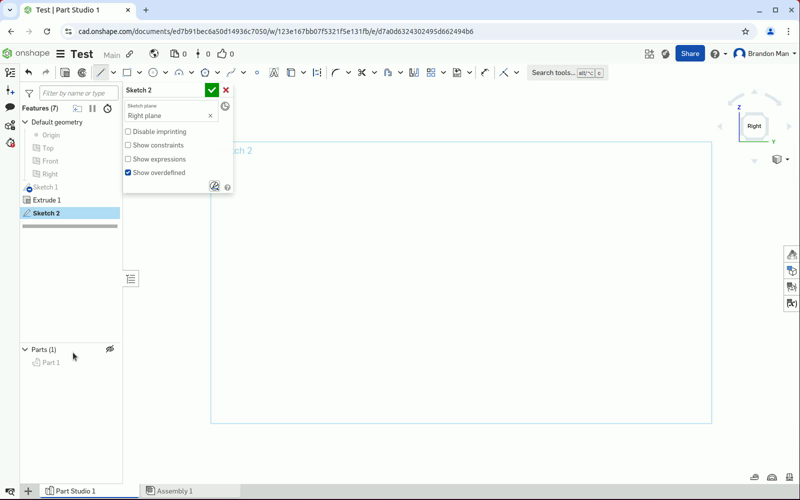
key_down(shift)
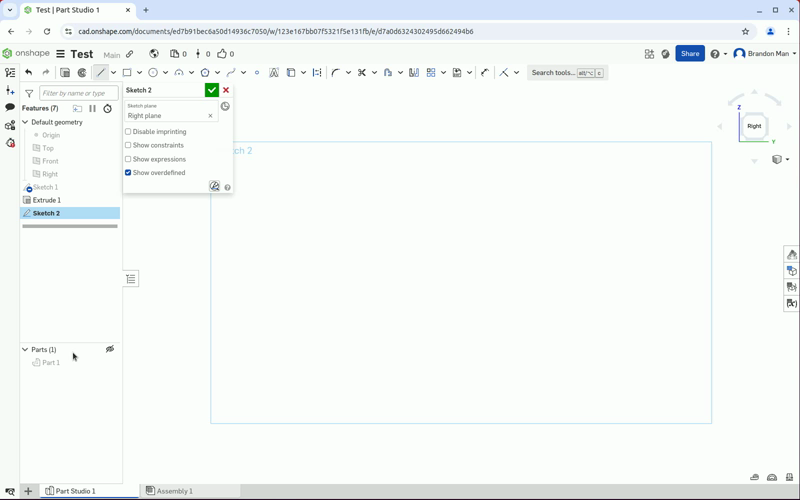
mouse_move(425, 352)
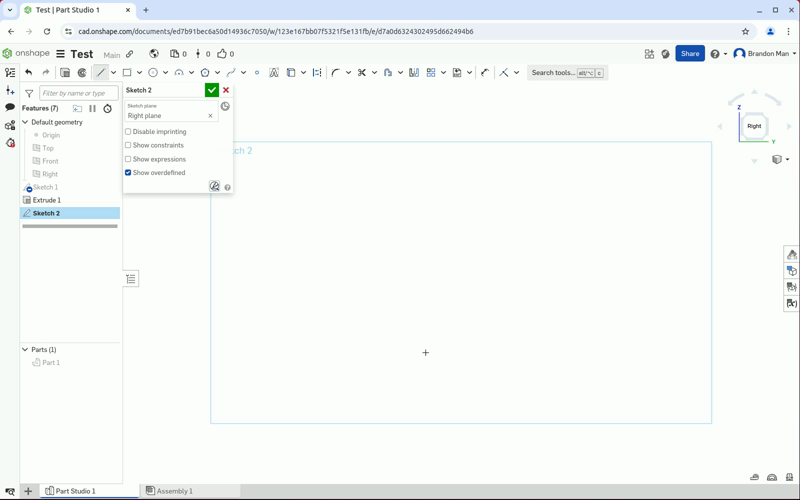
click(425, 352)
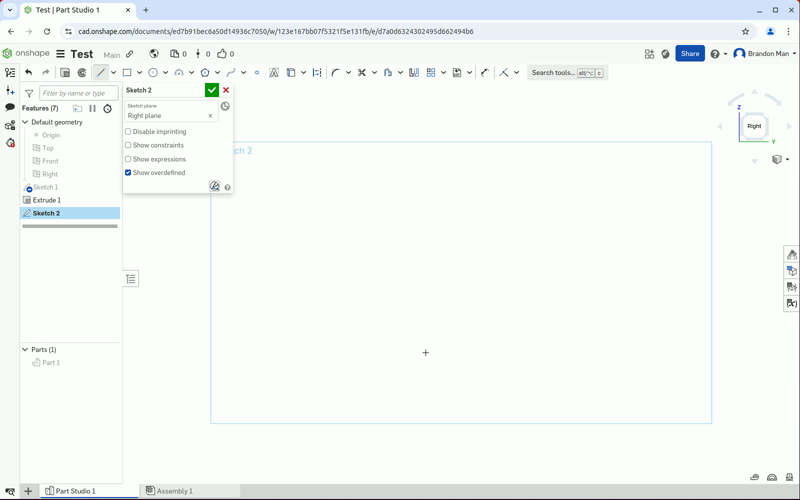
key_up(shift)
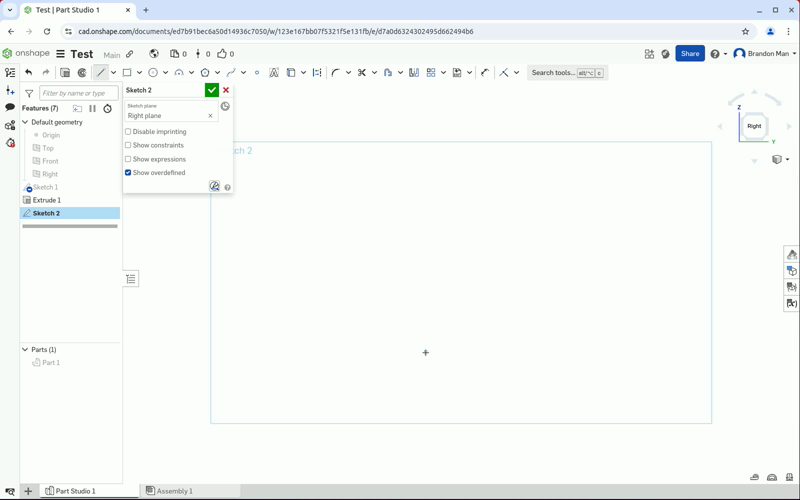
key_down(shift)
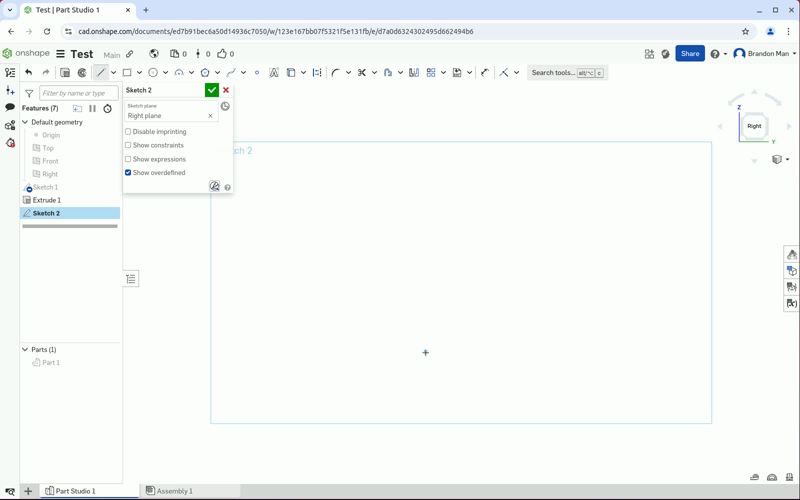
mouse_move(455, 352)
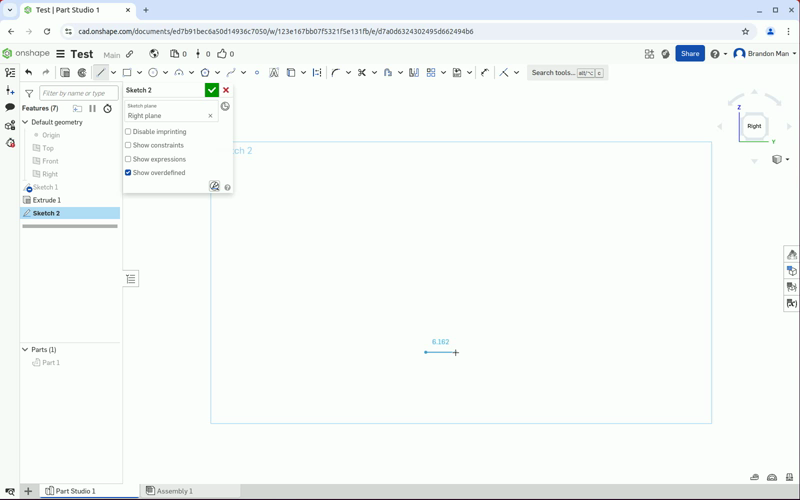
mouse_move(428, 352)
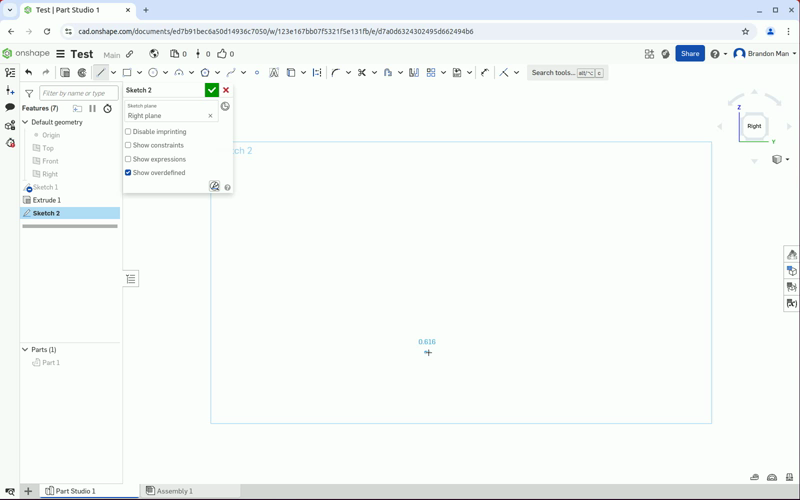
scroll(6)
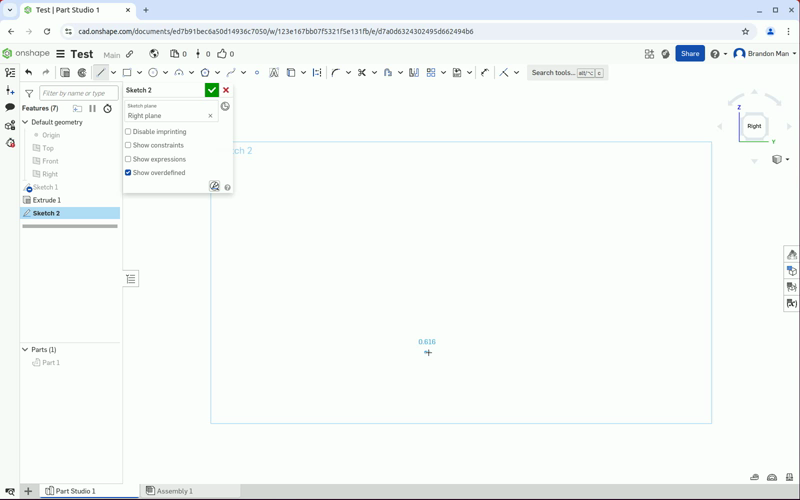
scroll(6)
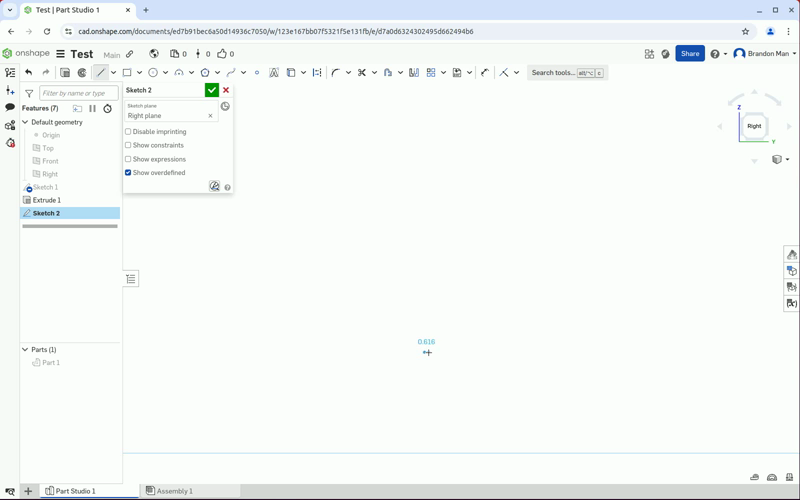
scroll(6)
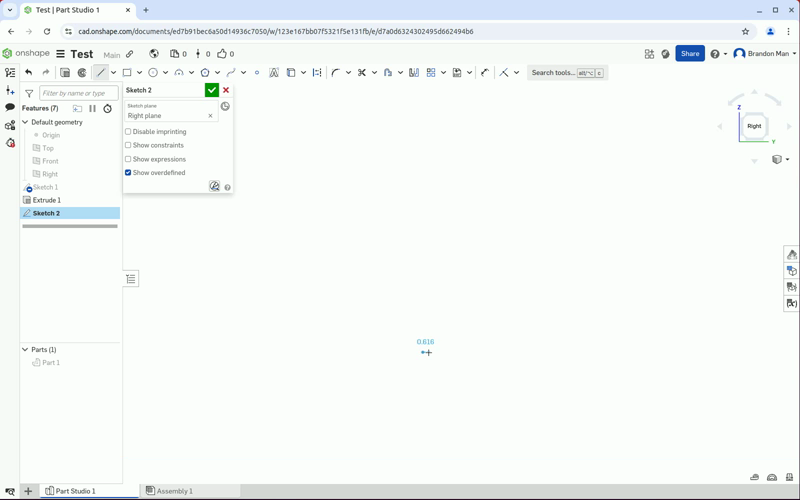
scroll(6)
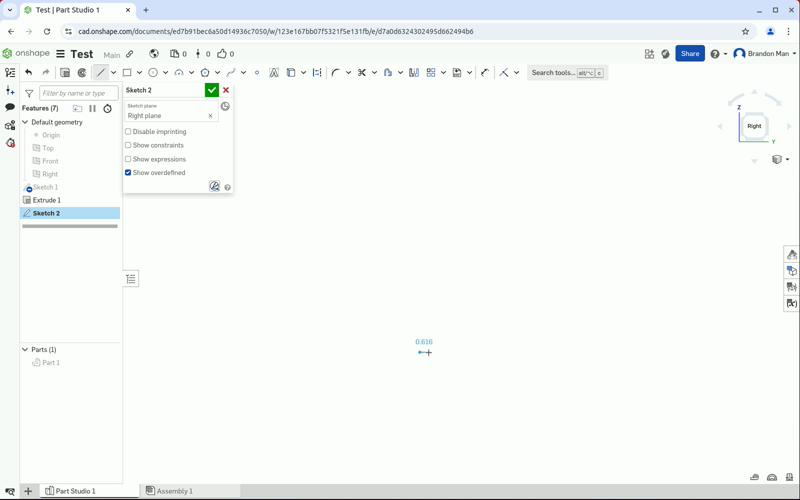
scroll(6)
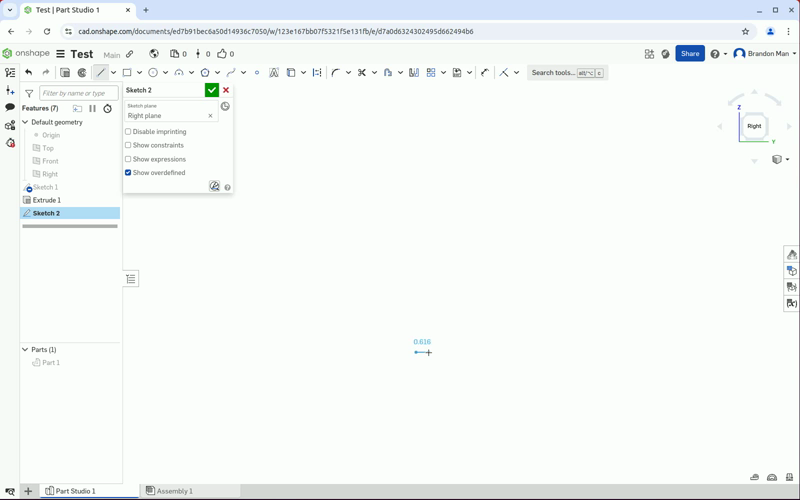
scroll(6)
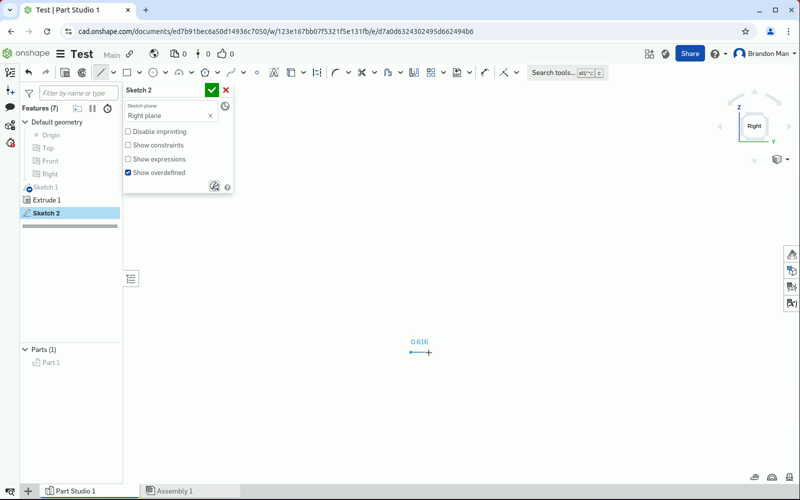
scroll(6)
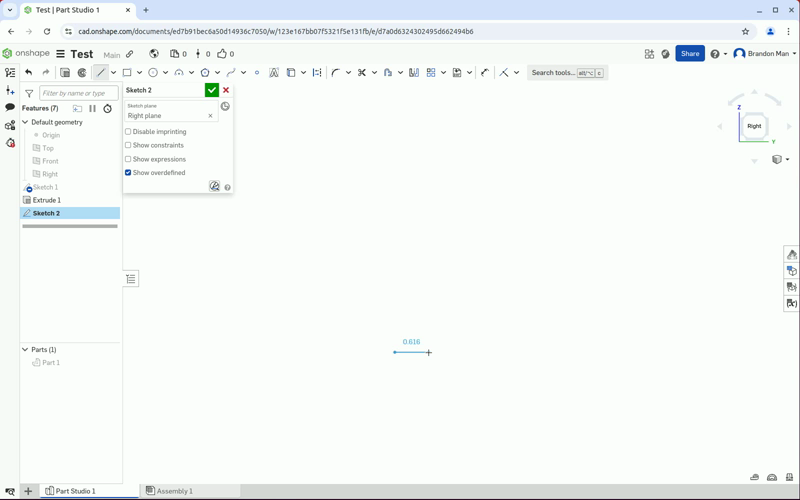
click(428, 352)
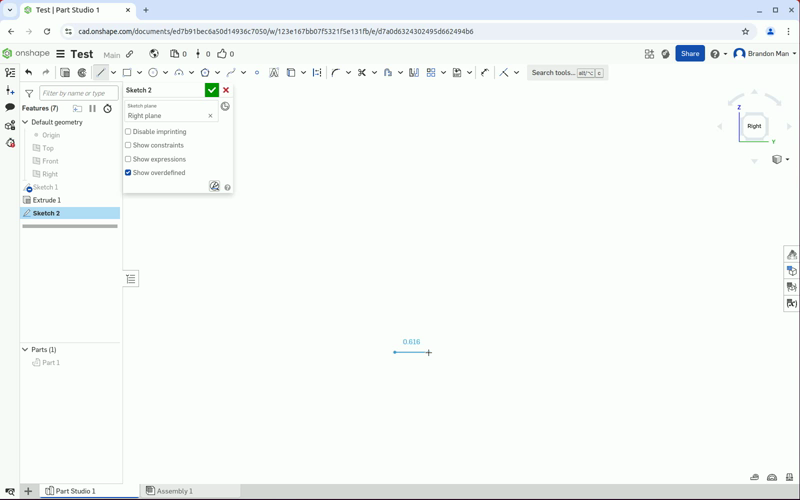
scroll(-6)
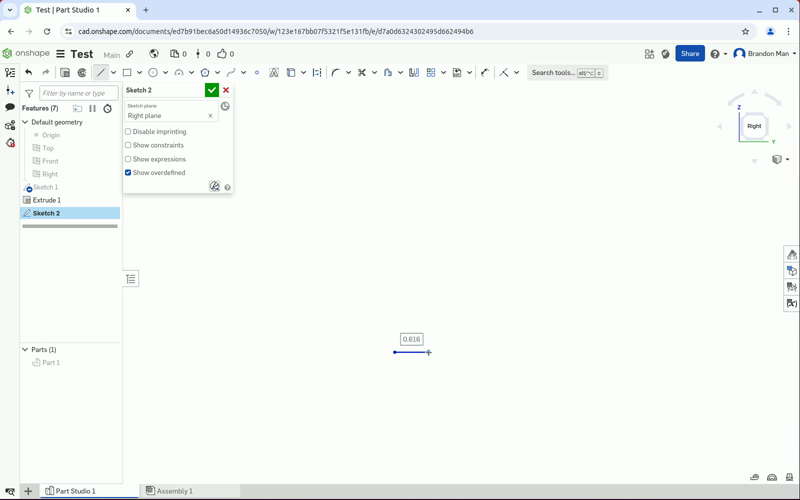
scroll(-6)
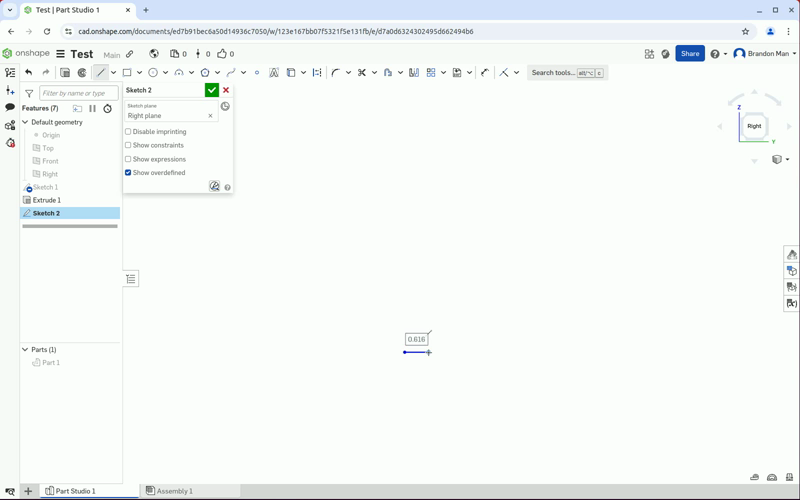
scroll(-6)
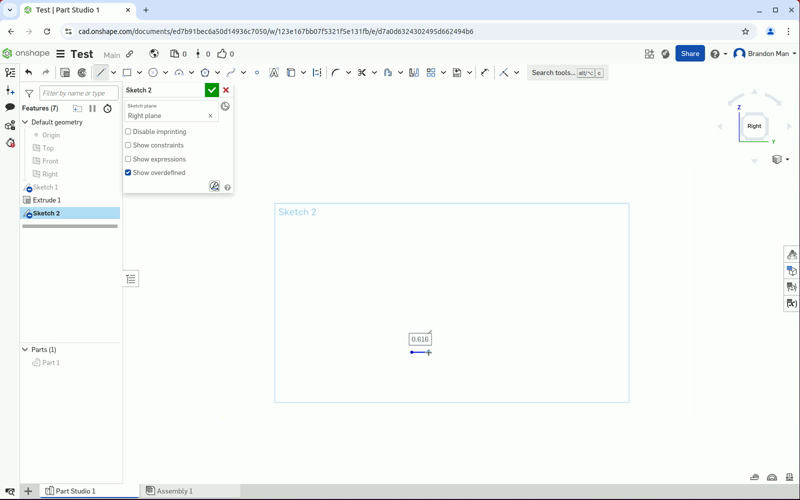
scroll(-6)
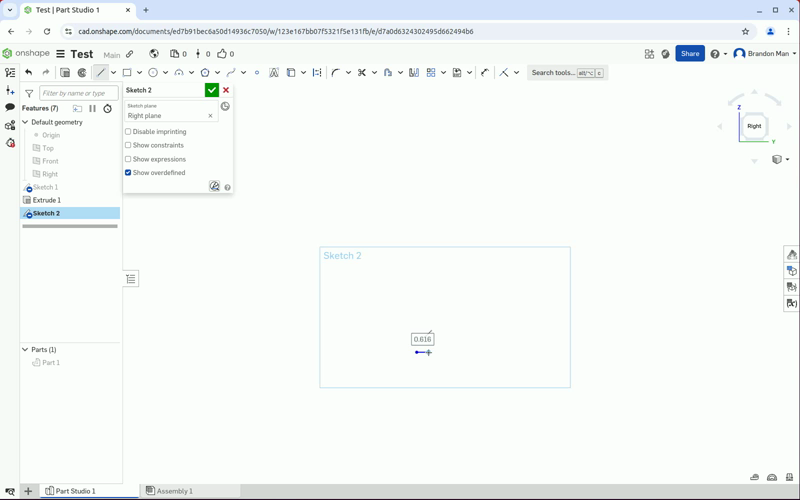
scroll(-6)
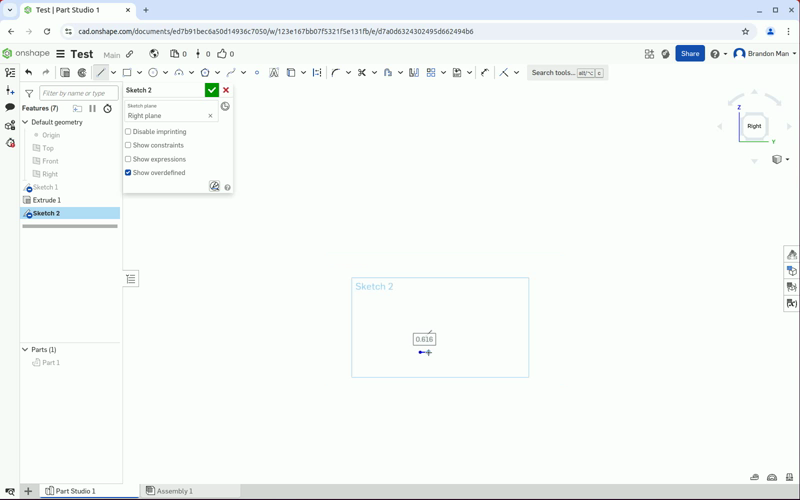
scroll(-6)
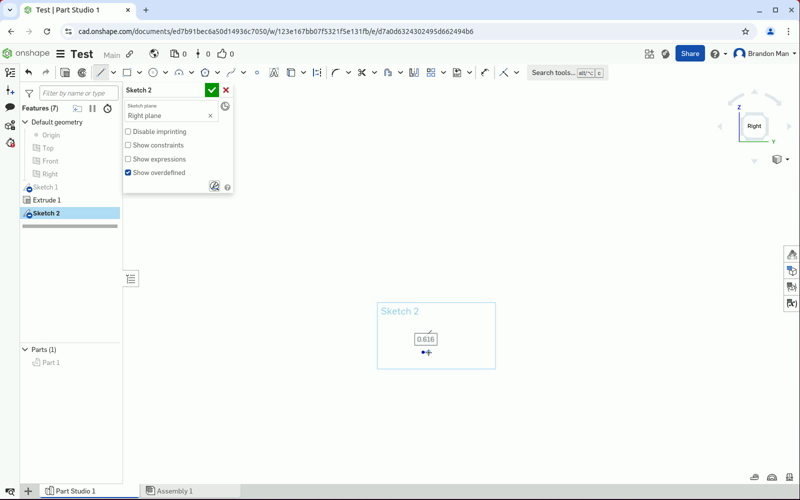
scroll(-6)
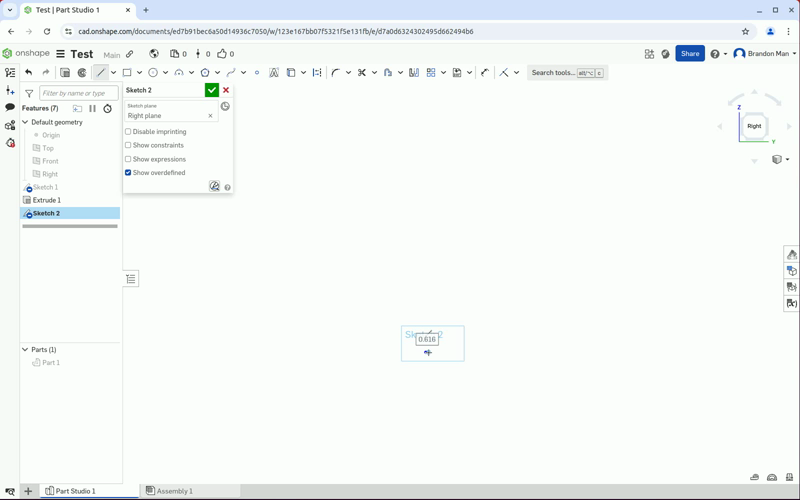
key_up(shift)
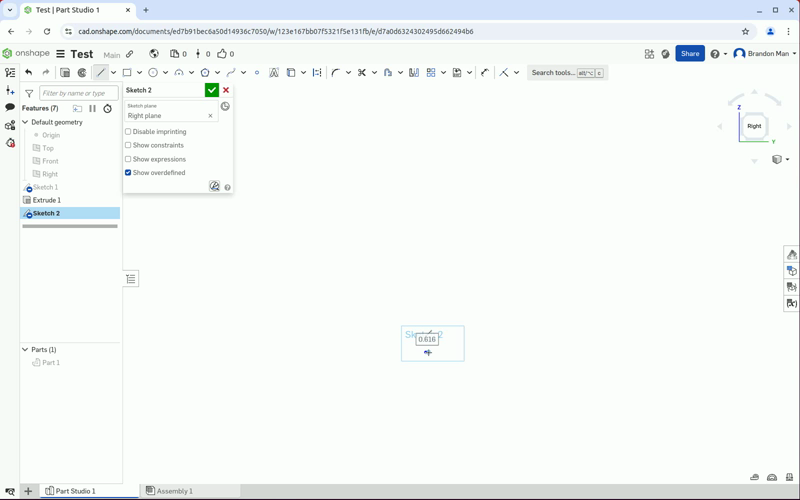
key_down(shift)
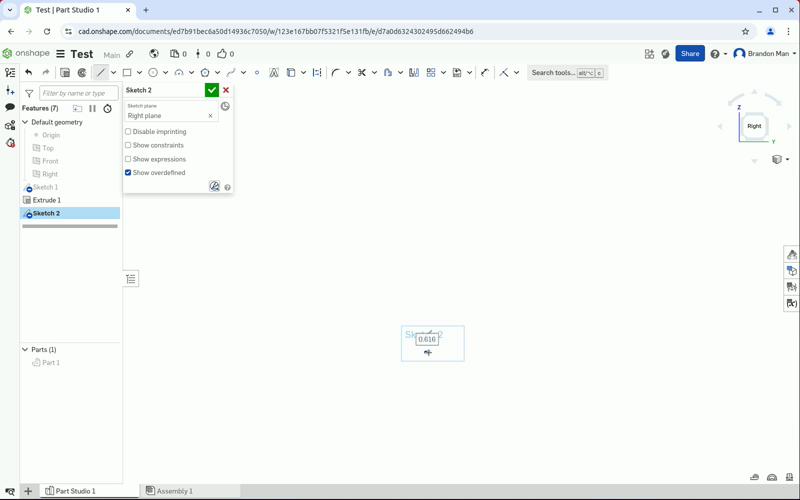
mouse_move(428, 283)
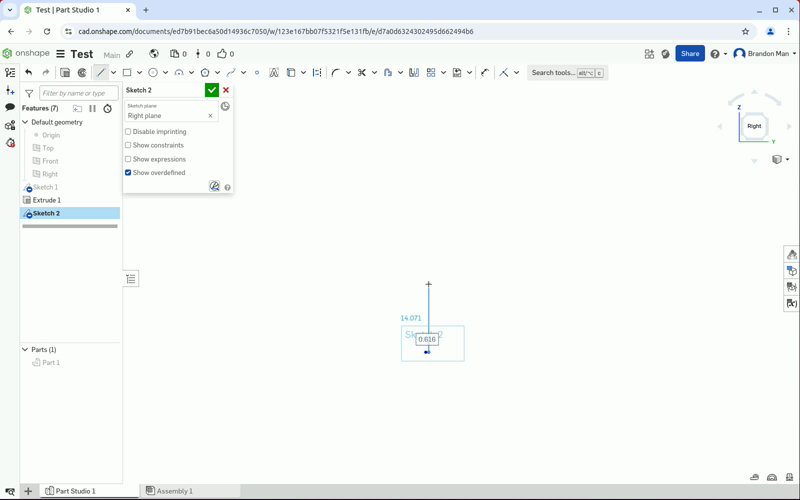
click(428, 283)
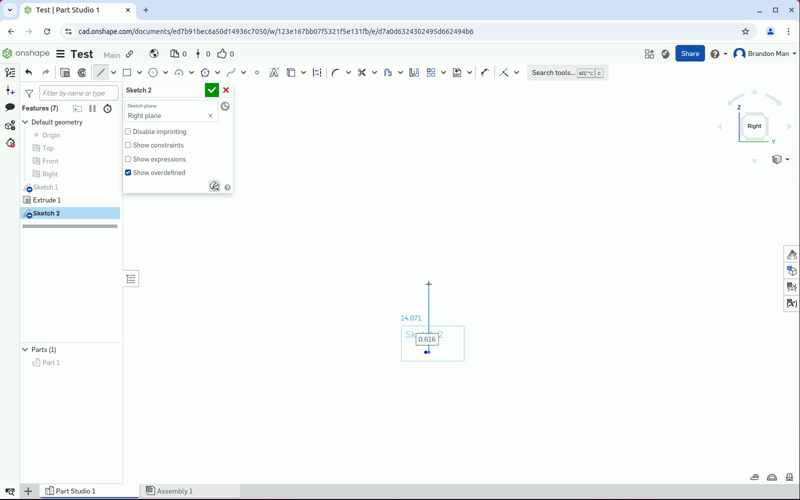
key_up(shift)
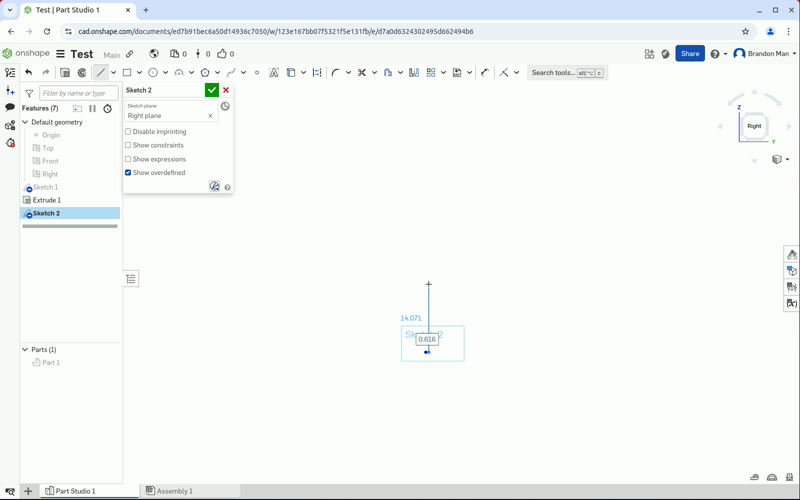
key_down(shift)
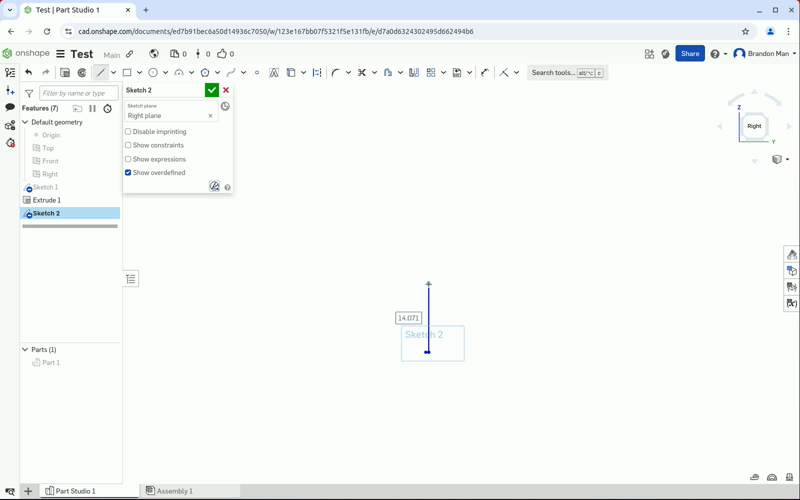
mouse_move(458, 283)
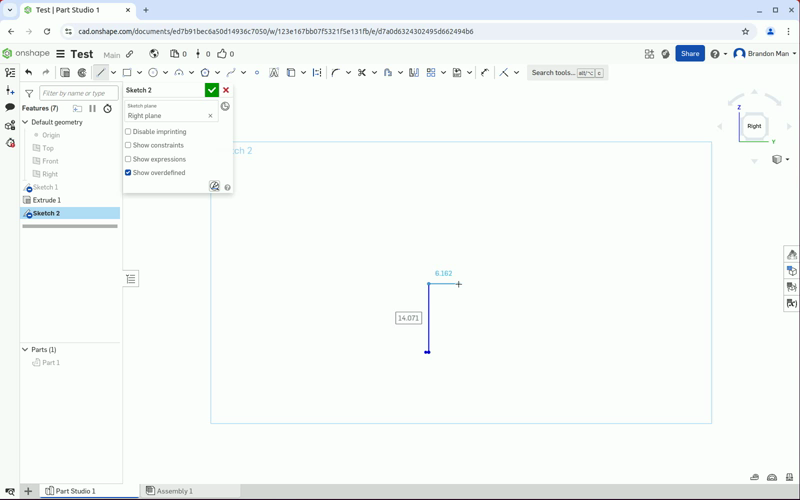
mouse_move(425, 283)
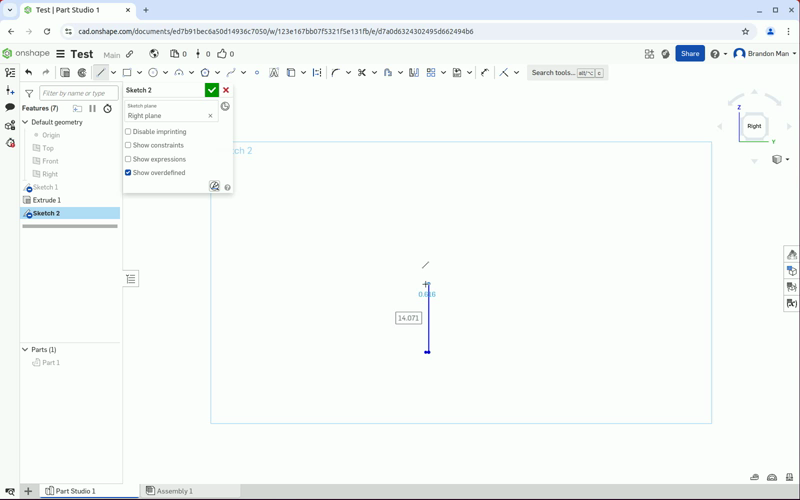
scroll(6)
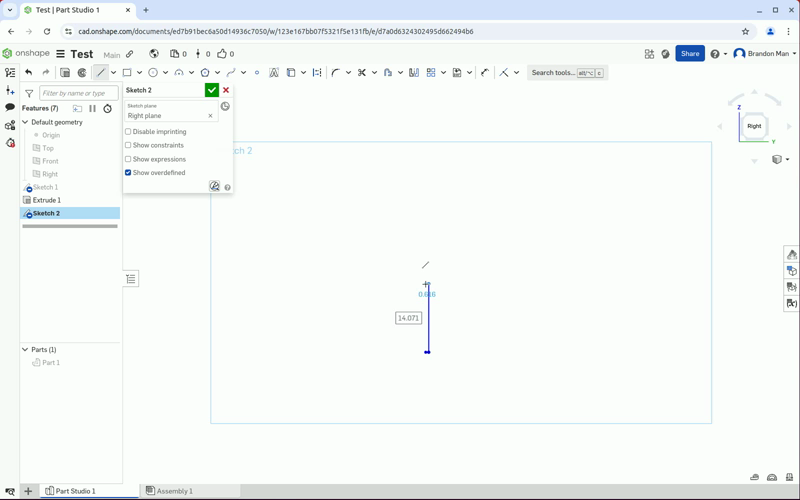
scroll(6)
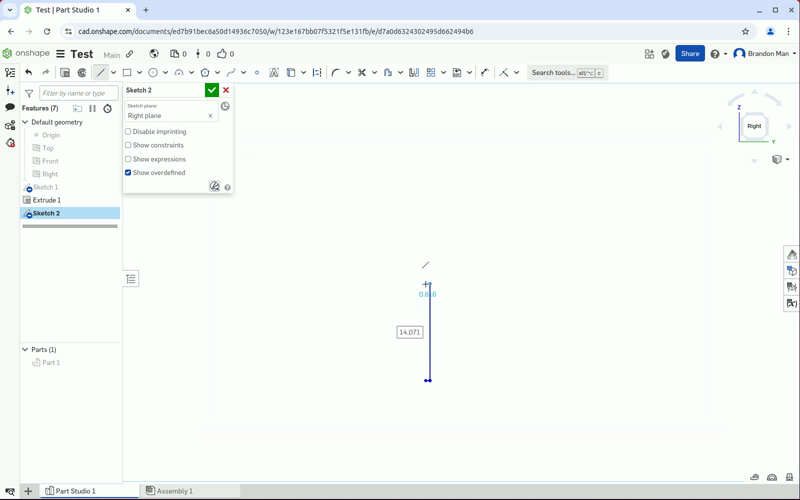
scroll(6)
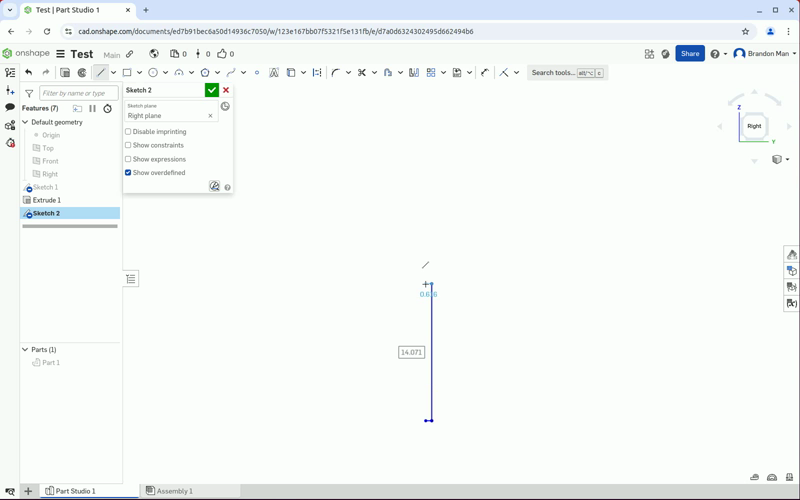
scroll(6)
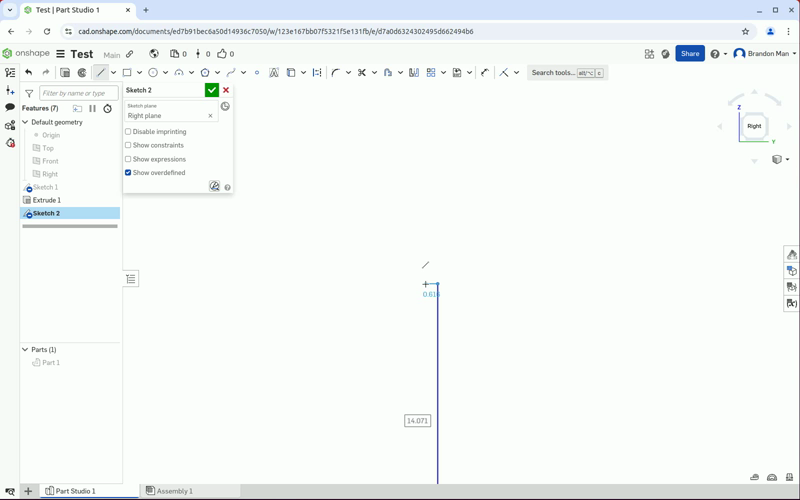
scroll(6)
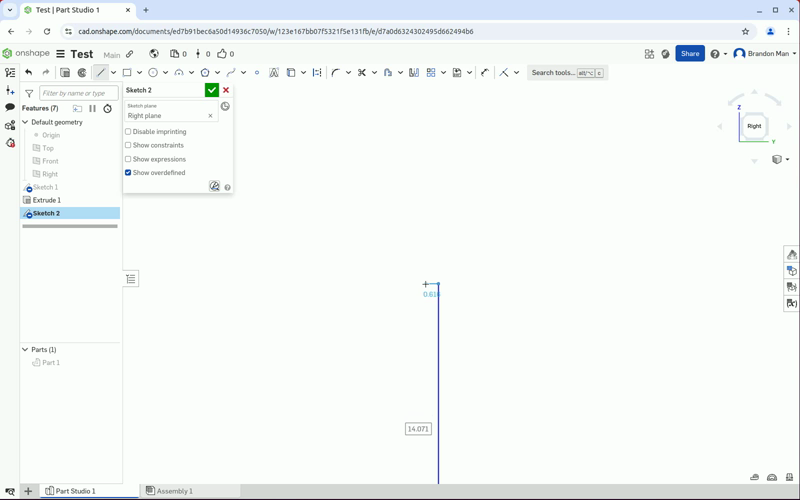
scroll(6)
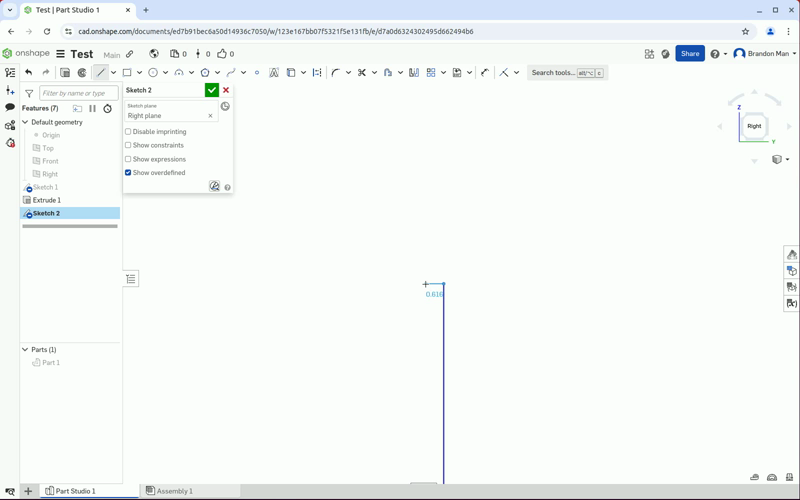
scroll(6)
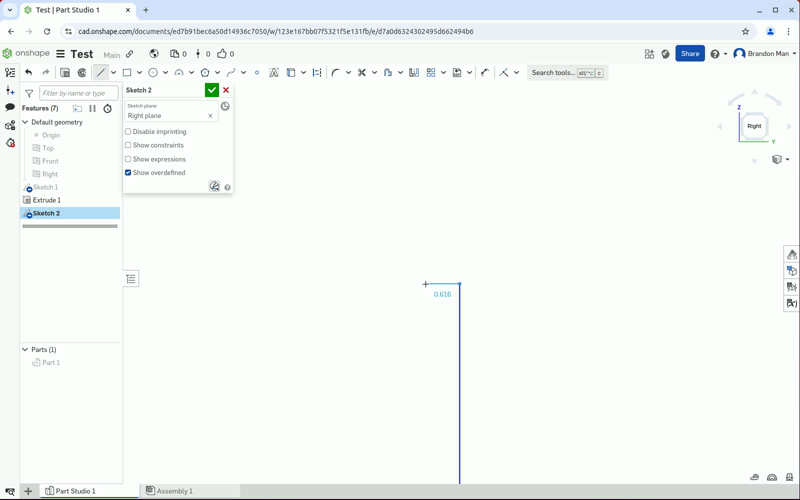
click(425, 283)
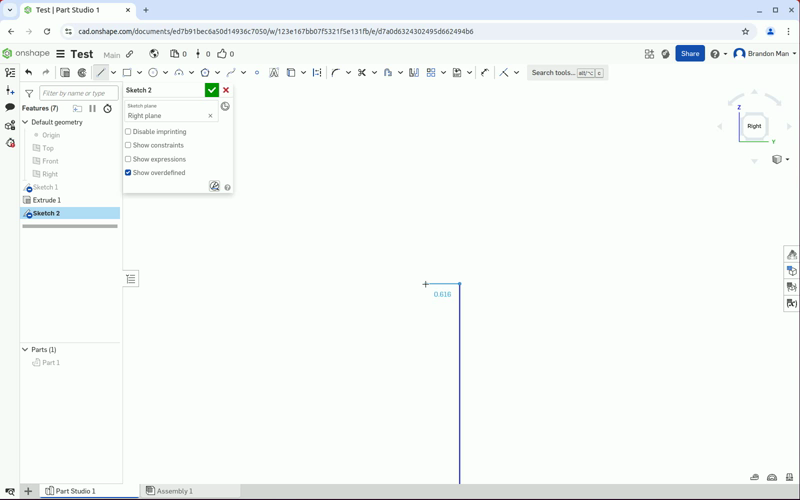
scroll(-6)
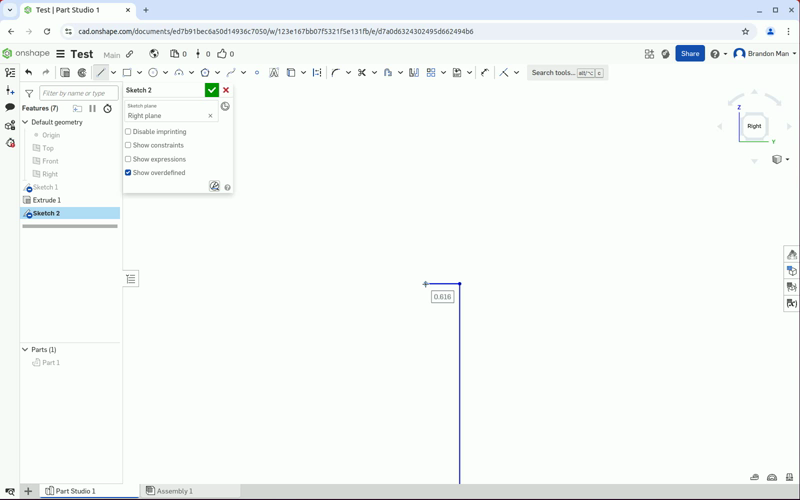
scroll(-6)
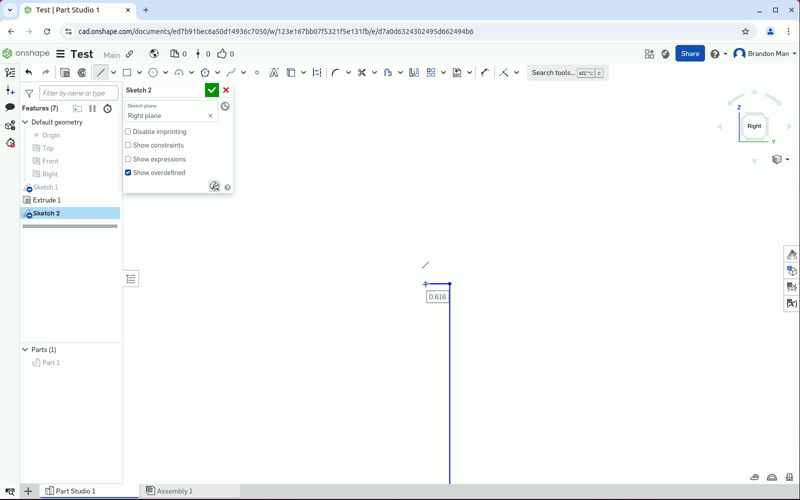
scroll(-6)
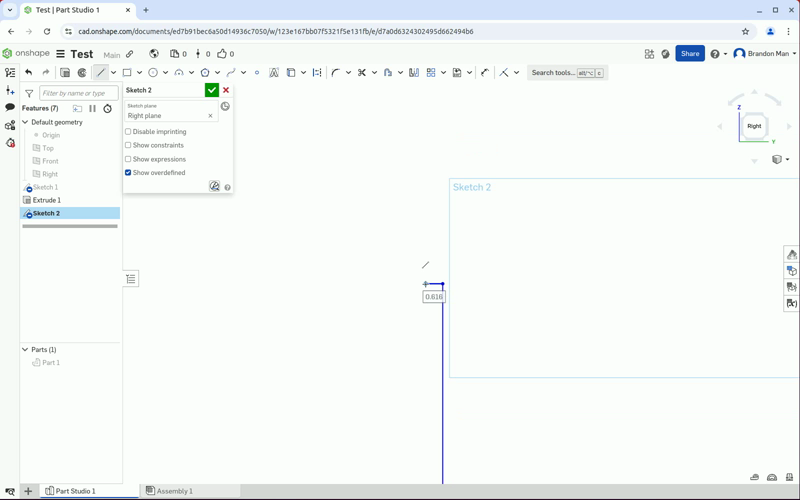
scroll(-6)
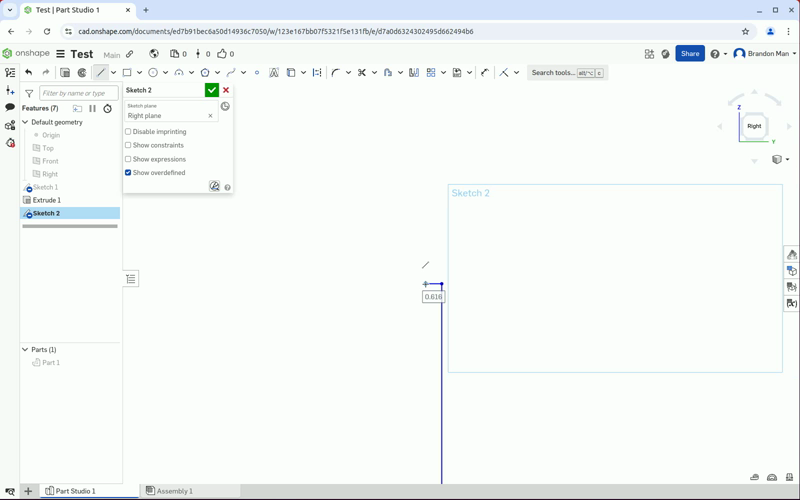
scroll(-6)
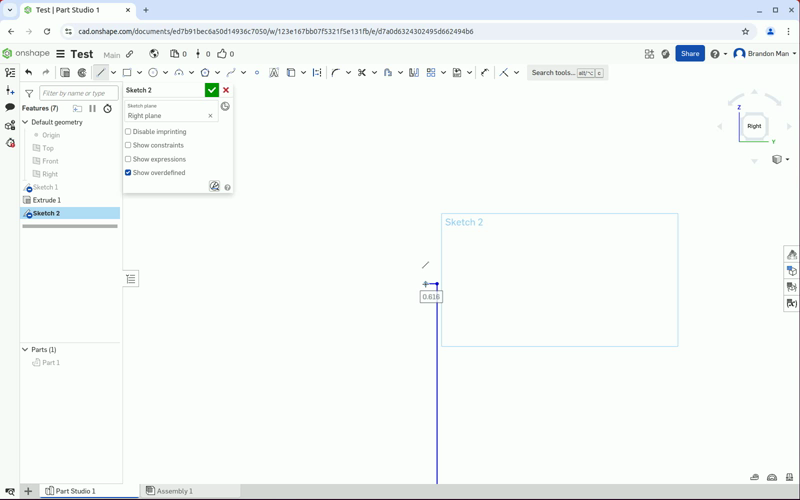
scroll(-6)
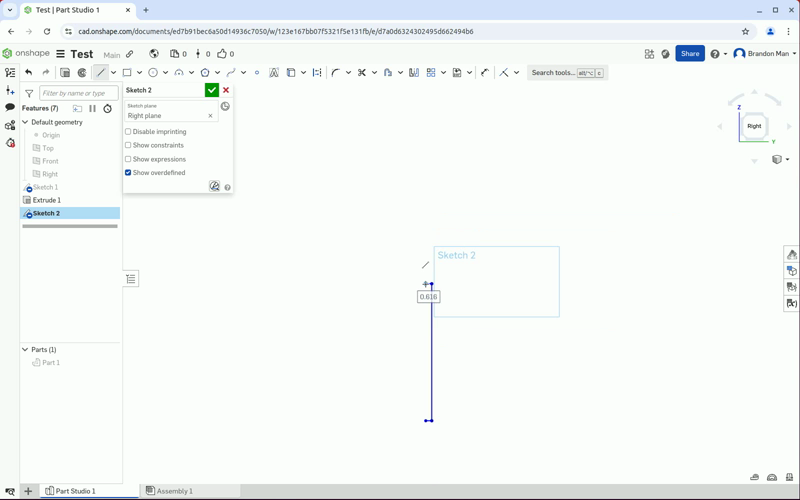
scroll(-6)
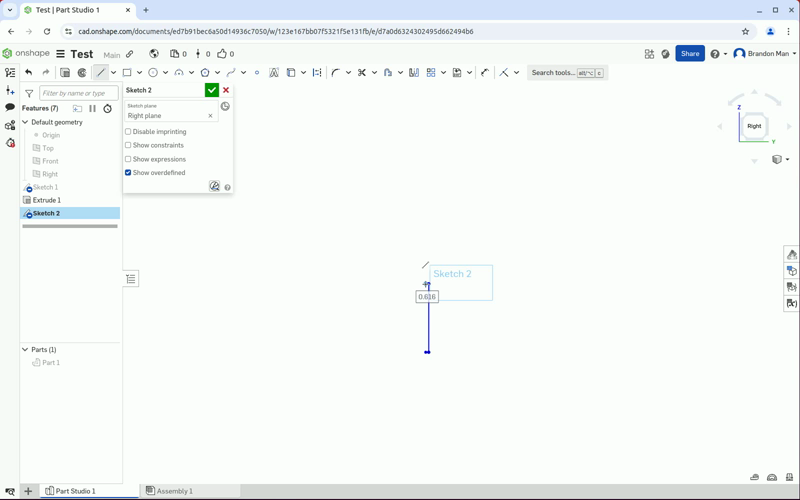
key_up(shift)
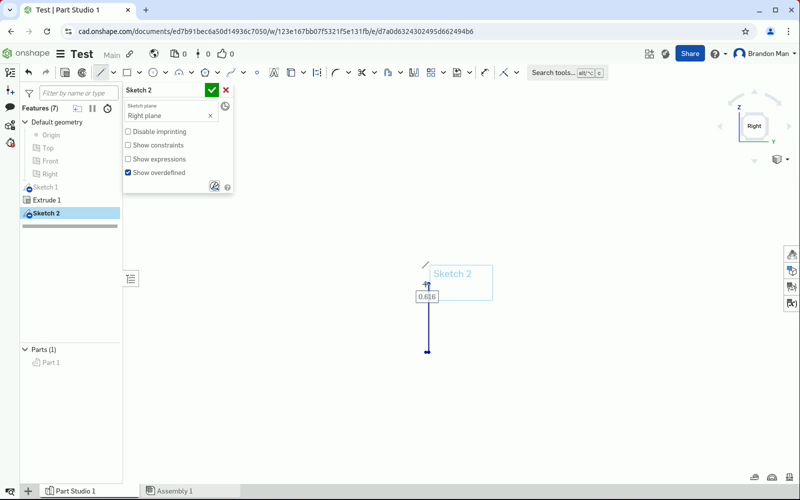
key_down(shift)
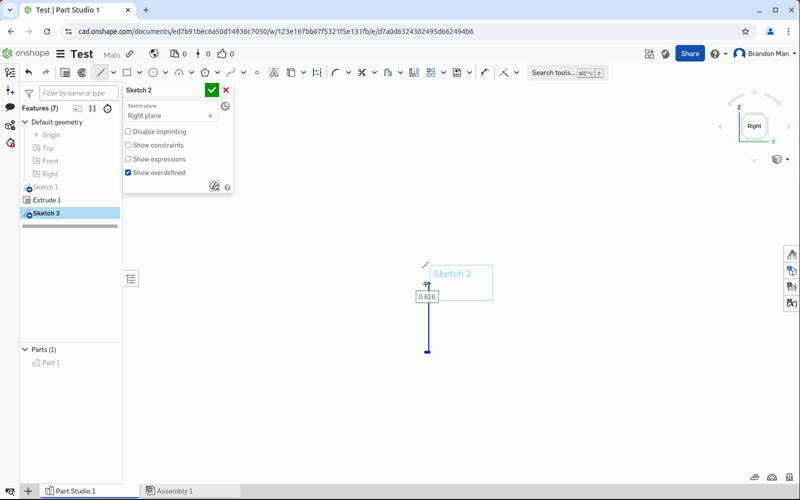
mouse_move(425, 352)
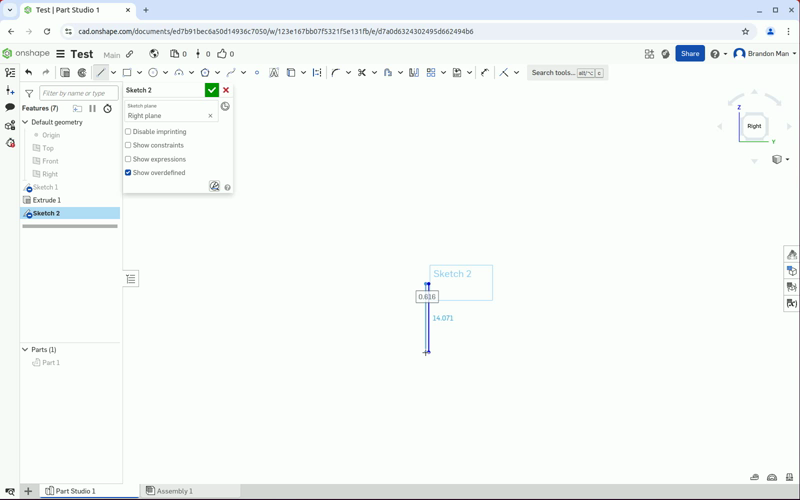
scroll(6)
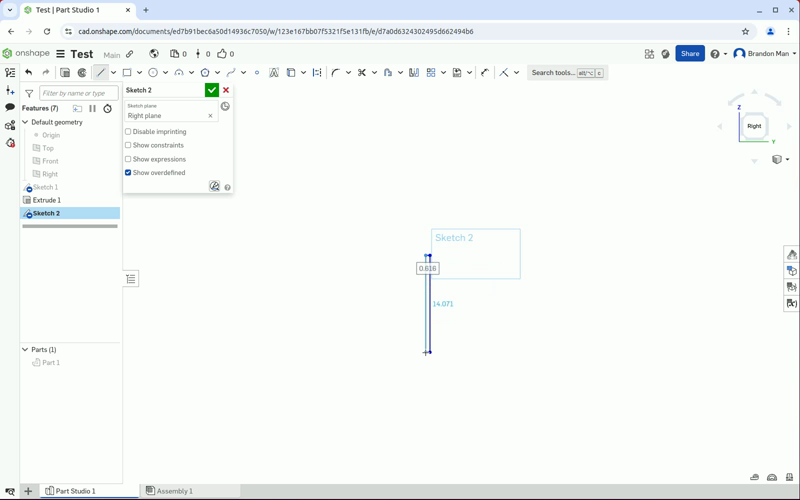
scroll(6)
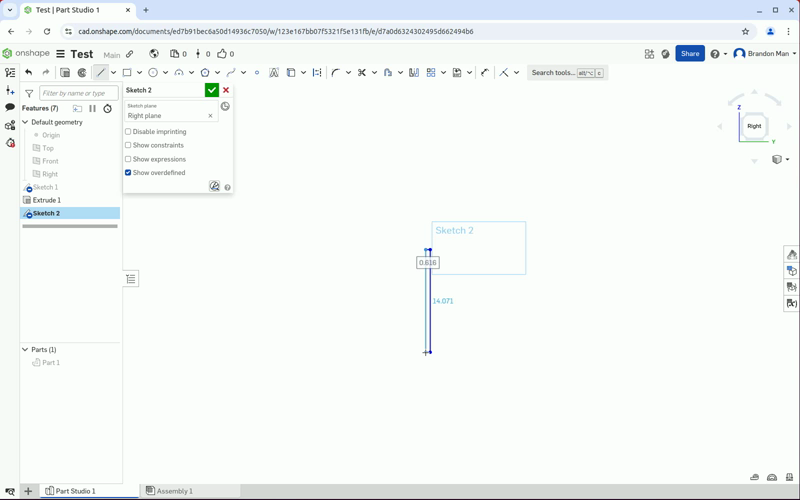
scroll(6)
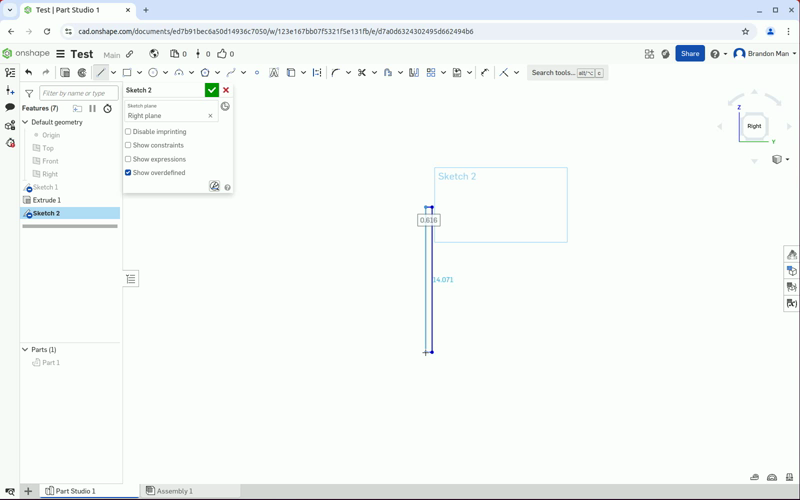
scroll(6)
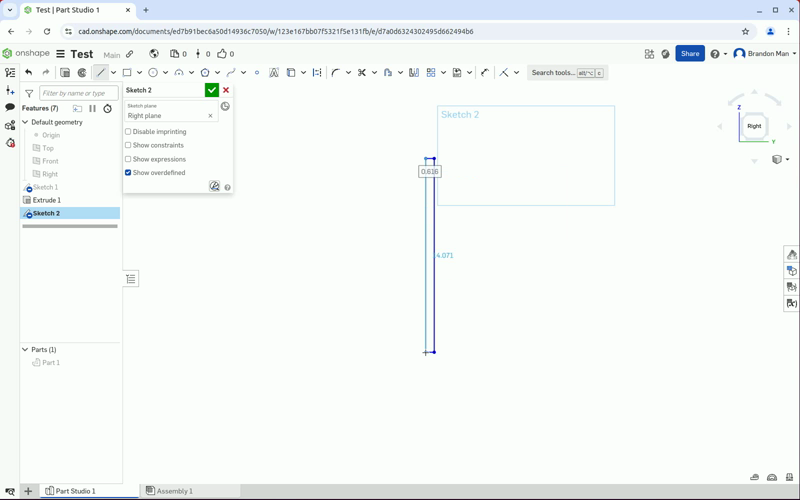
scroll(6)
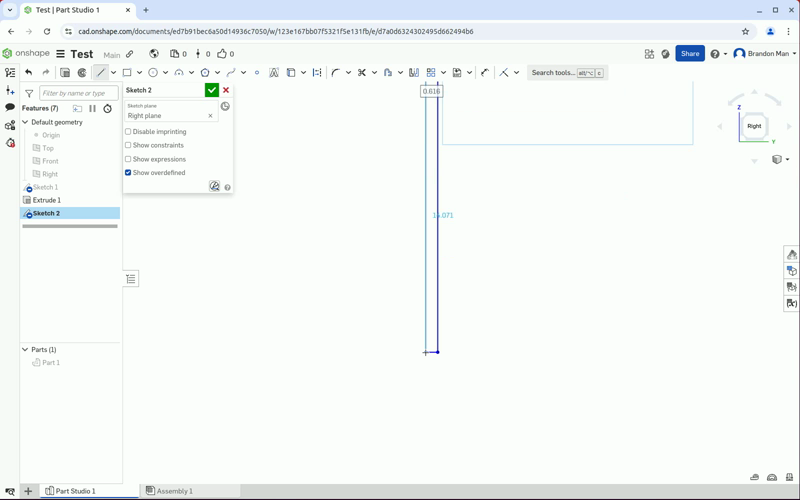
scroll(6)
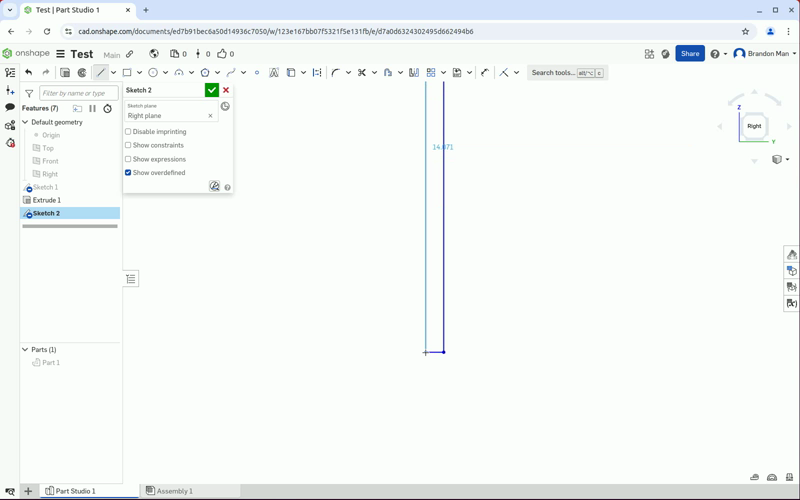
scroll(6)
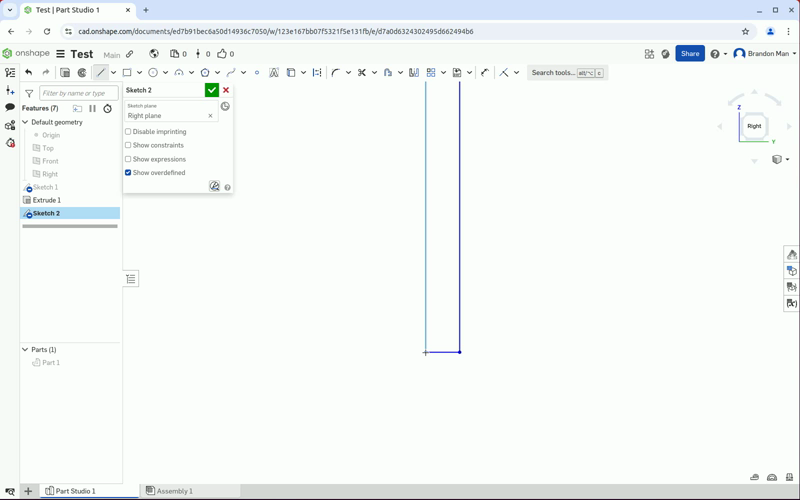
key_up(shift)
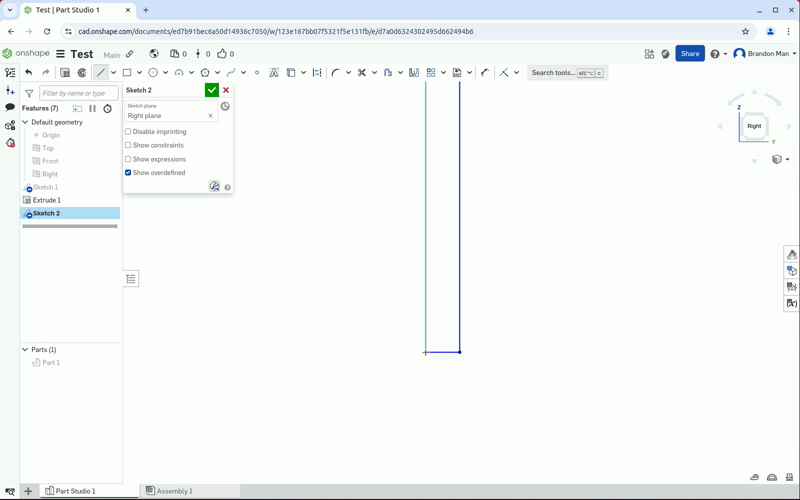
click(425, 352)
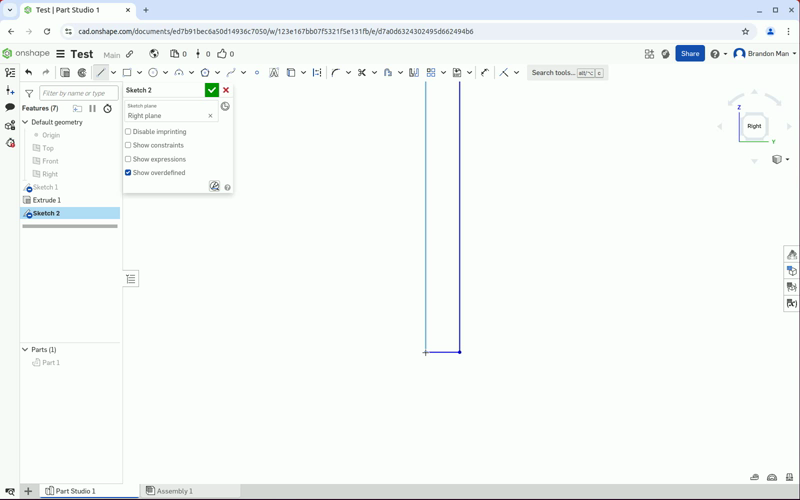
scroll(-6)
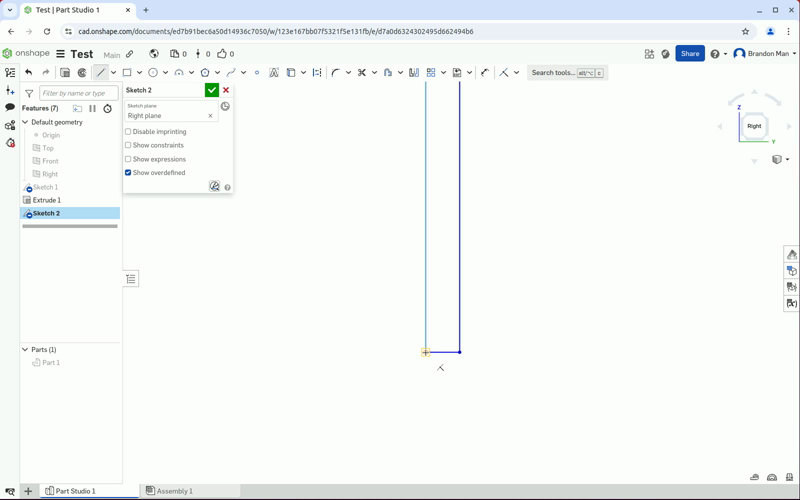
scroll(-6)
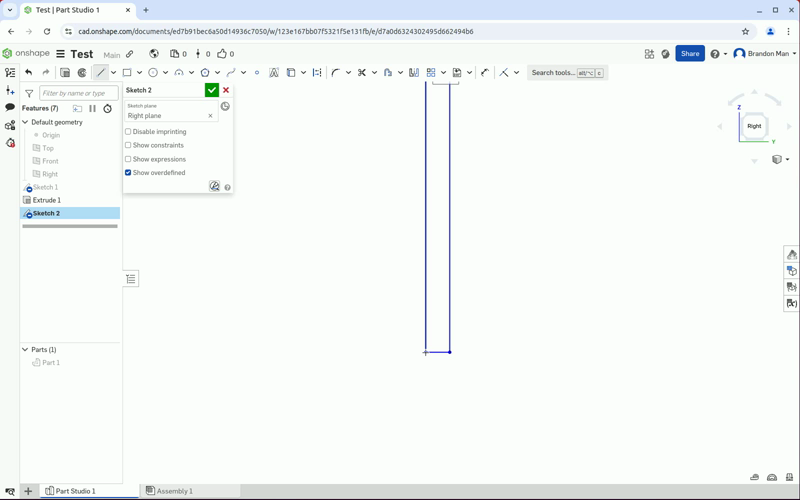
scroll(-6)
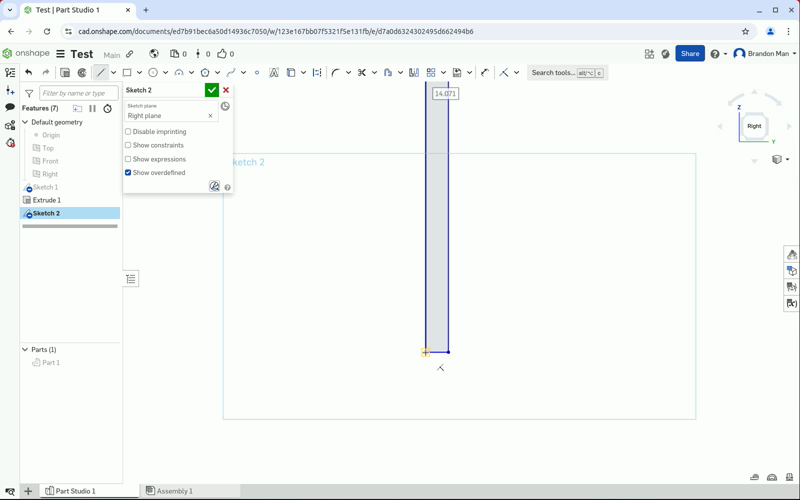
scroll(-6)
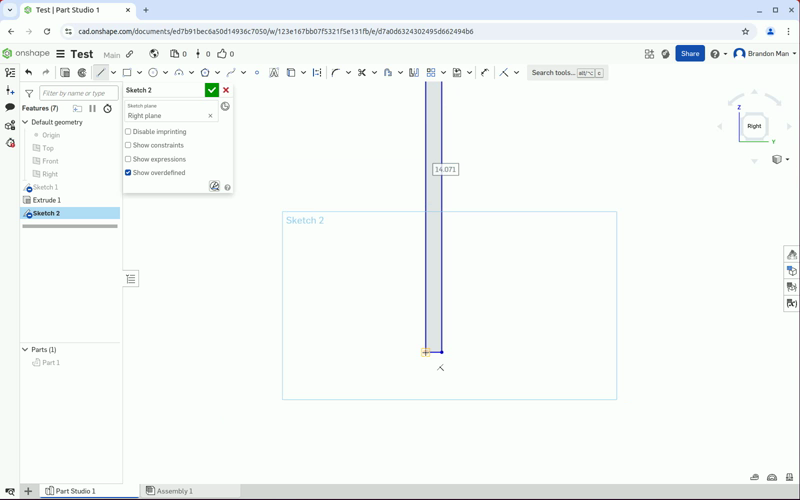
scroll(-6)
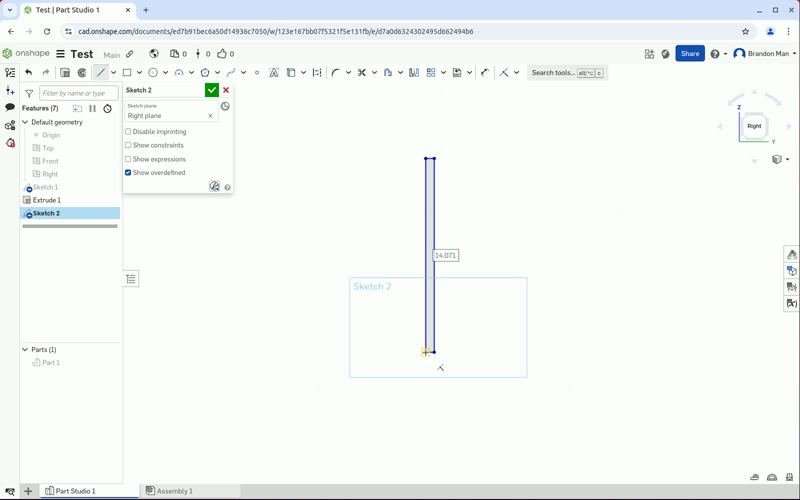
scroll(-6)
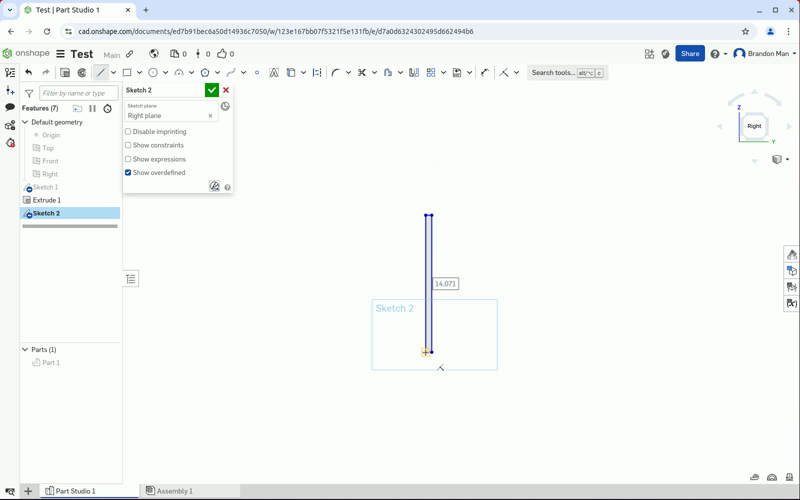
scroll(-6)
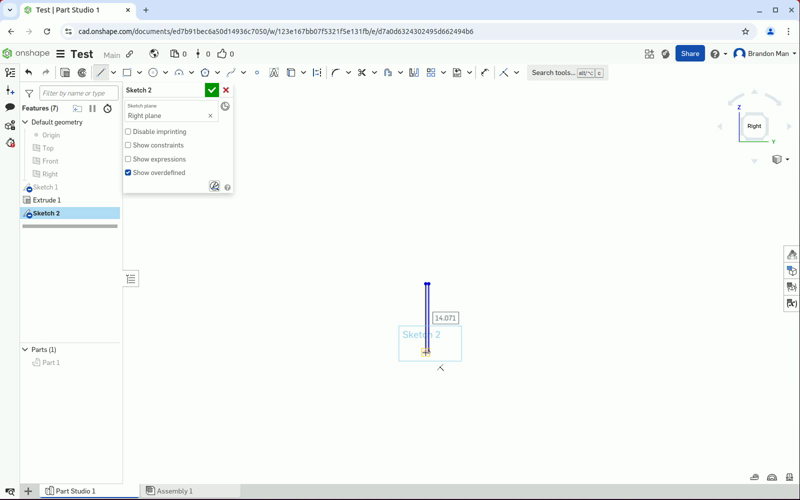
key(esc)
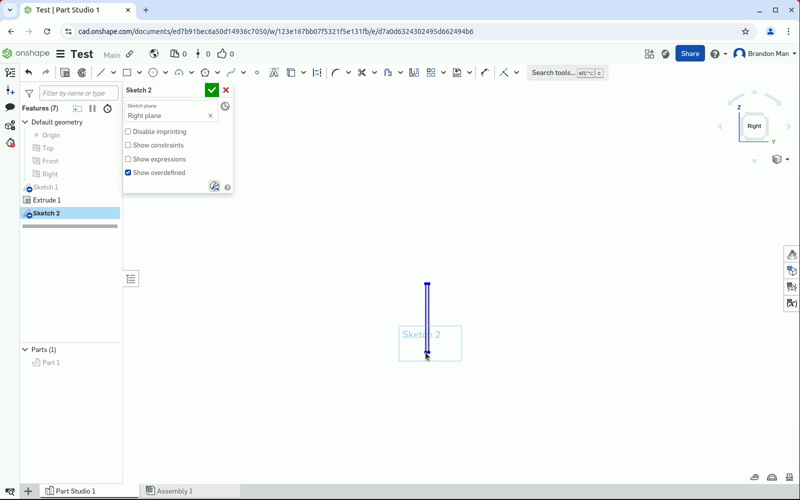
mouse_move(426, 291)
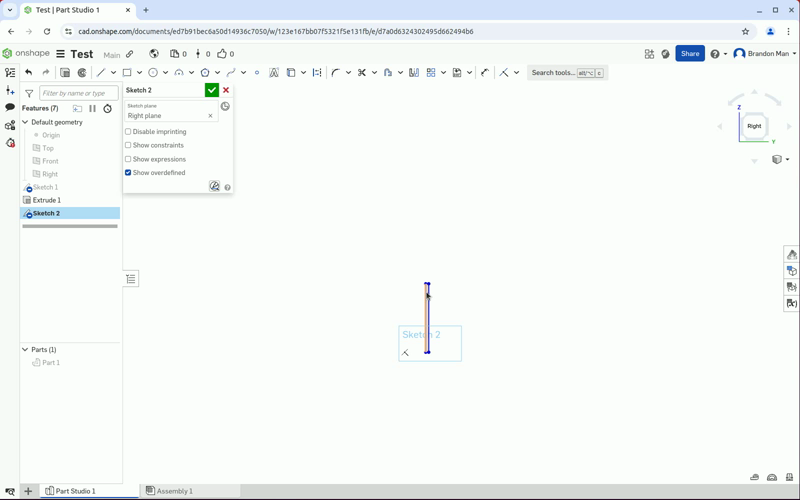
scroll(6)
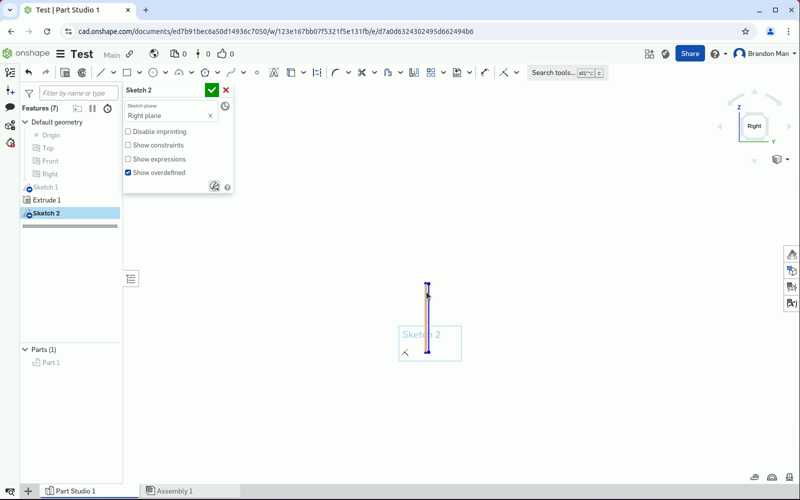
scroll(6)
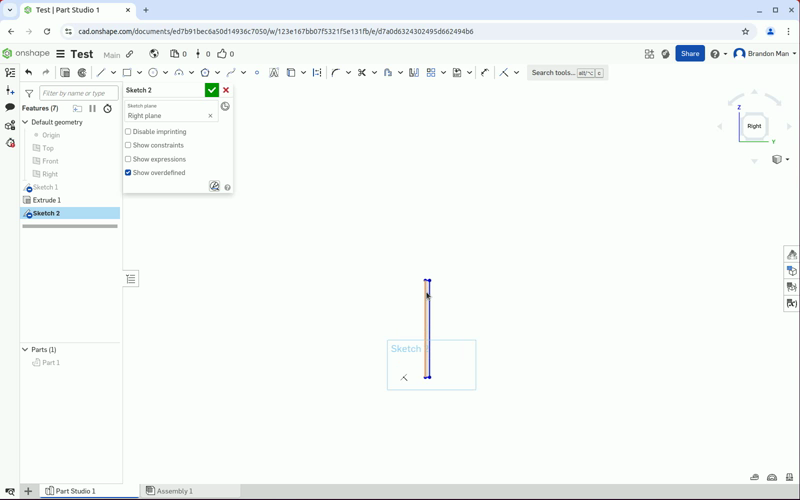
scroll(6)
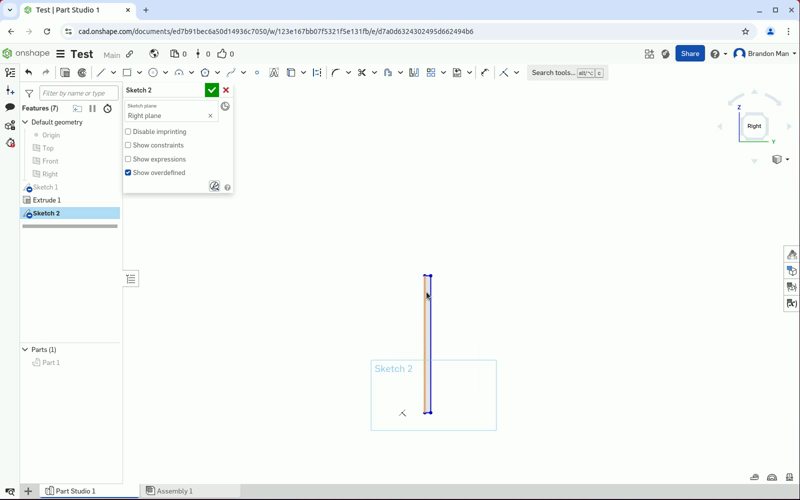
scroll(6)
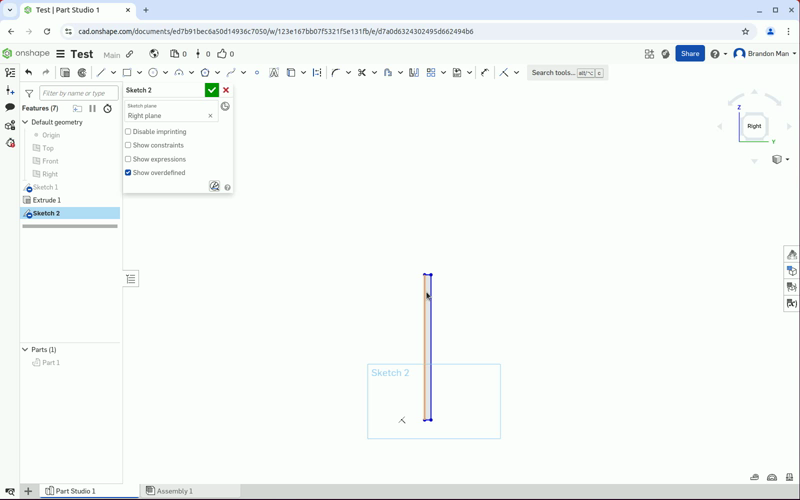
scroll(6)
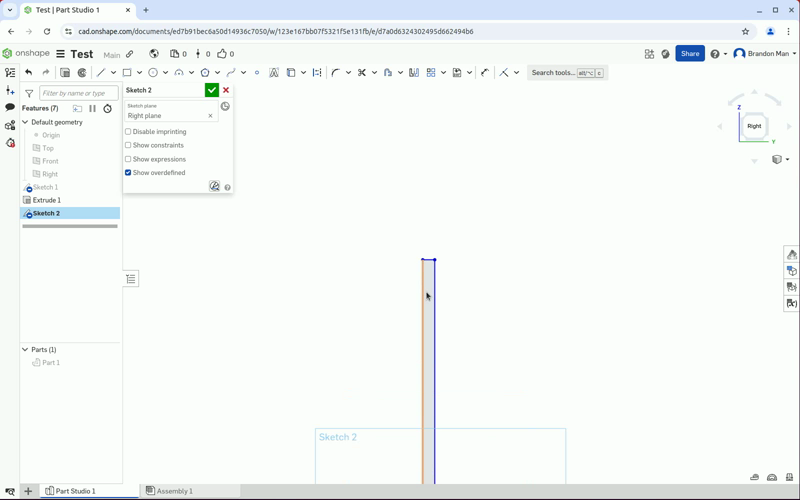
scroll(6)
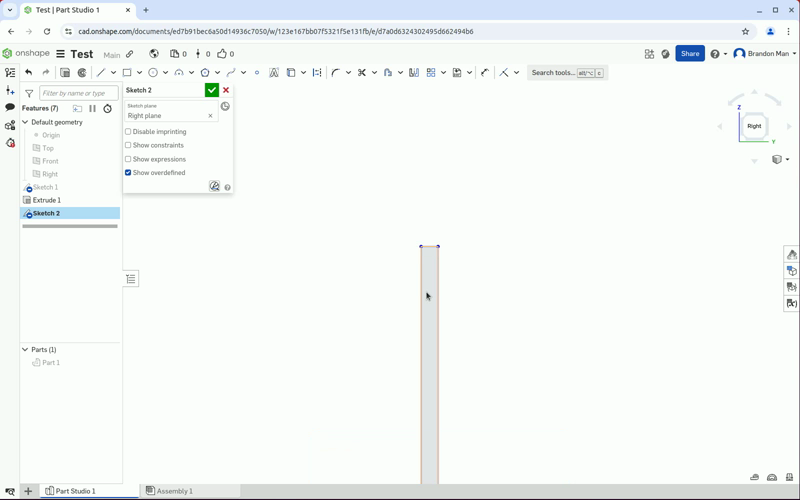
scroll(6)
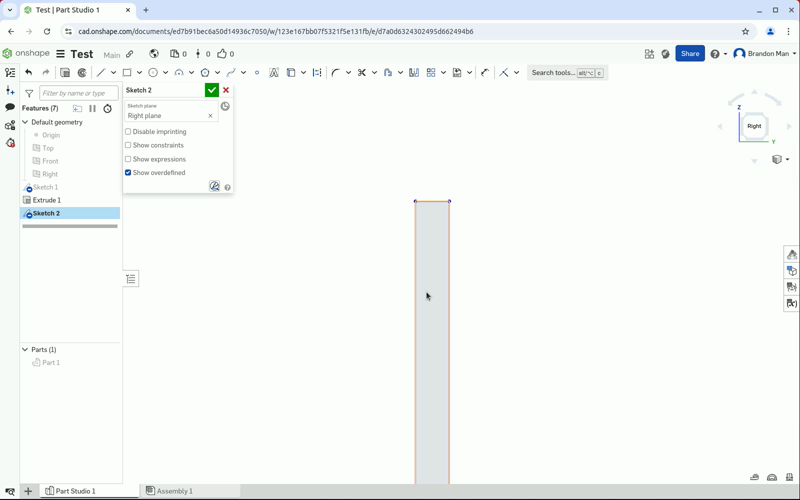
click(426, 291)
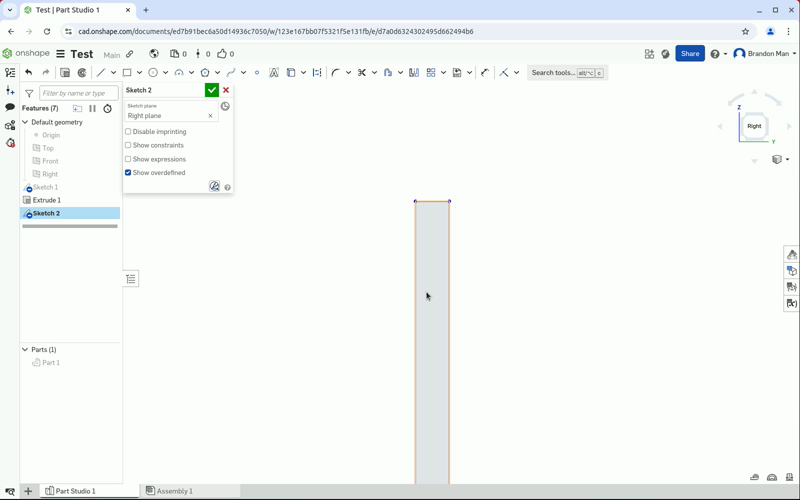
scroll(-6)
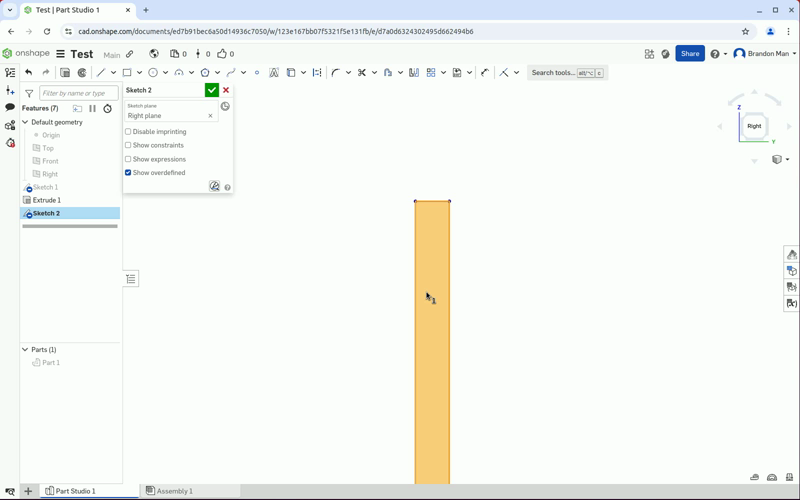
scroll(-6)
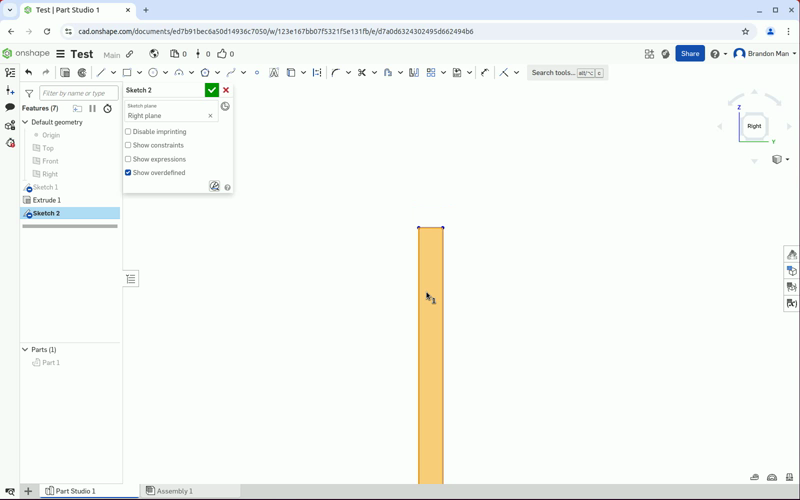
scroll(-6)
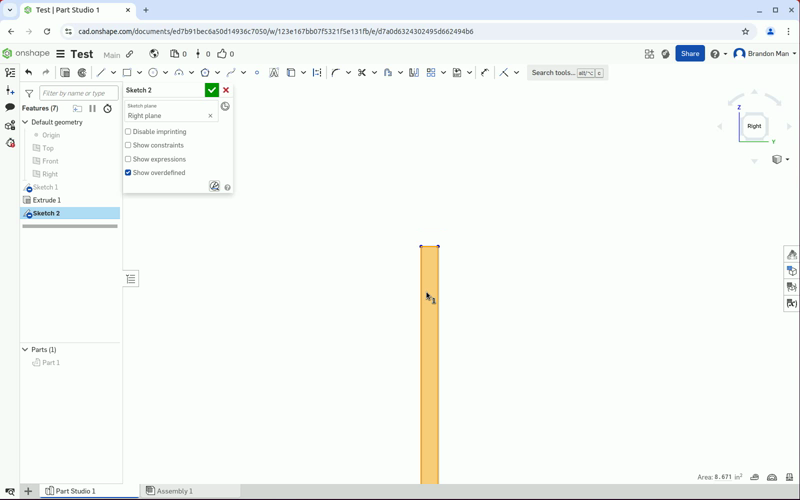
scroll(-6)
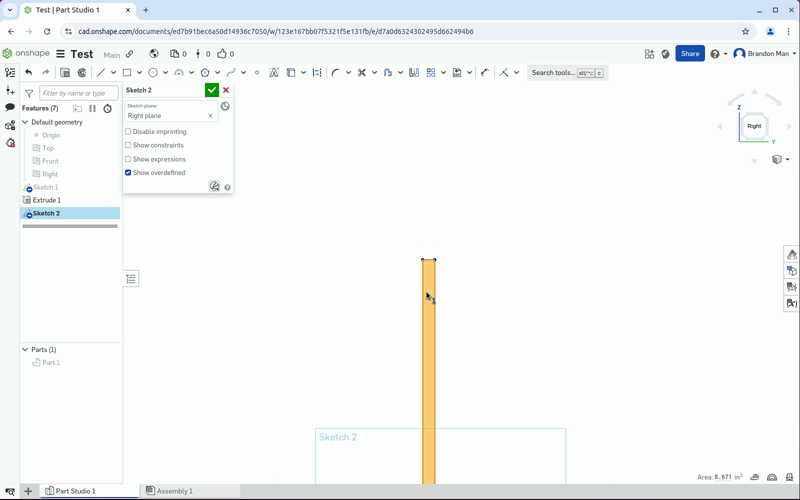
scroll(-6)
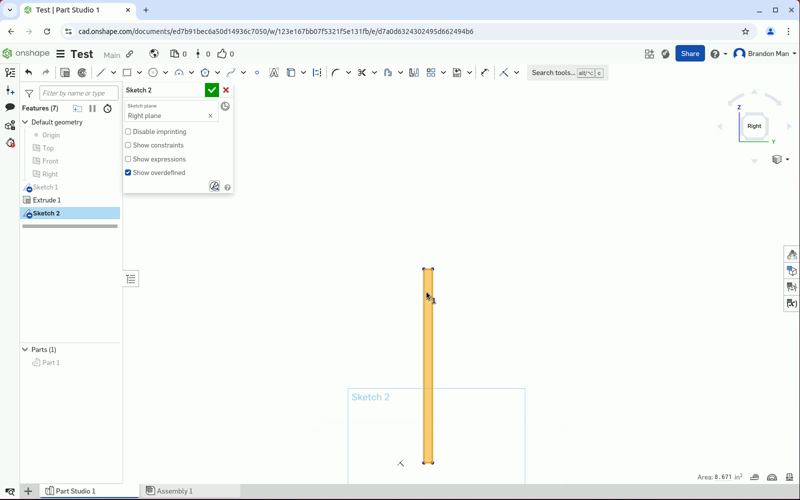
scroll(-6)
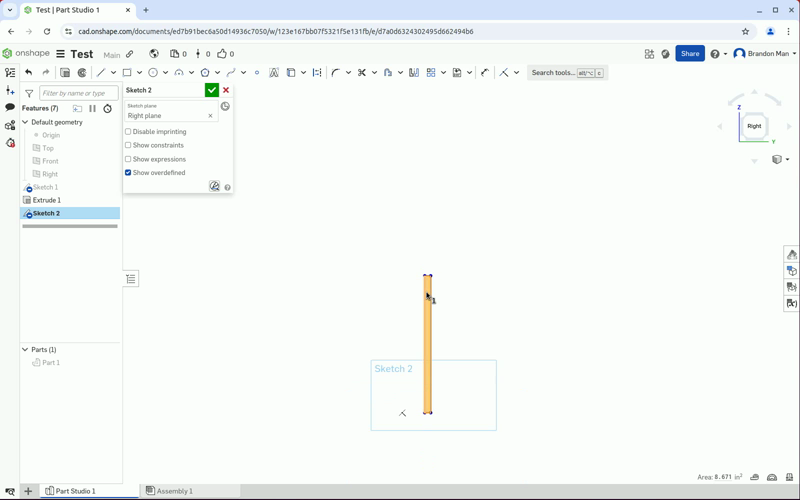
scroll(-6)
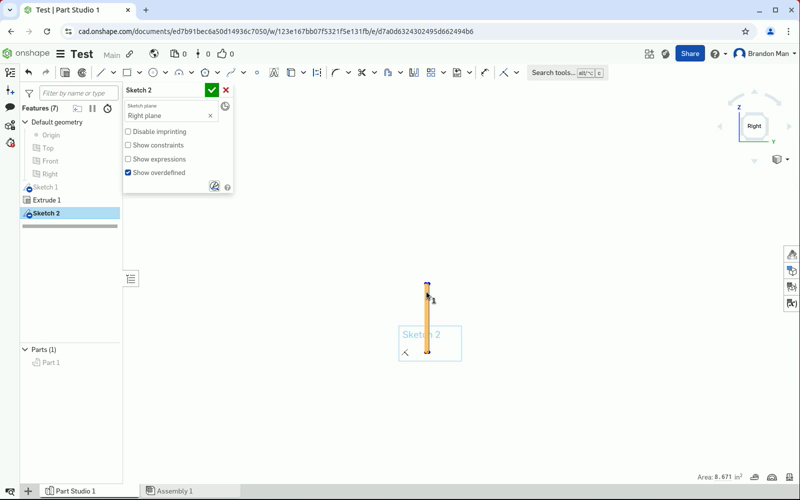
mouse_move(73, 352)
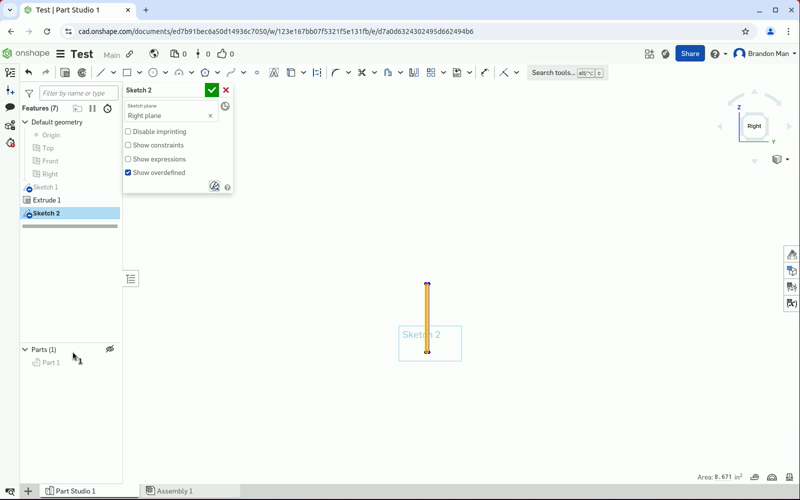
key(shift+y)
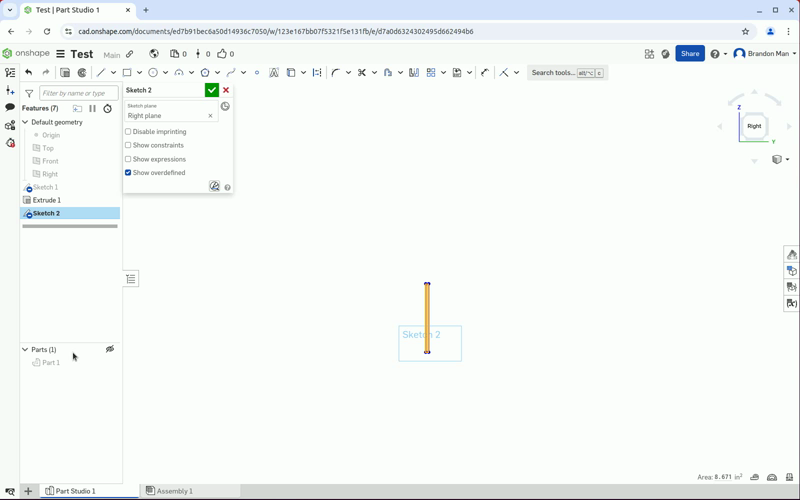
key(shift+e)
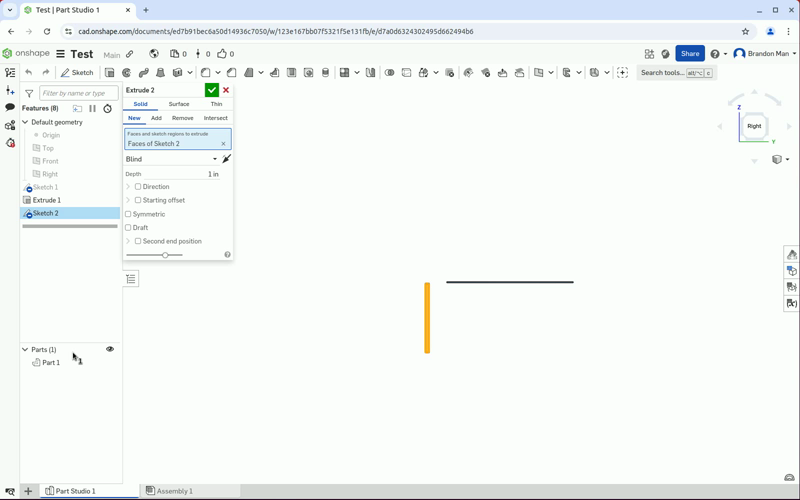
mouse_move(143, 106)
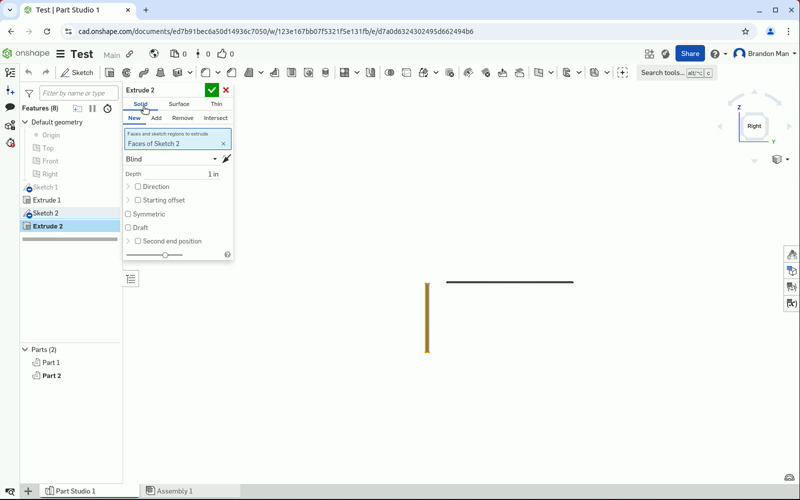
click(143, 106)
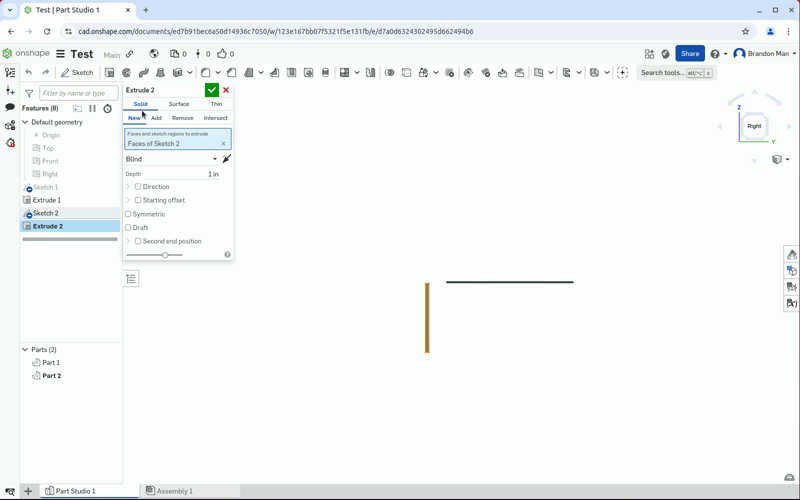
mouse_move(137, 120)
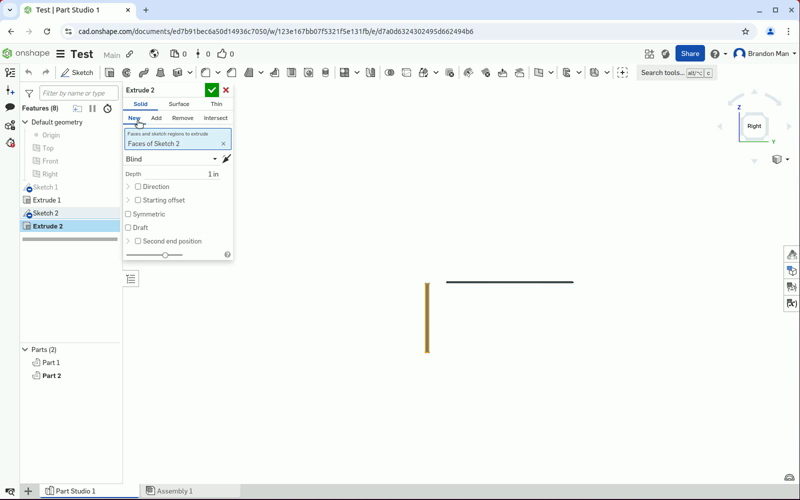
click(137, 120)
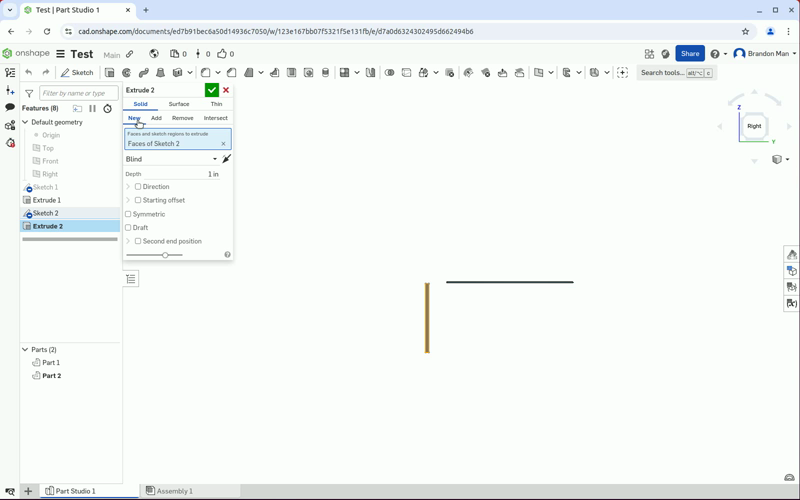
key(tab, 4)
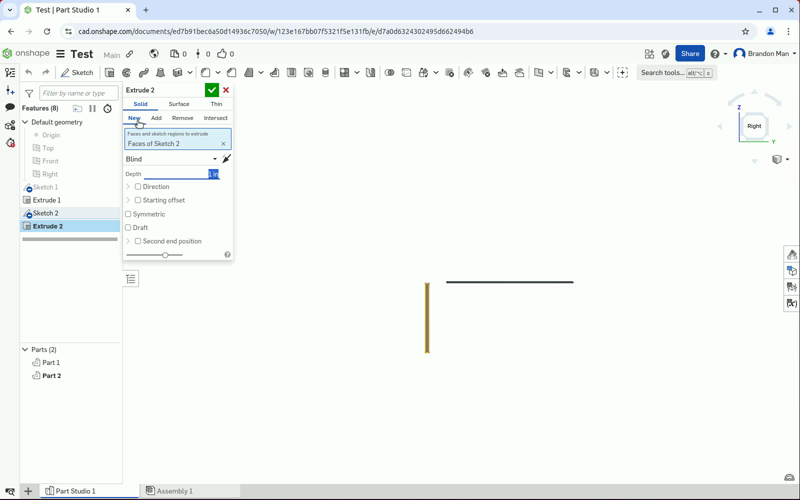
text(0.241)
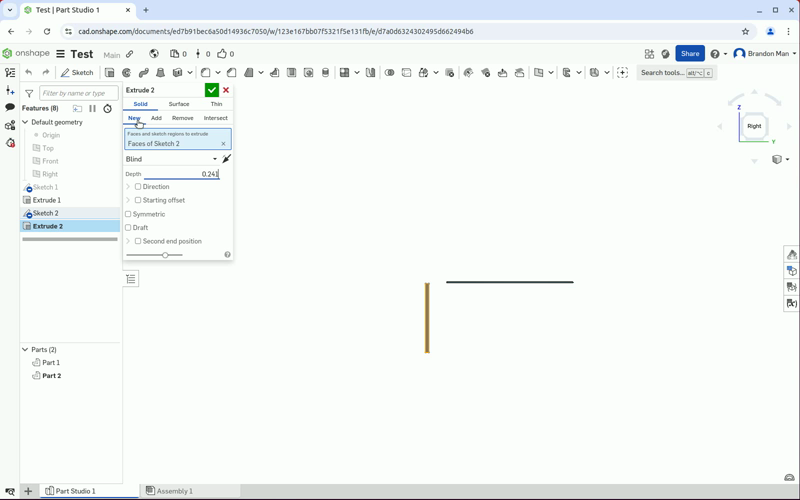
key(enter)
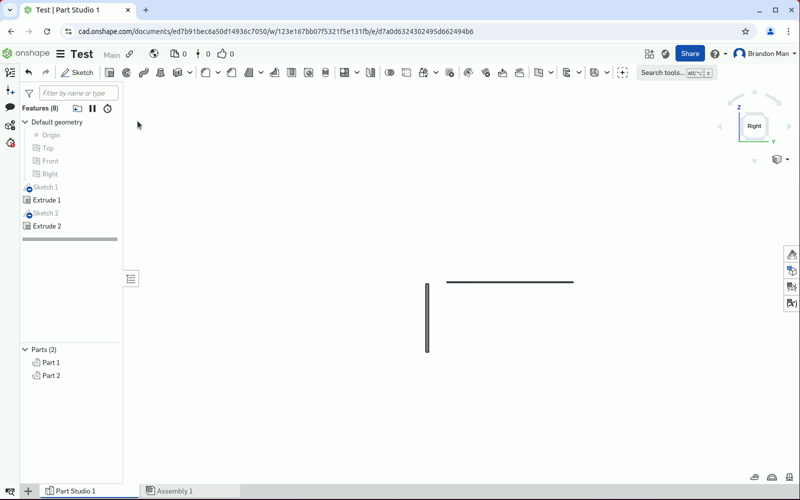
key(shift+h)
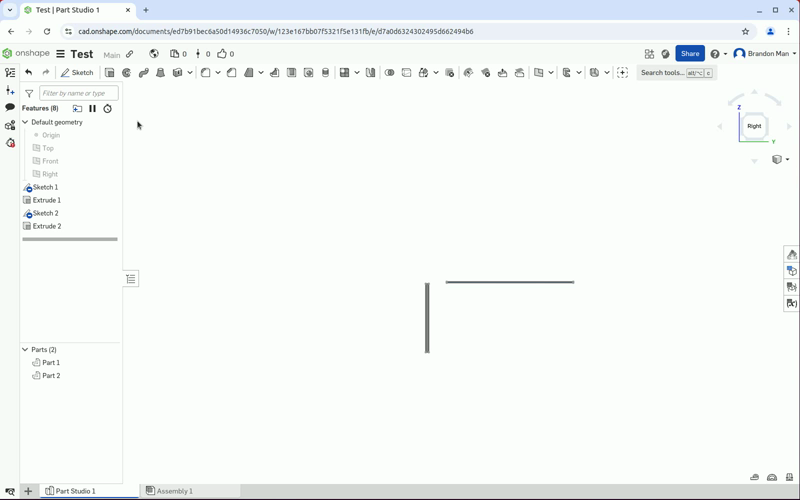
key(shift+h)
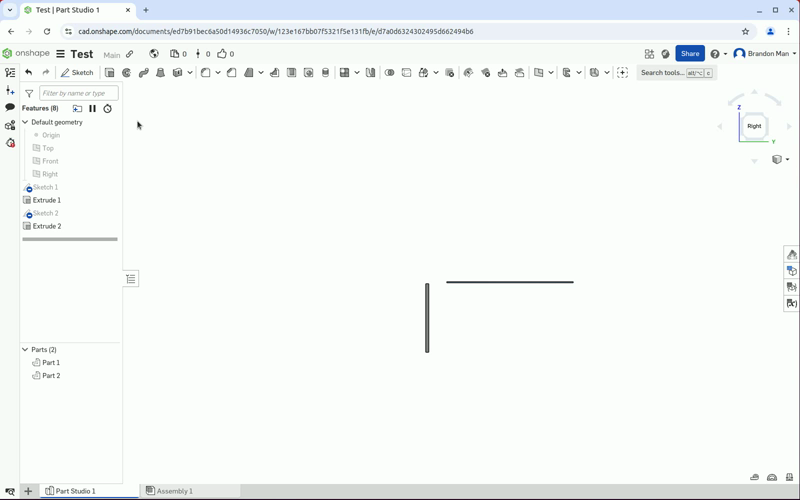
mouse_move(73, 189)
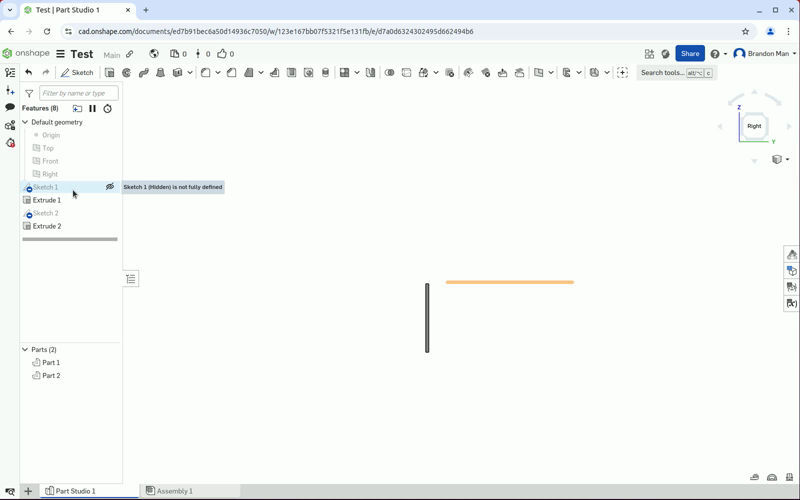
click(73, 189)
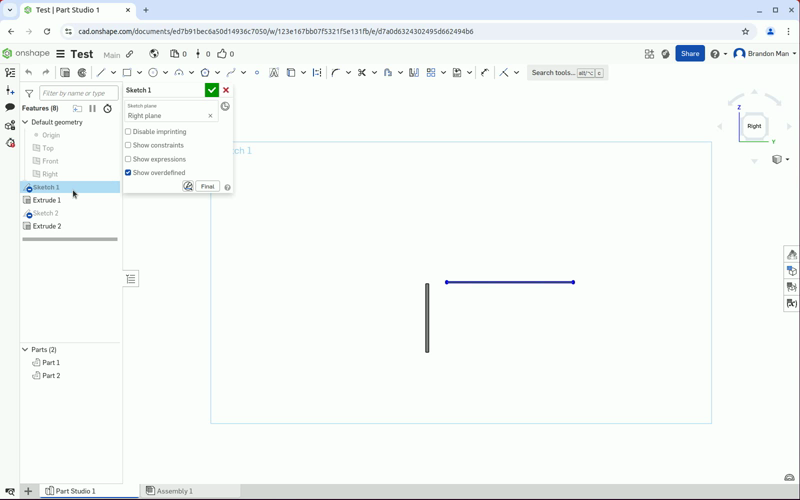
mouse_move(229, 92)
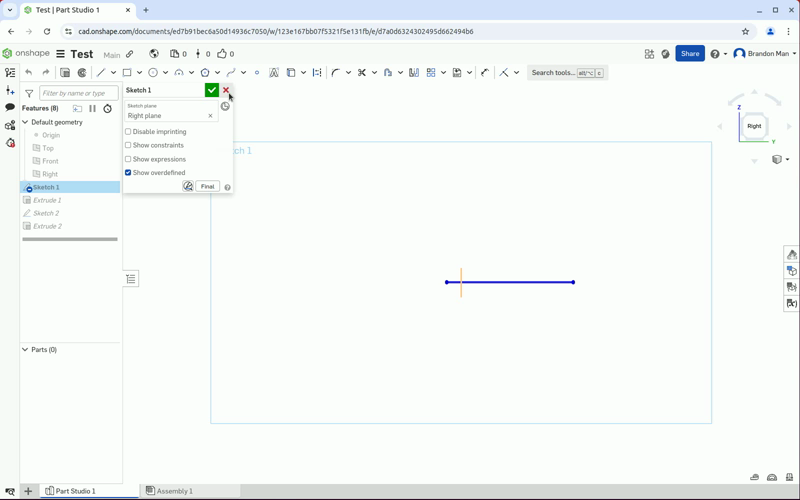
click(229, 92)
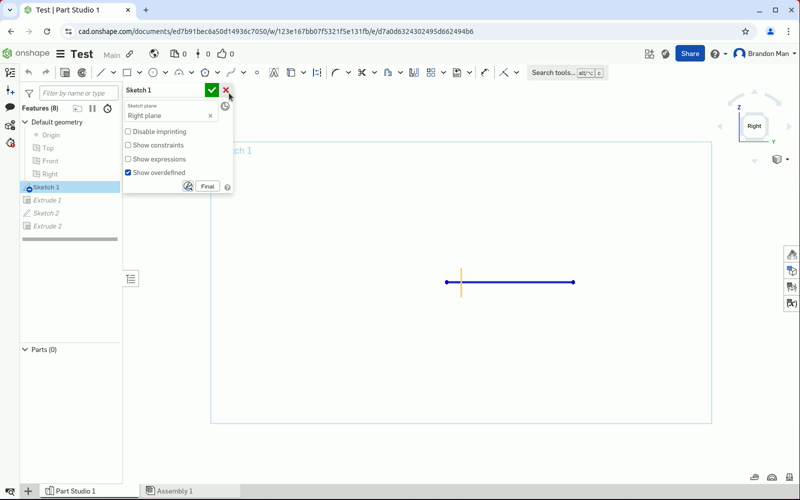
key(shift+s)
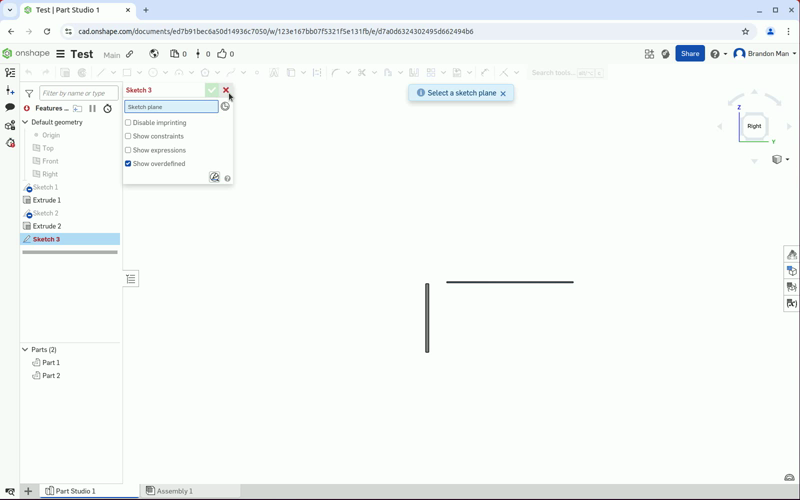
mouse_move(73, 176)
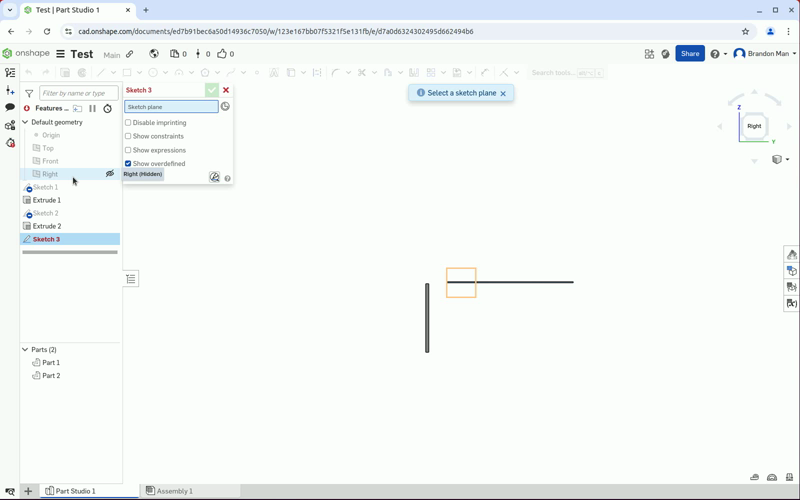
click(73, 176)
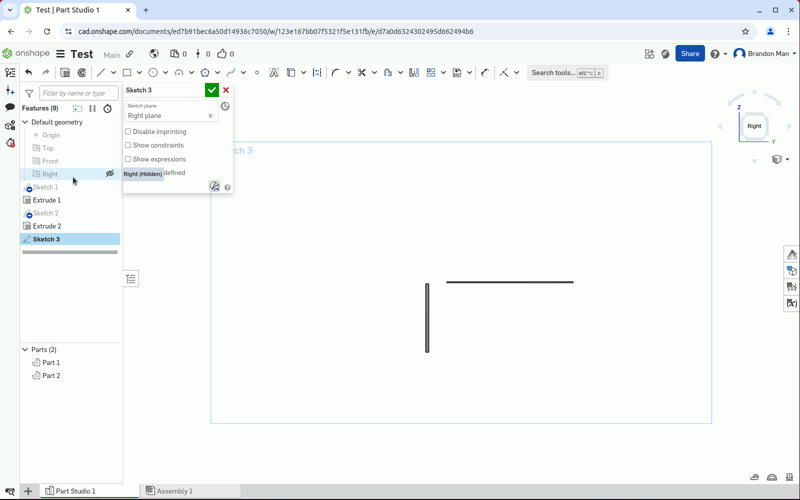
mouse_move(73, 352)
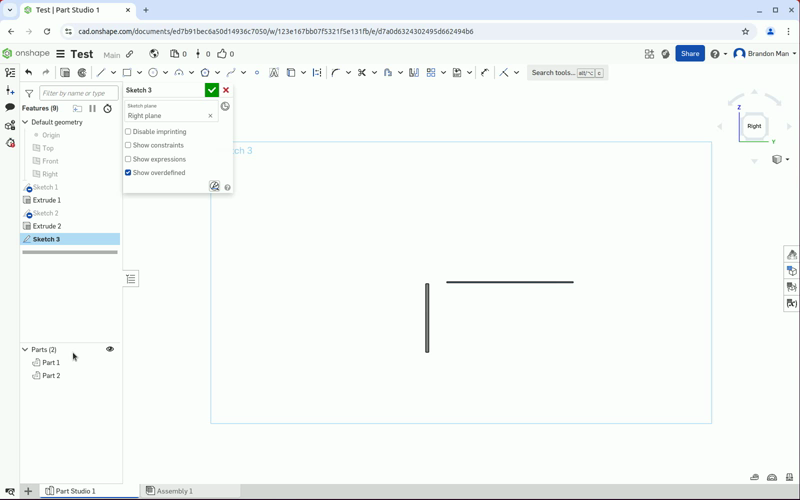
key(y)
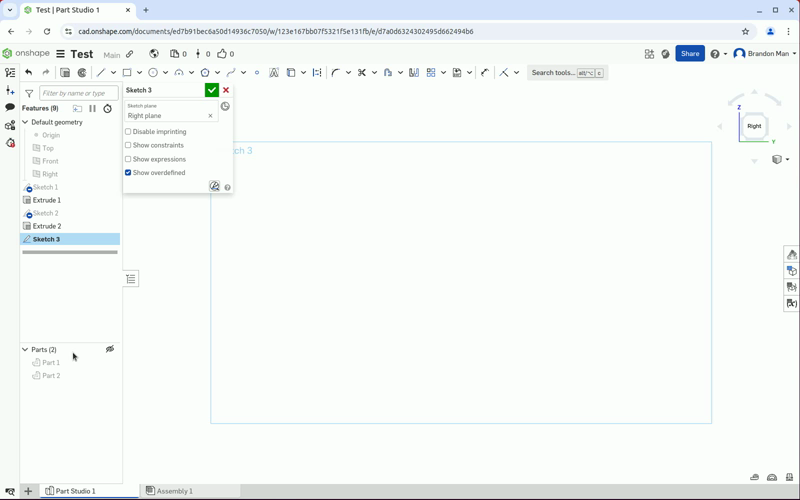
key(l)
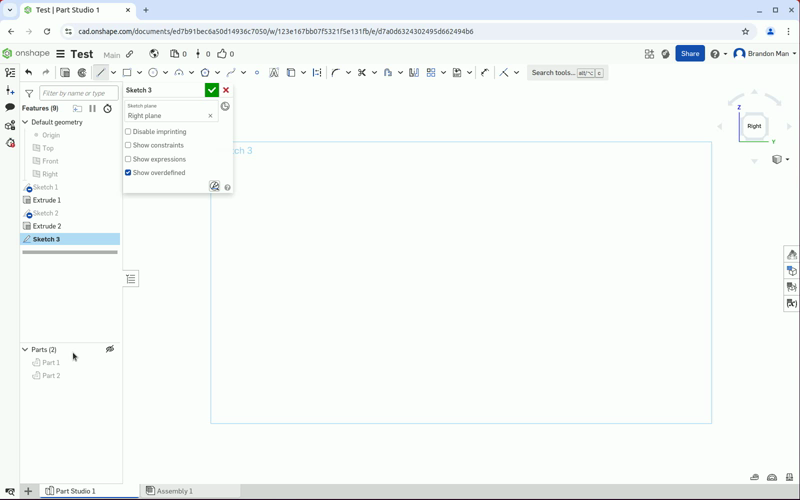
key_down(shift)
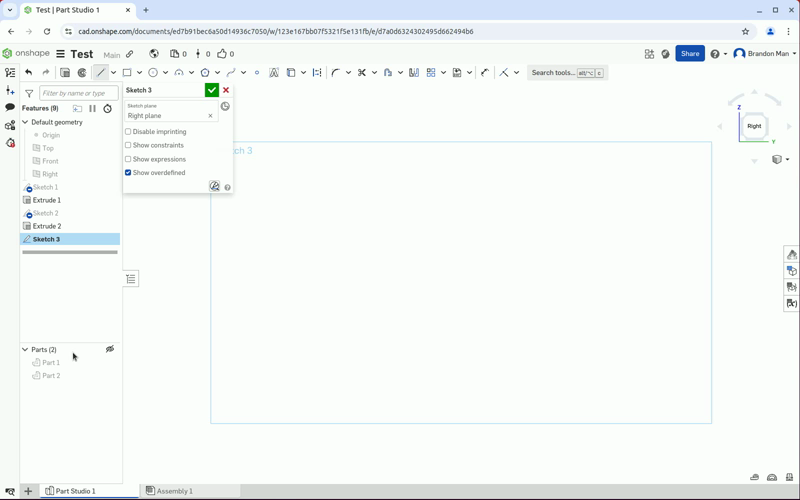
mouse_move(406, 352)
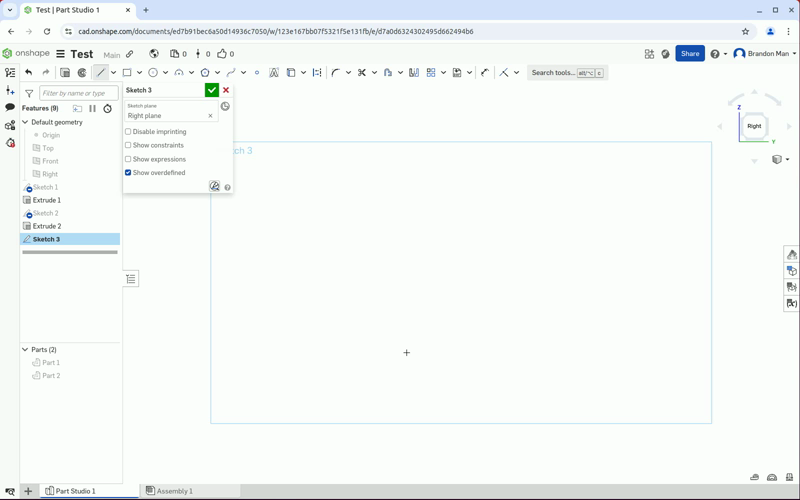
click(406, 352)
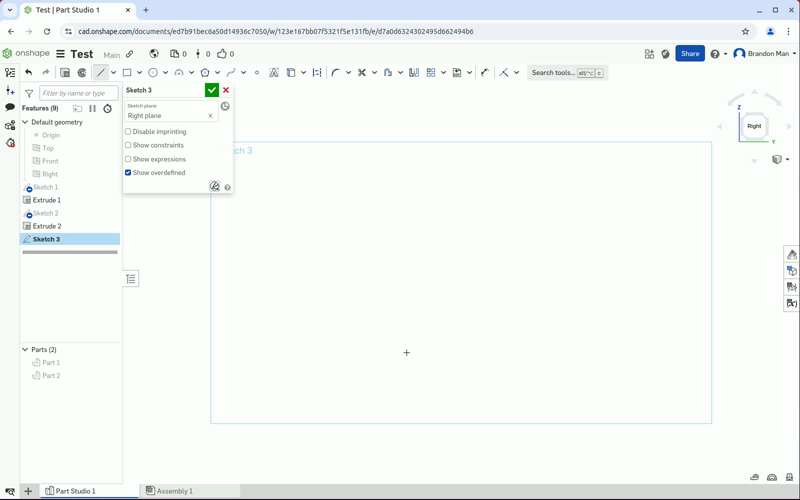
key_up(shift)
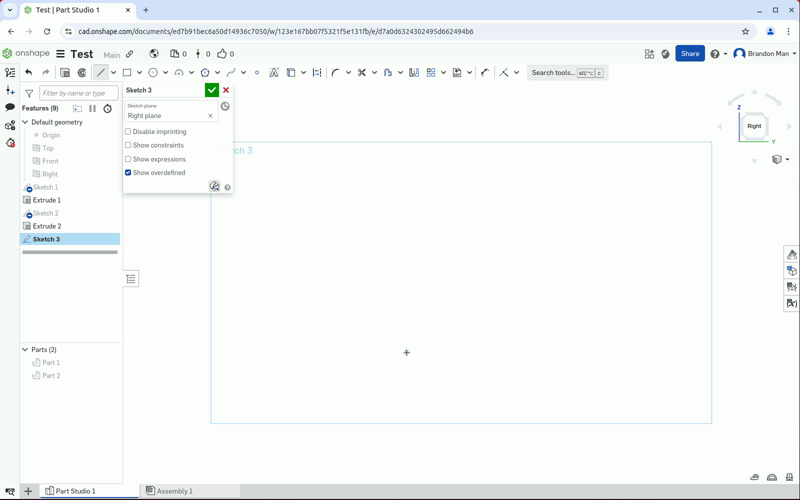
key_down(shift)
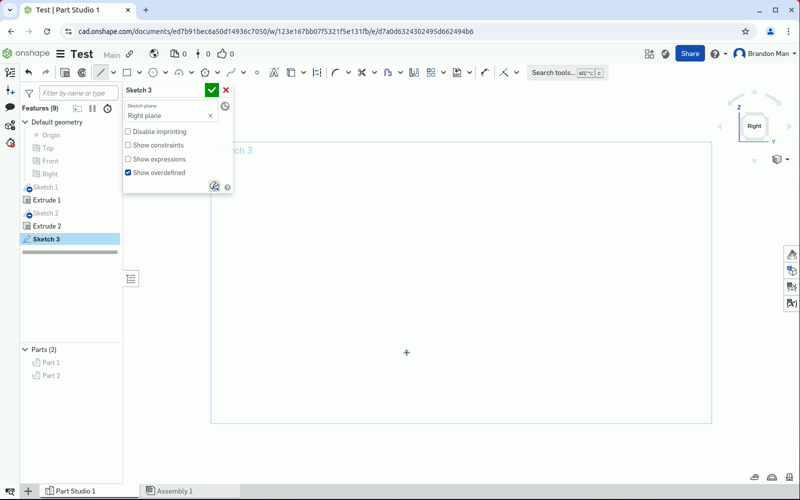
mouse_move(436, 352)
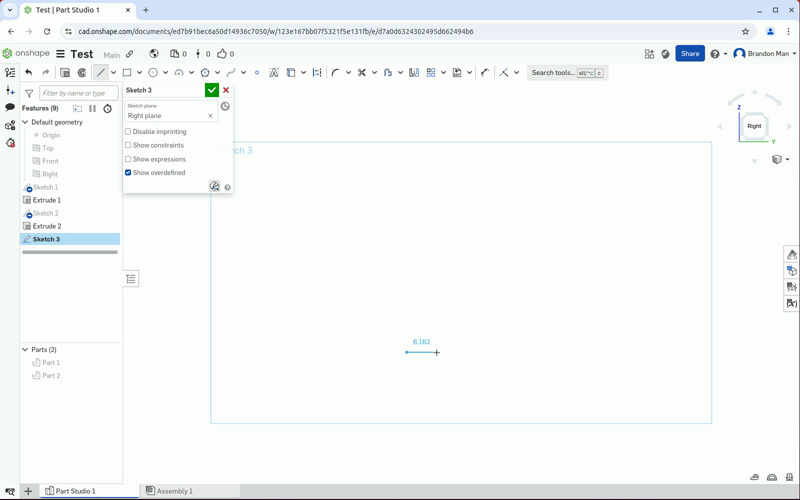
mouse_move(408, 352)
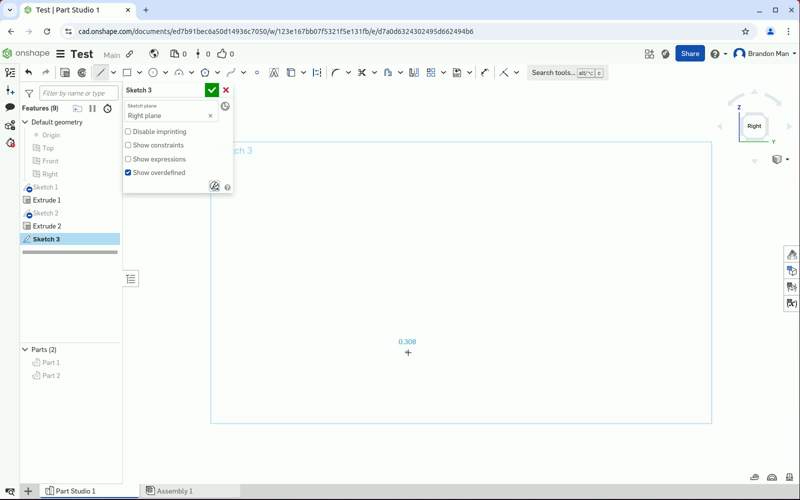
scroll(6)
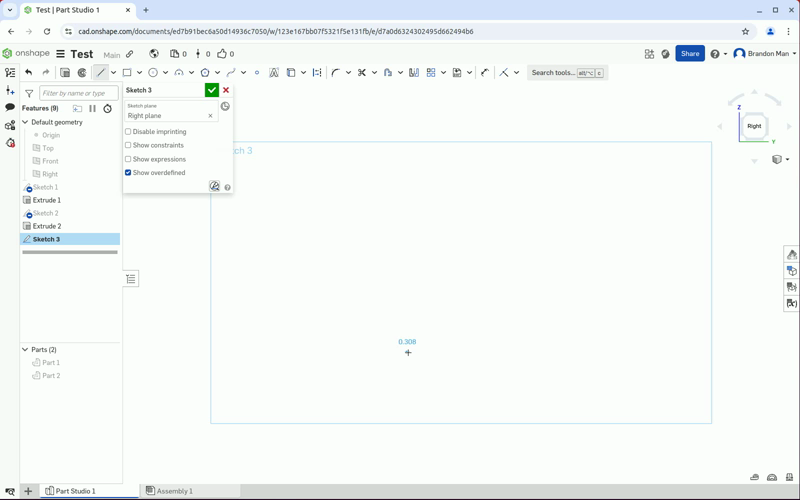
scroll(6)
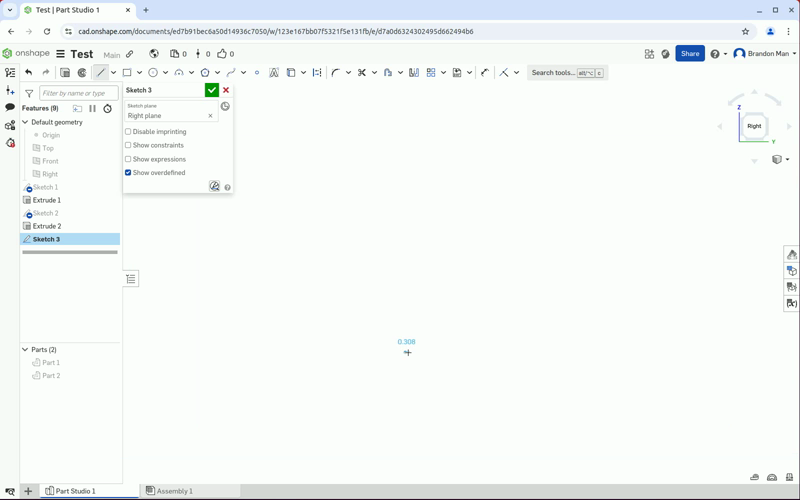
scroll(6)
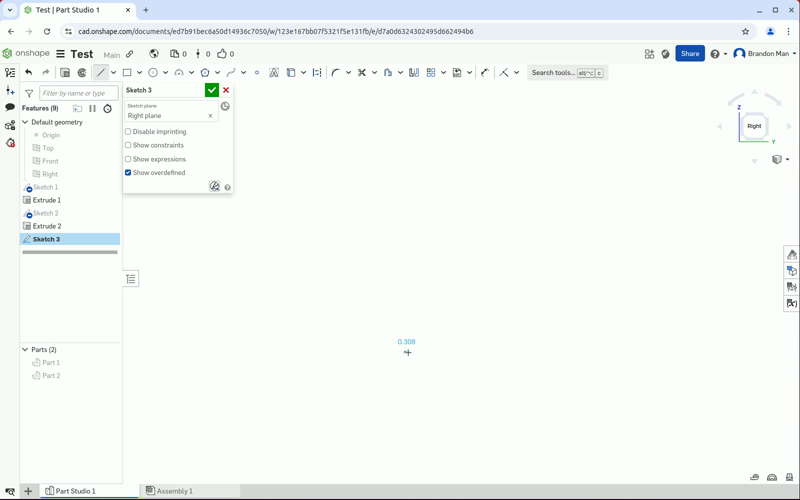
scroll(6)
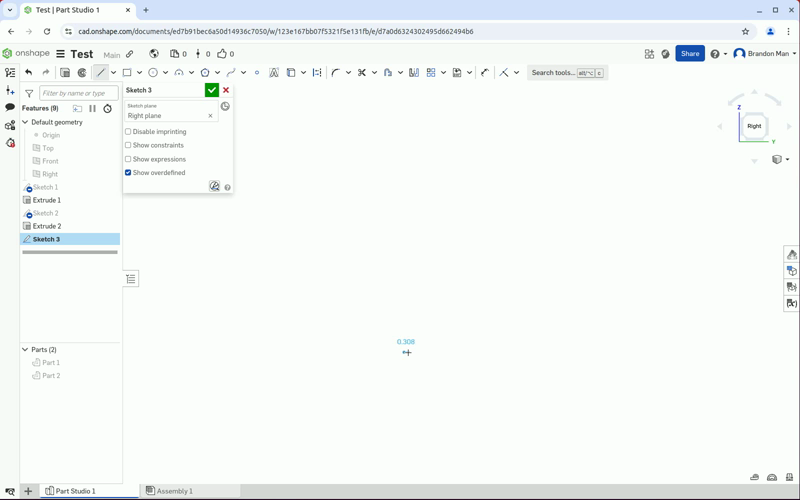
scroll(6)
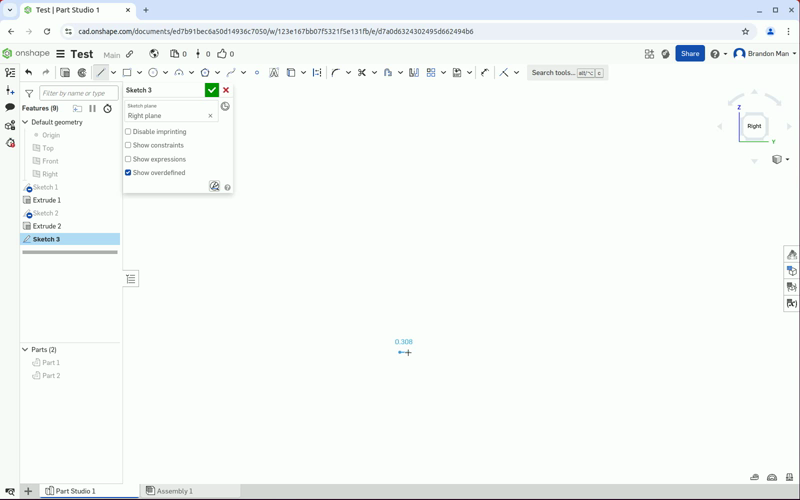
scroll(6)
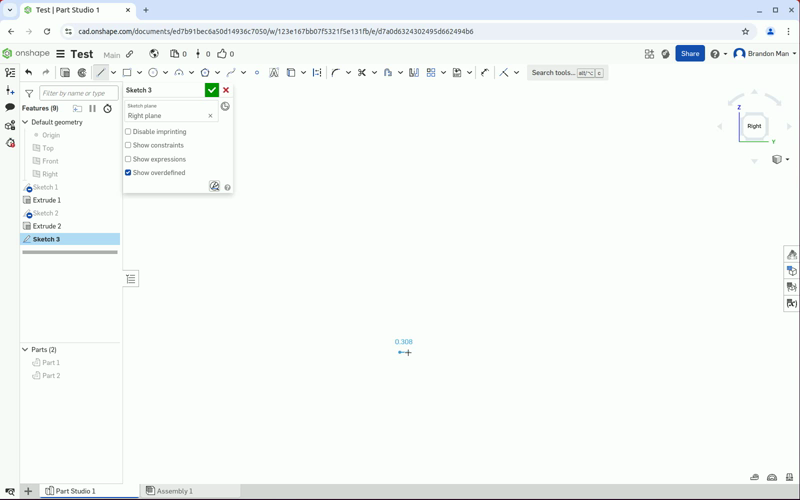
scroll(6)
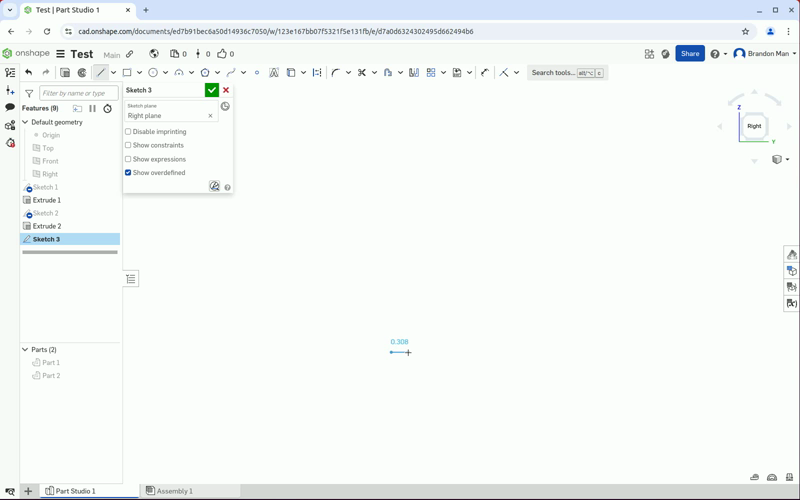
click(408, 352)
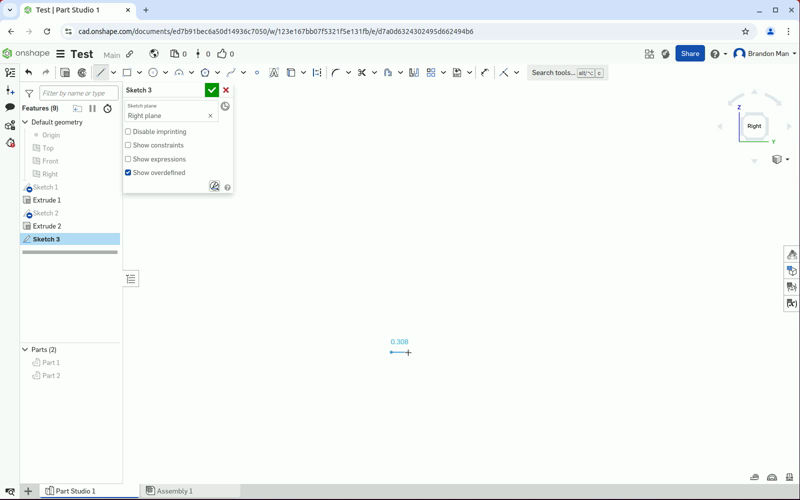
scroll(-6)
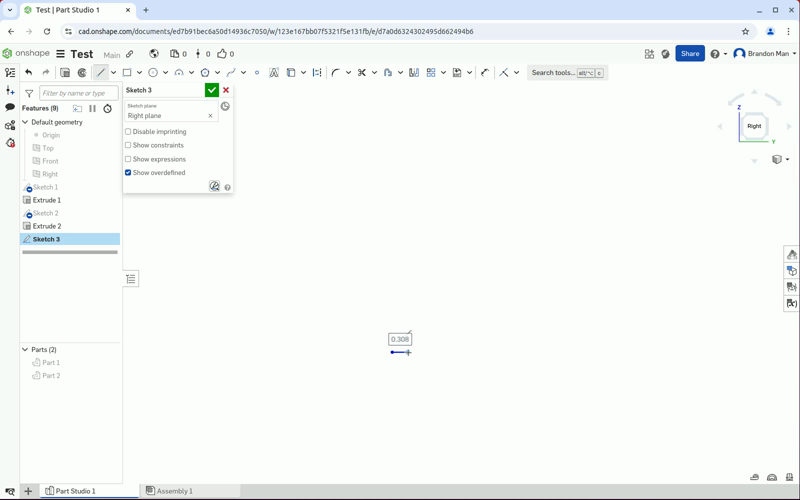
scroll(-6)
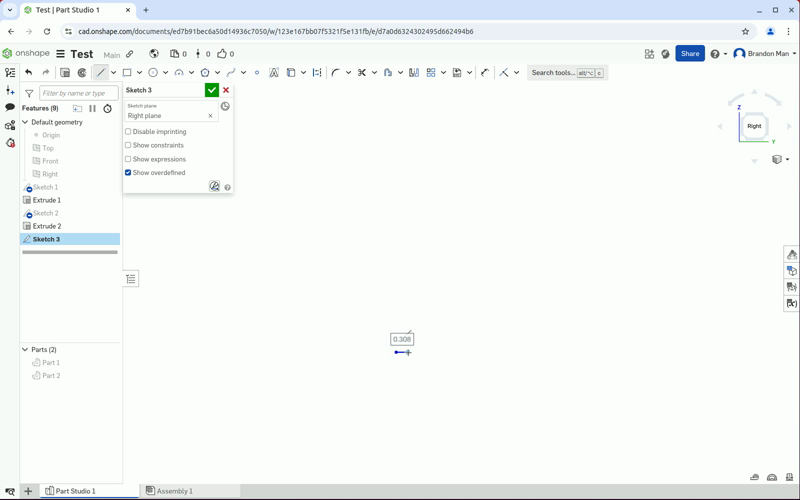
scroll(-6)
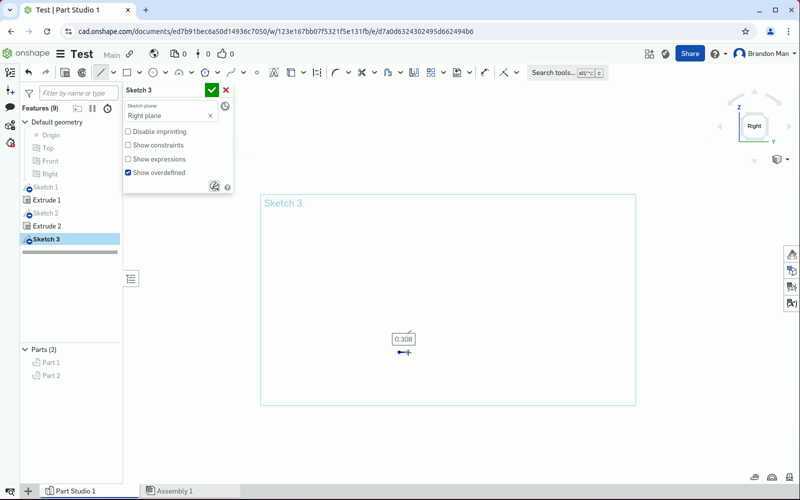
scroll(-6)
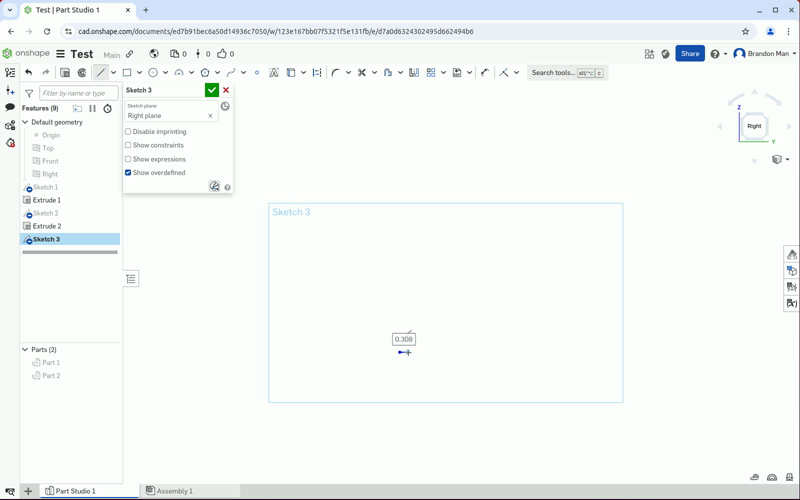
scroll(-6)
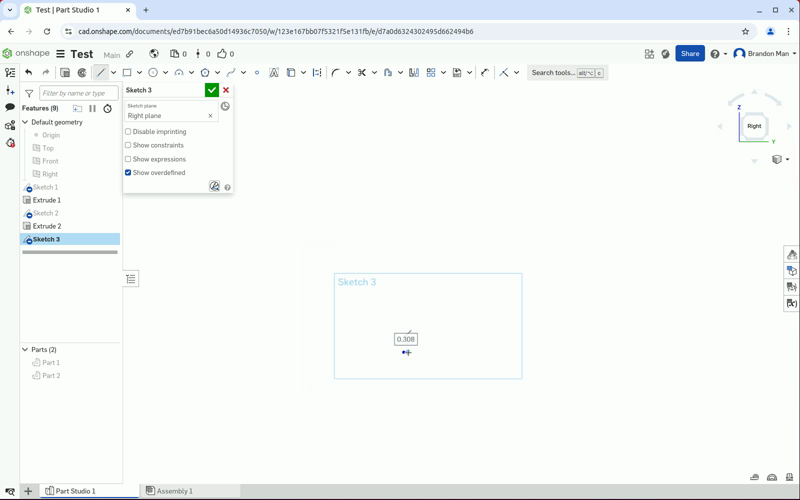
scroll(-6)
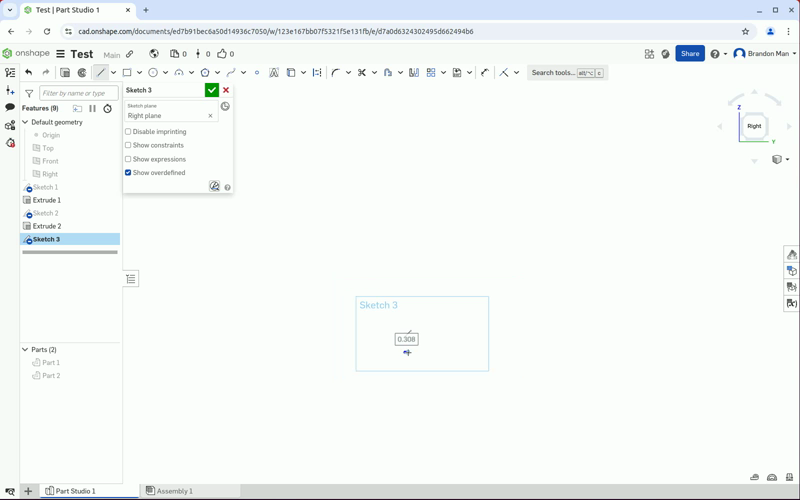
scroll(-6)
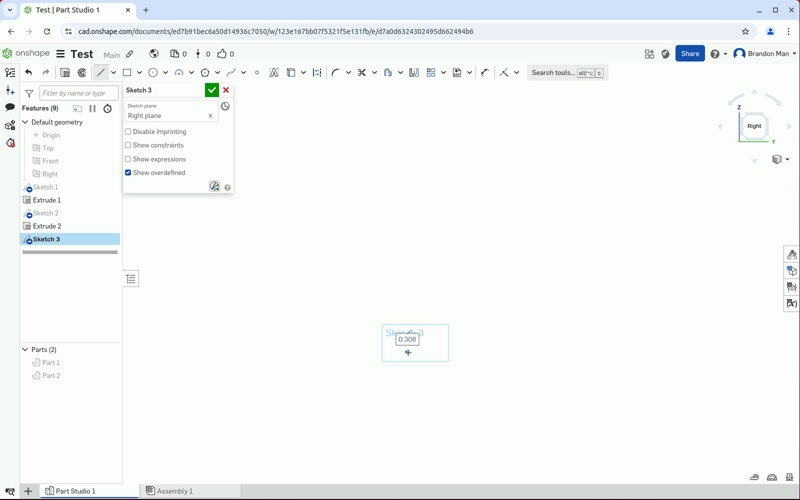
key_up(shift)
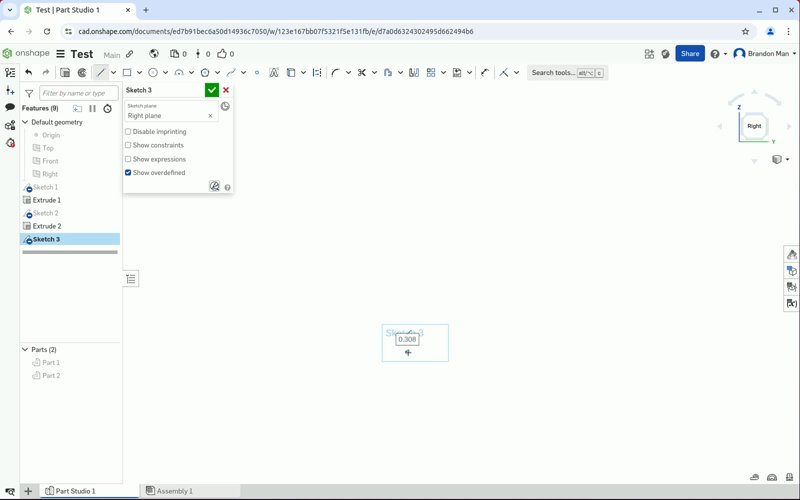
key_down(shift)
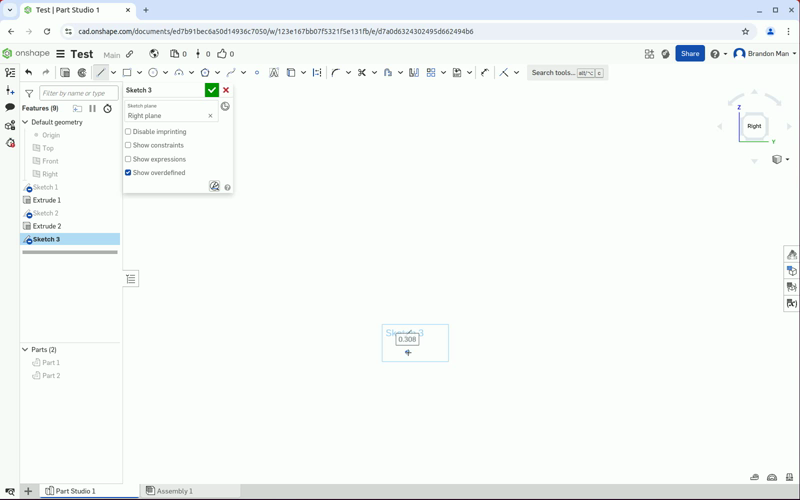
mouse_move(408, 283)
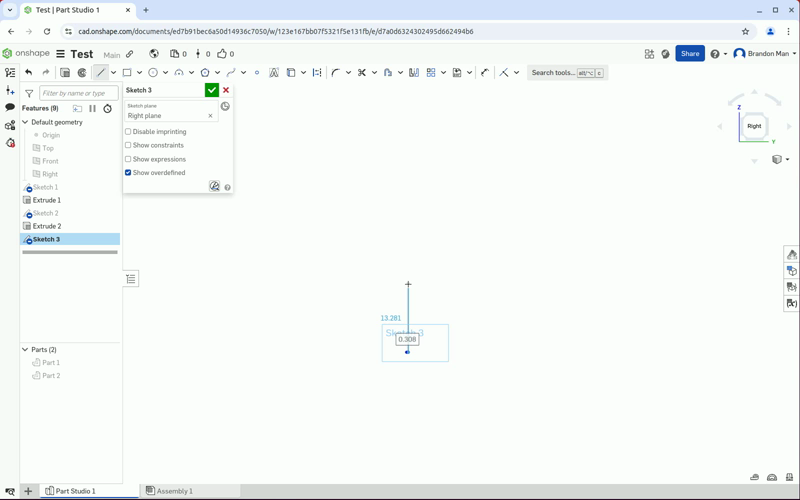
click(408, 283)
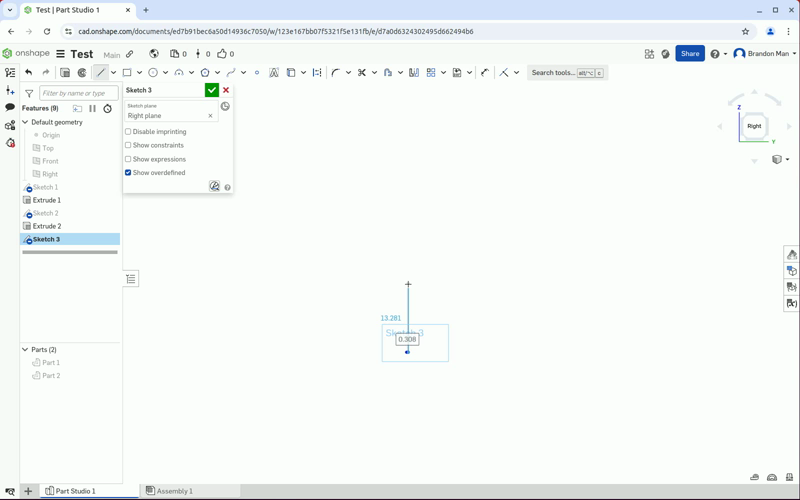
key_up(shift)
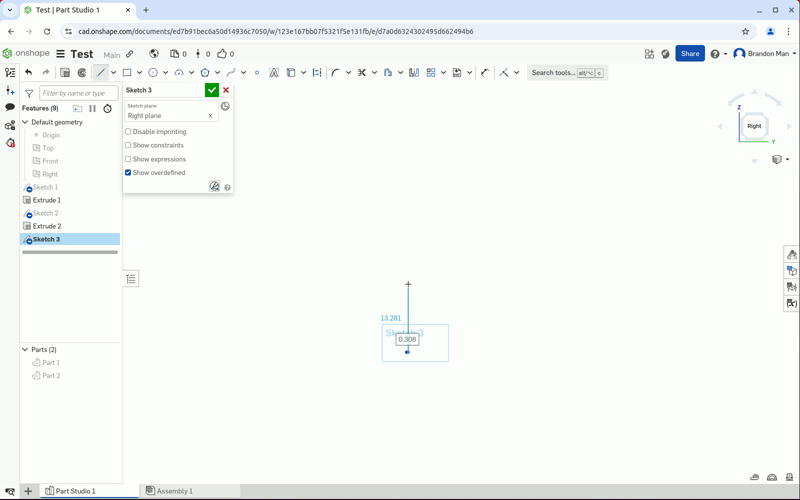
key_down(shift)
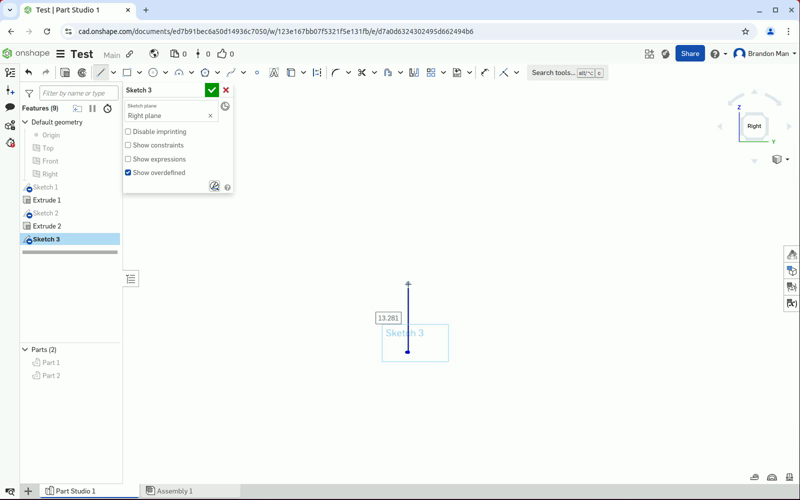
mouse_move(438, 283)
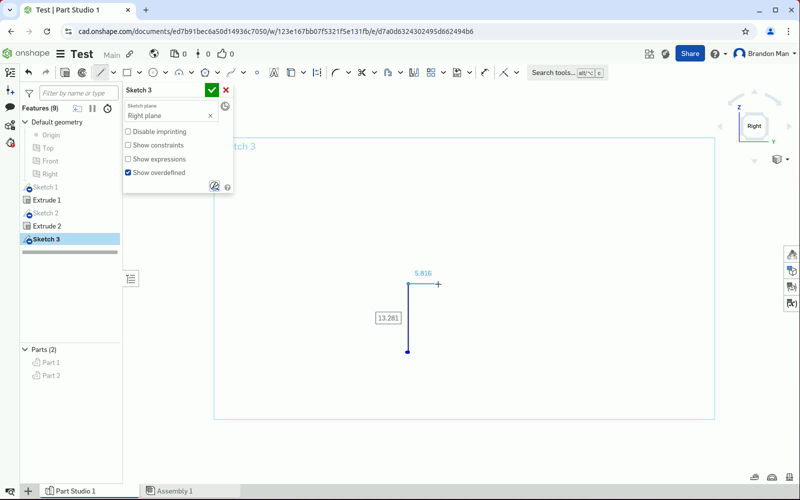
mouse_move(406, 283)
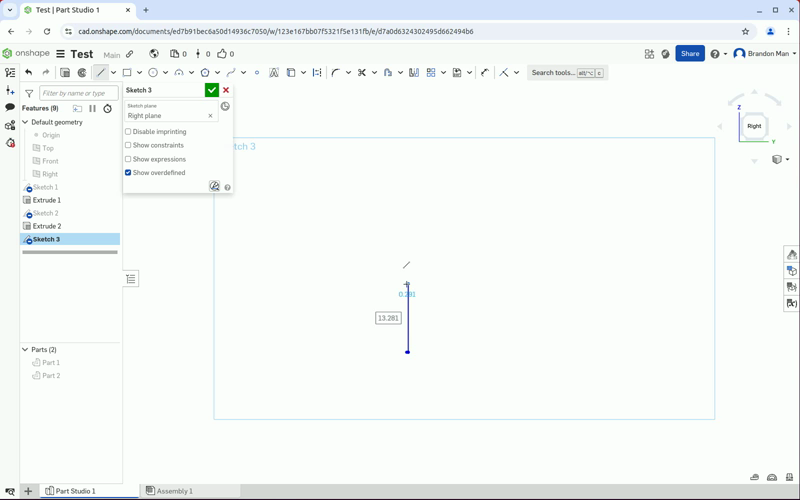
scroll(6)
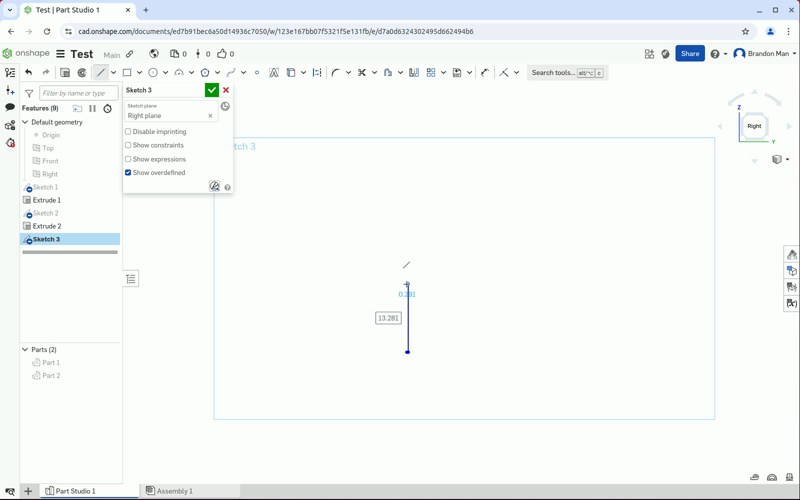
scroll(6)
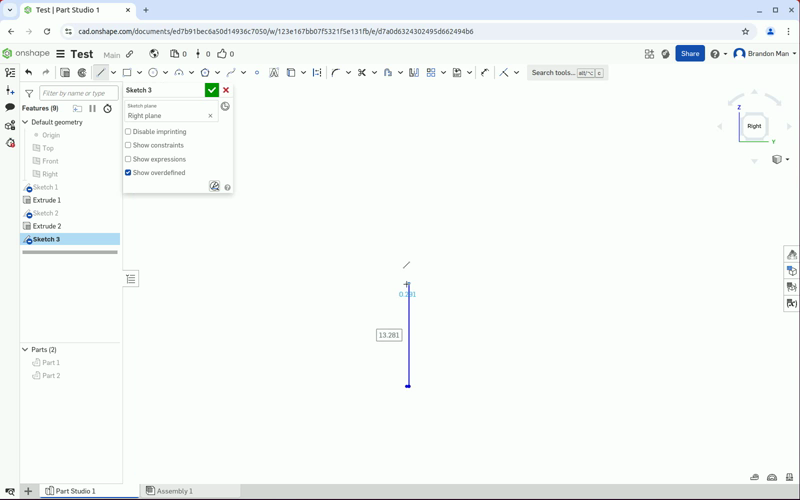
scroll(6)
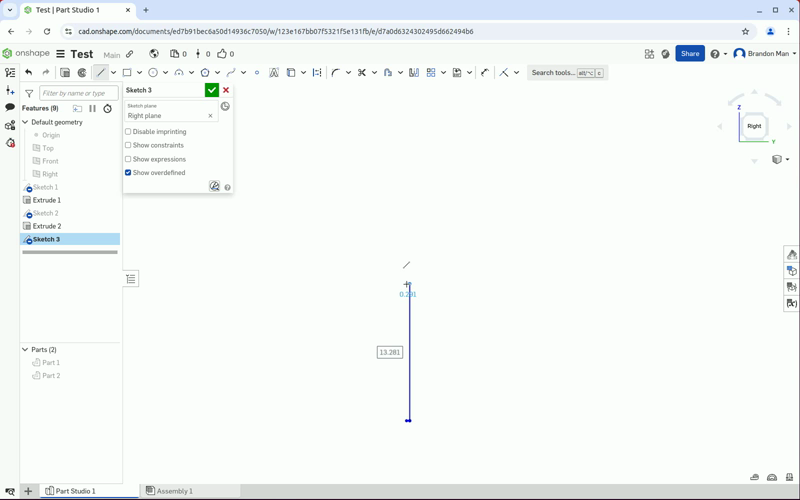
scroll(6)
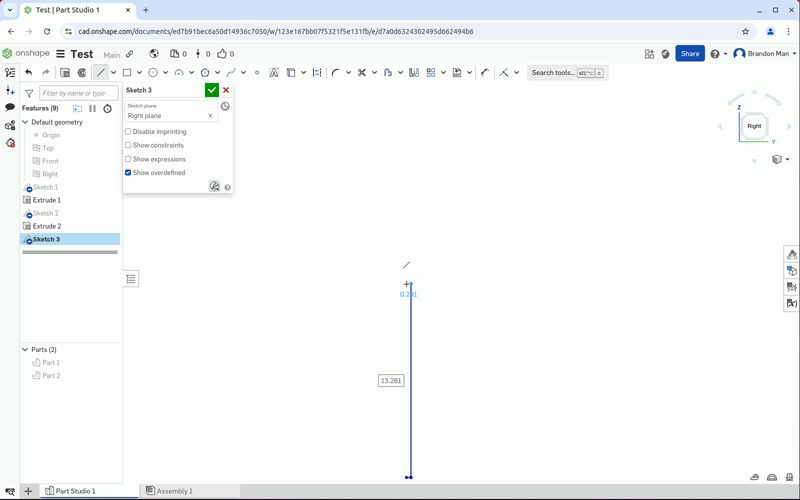
scroll(6)
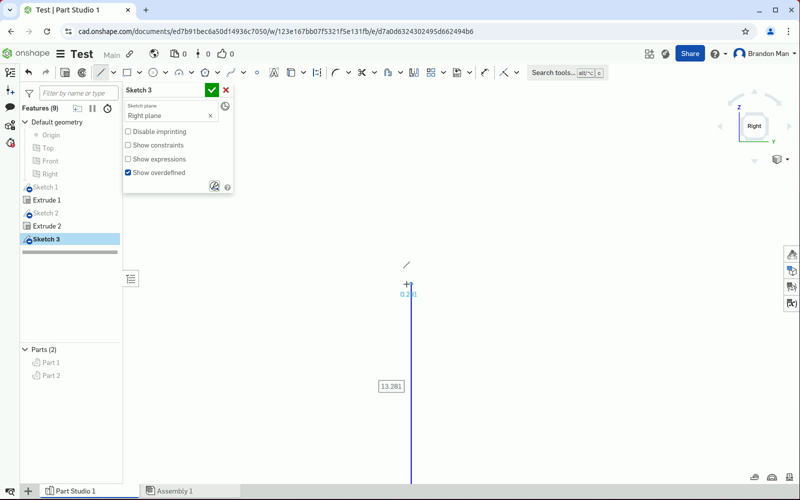
scroll(6)
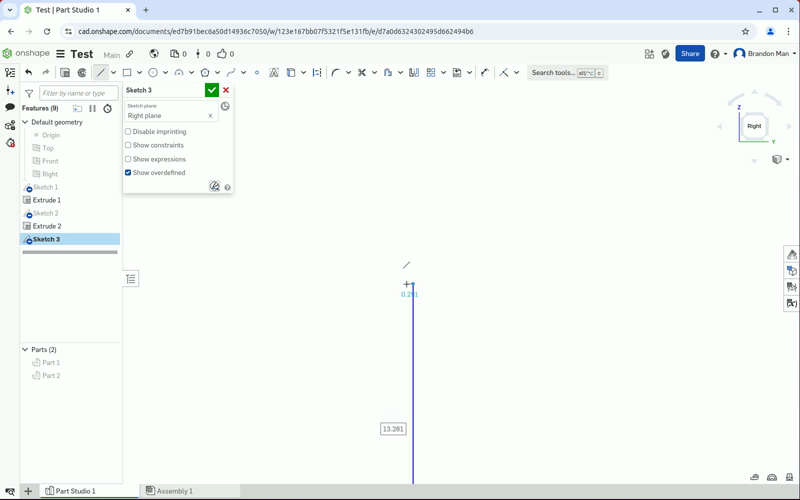
scroll(6)
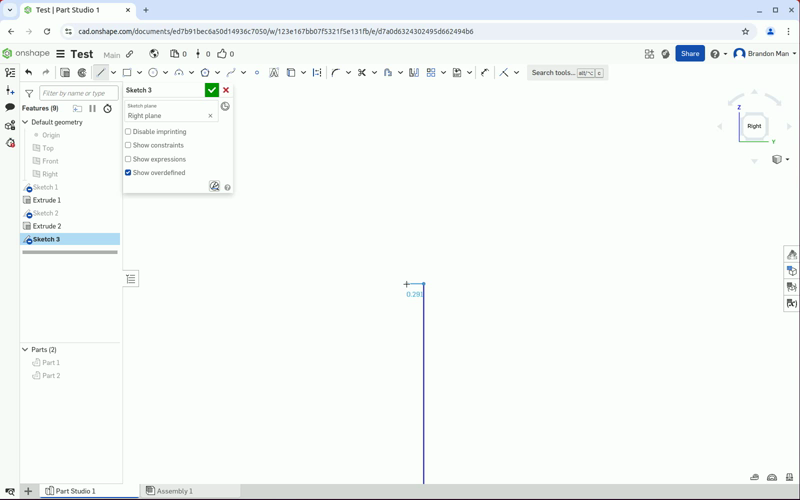
click(406, 283)
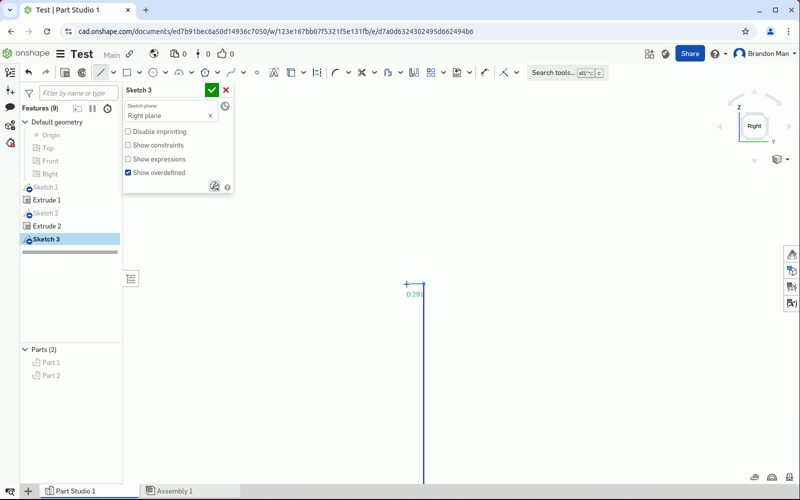
scroll(-6)
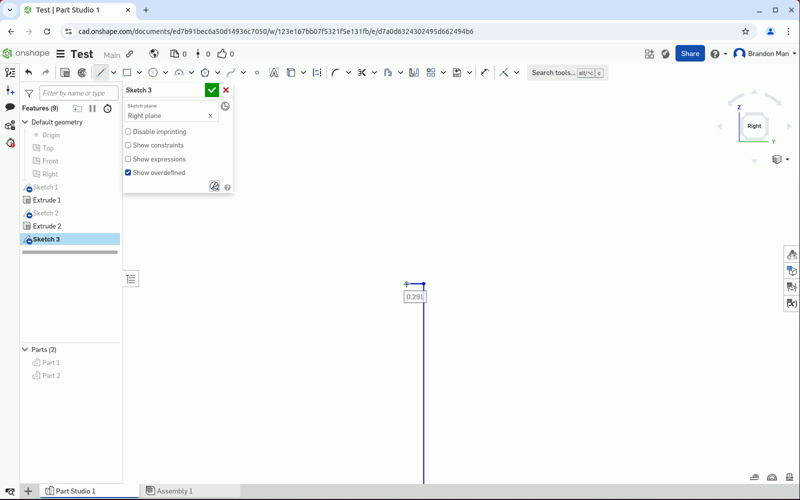
scroll(-6)
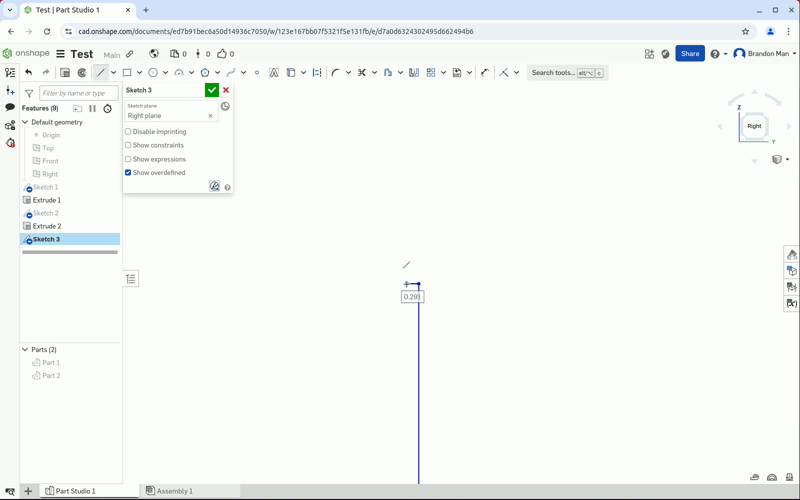
scroll(-6)
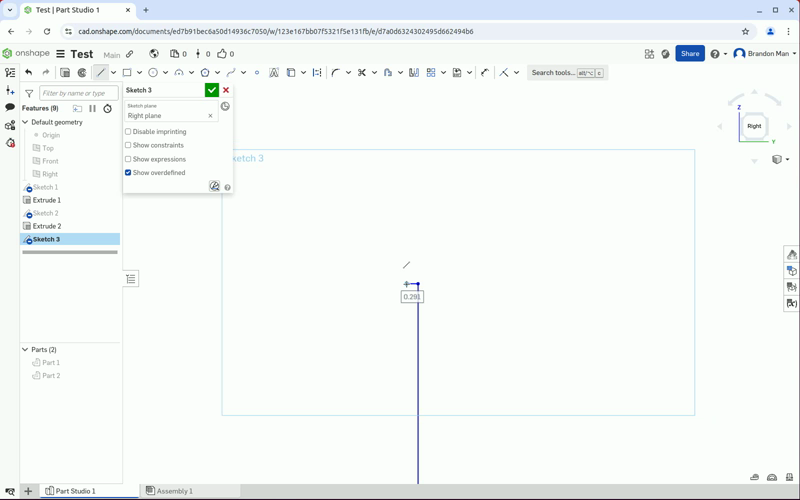
scroll(-6)
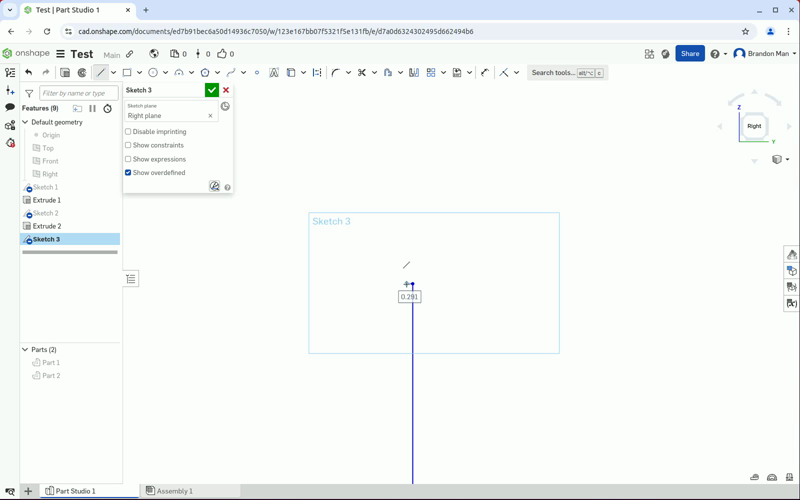
scroll(-6)
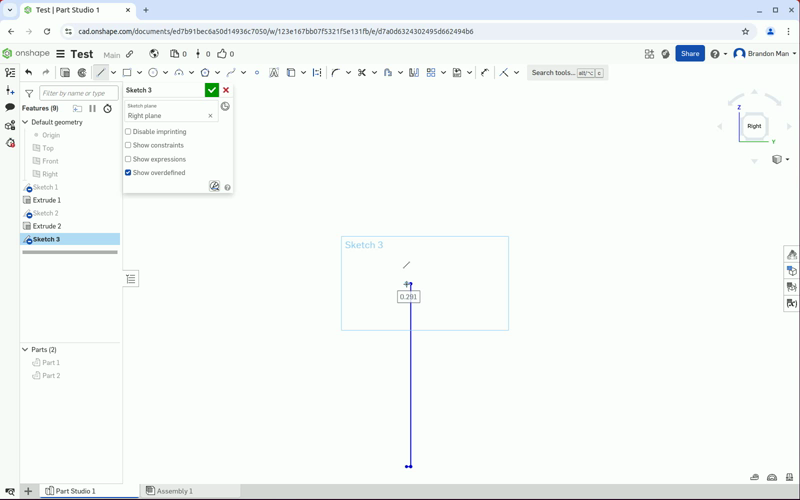
scroll(-6)
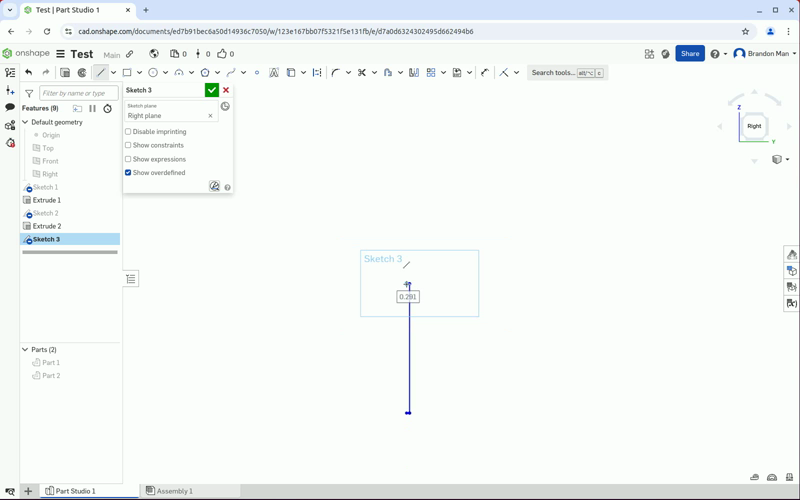
scroll(-6)
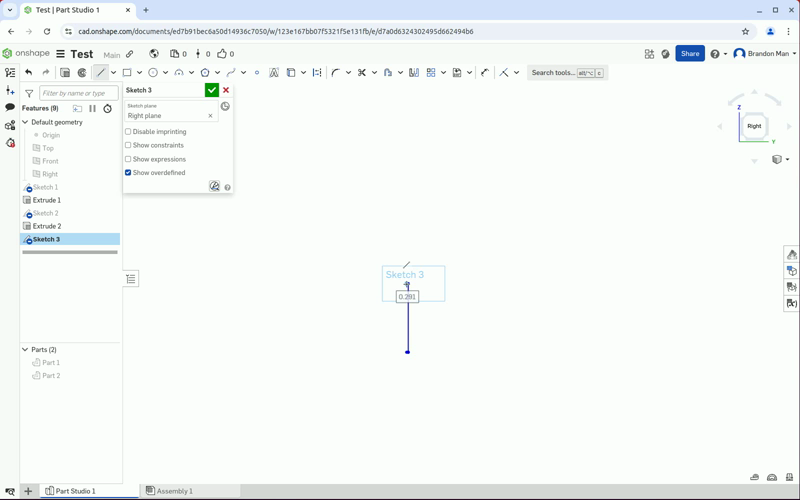
key_up(shift)
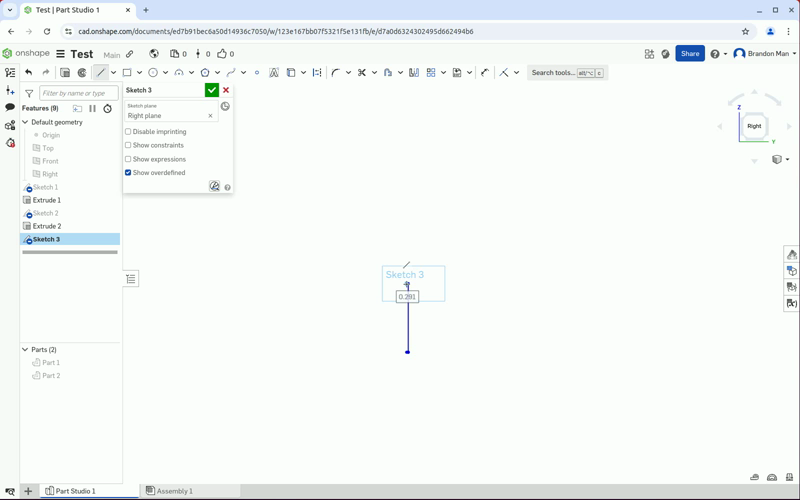
key_down(shift)
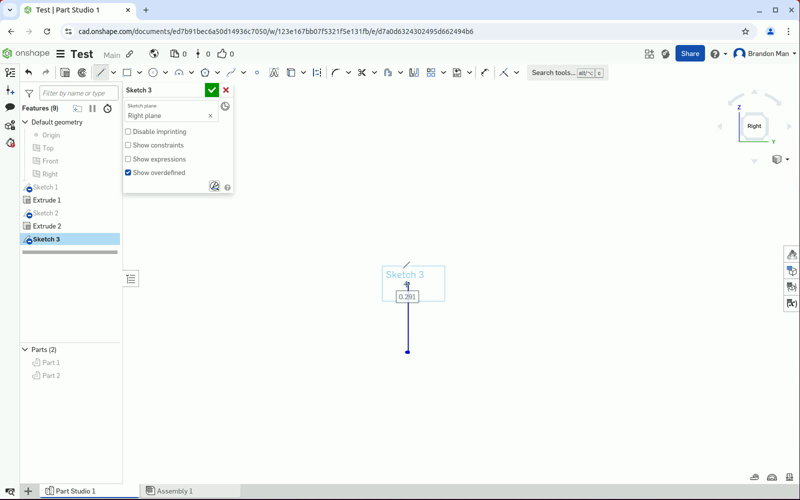
mouse_move(406, 352)
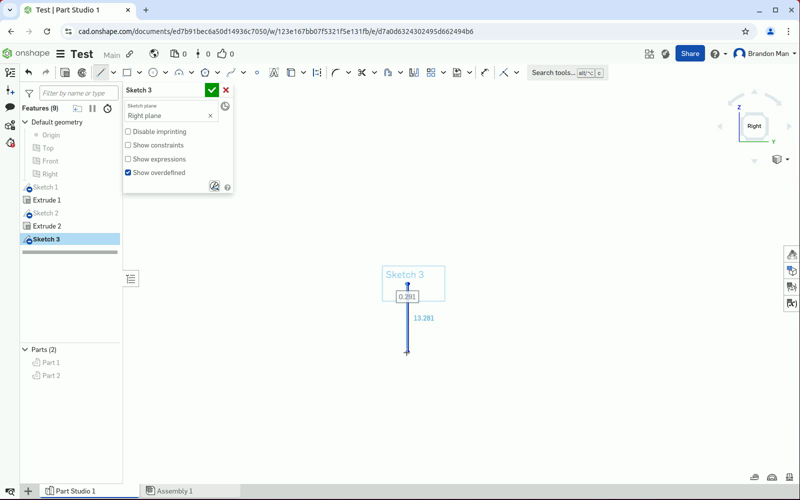
scroll(6)
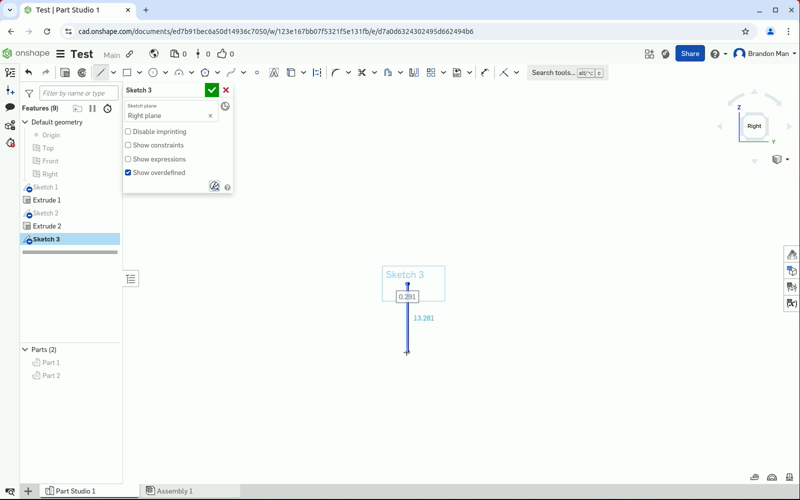
scroll(6)
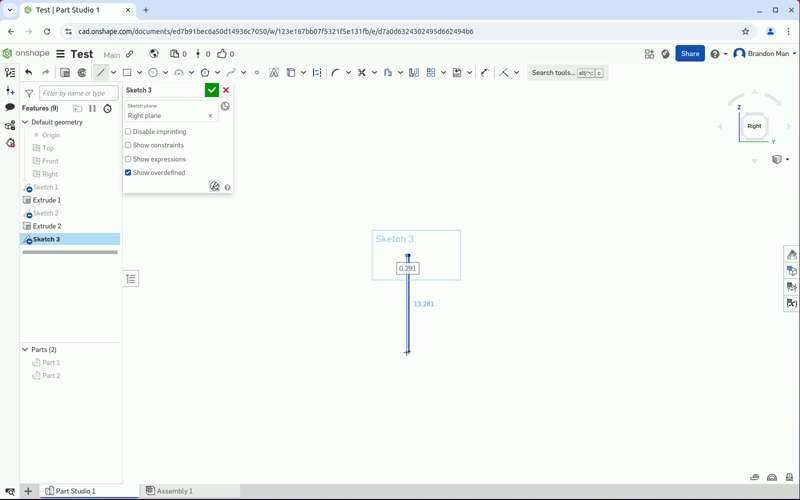
scroll(6)
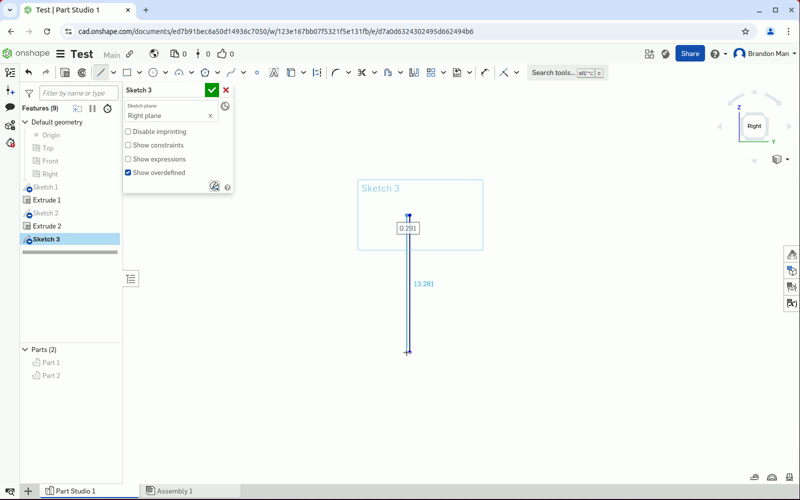
scroll(6)
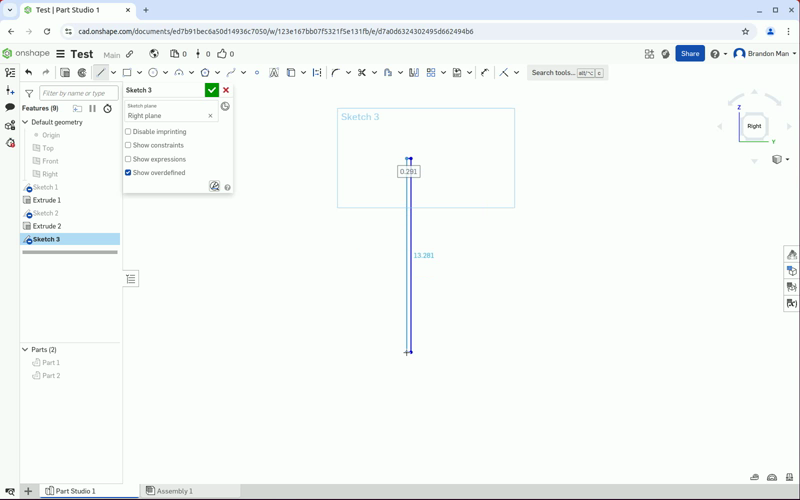
scroll(6)
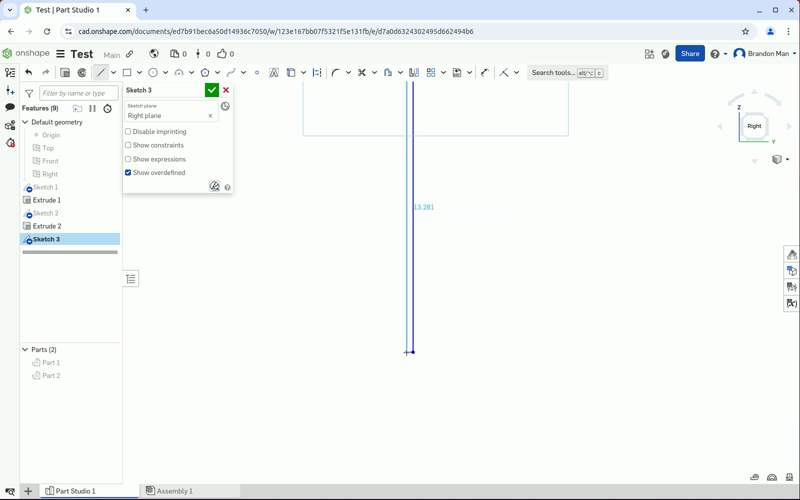
scroll(6)
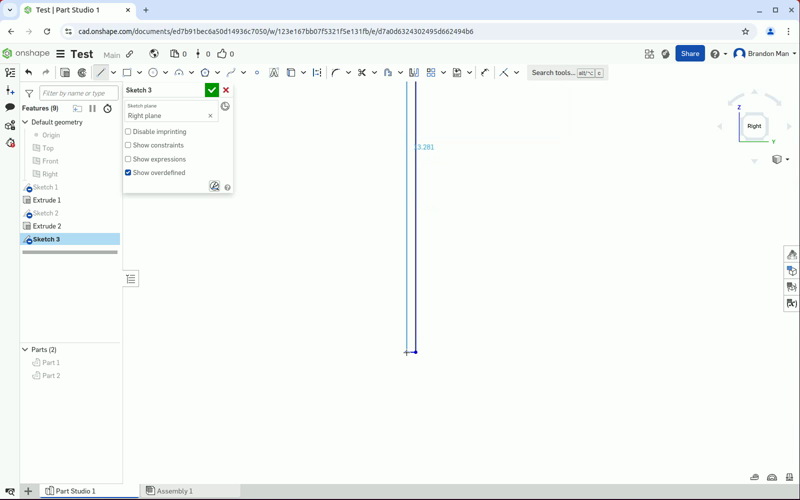
scroll(6)
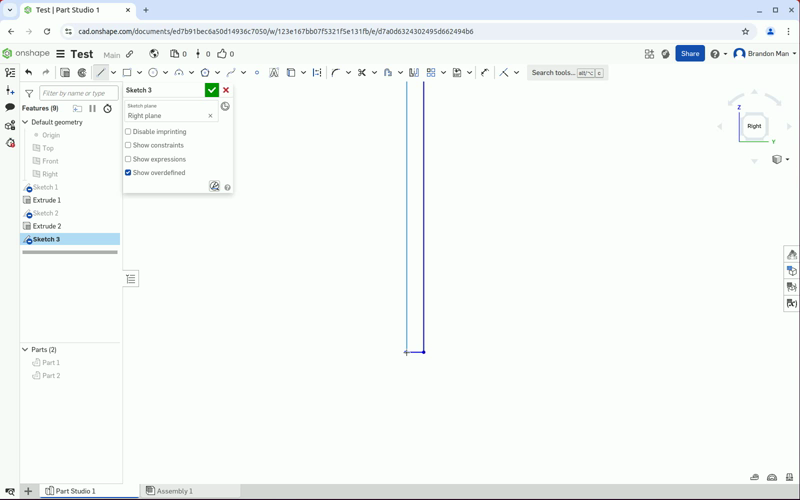
key_up(shift)
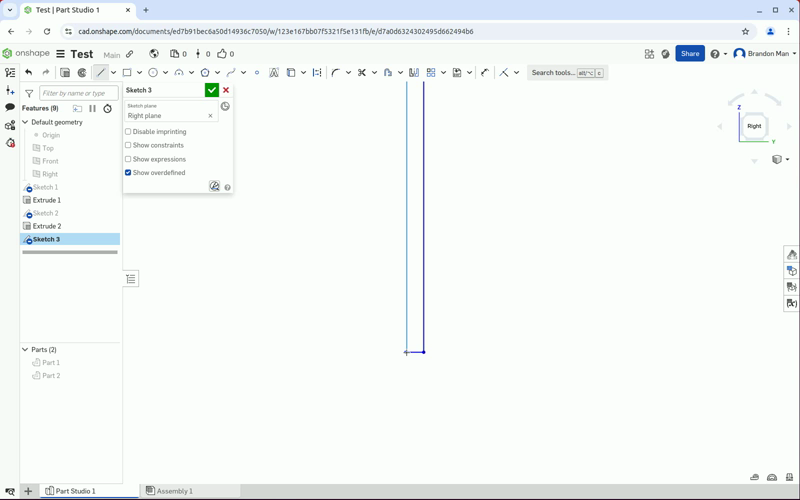
click(406, 352)
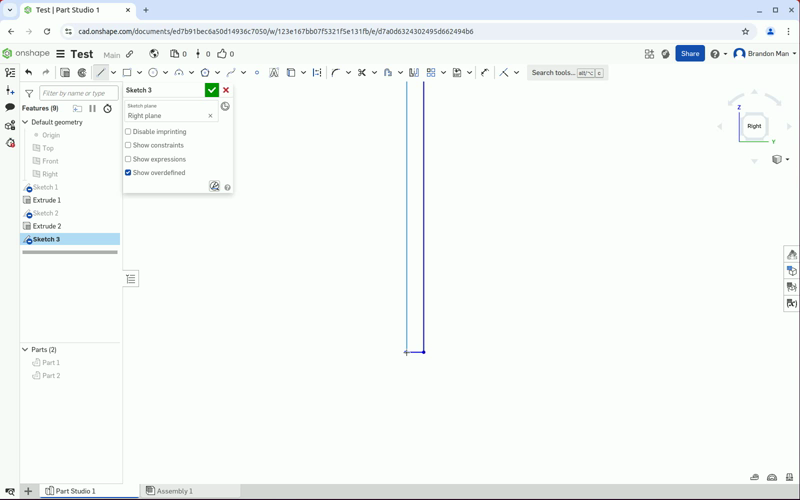
scroll(-6)
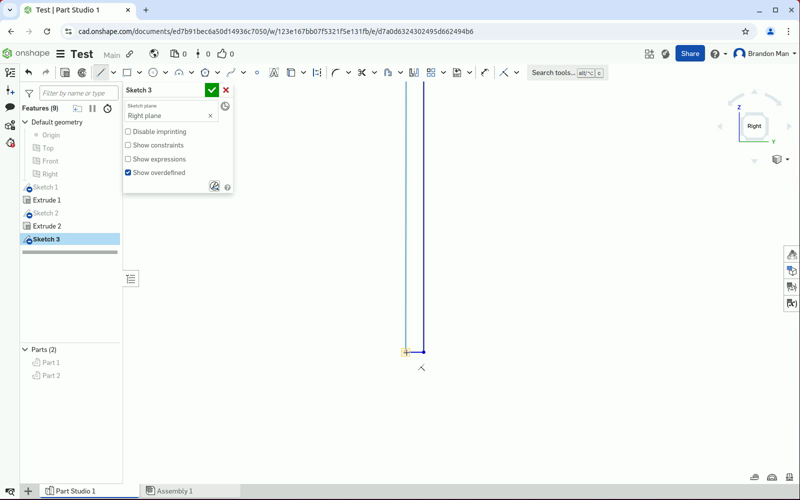
scroll(-6)
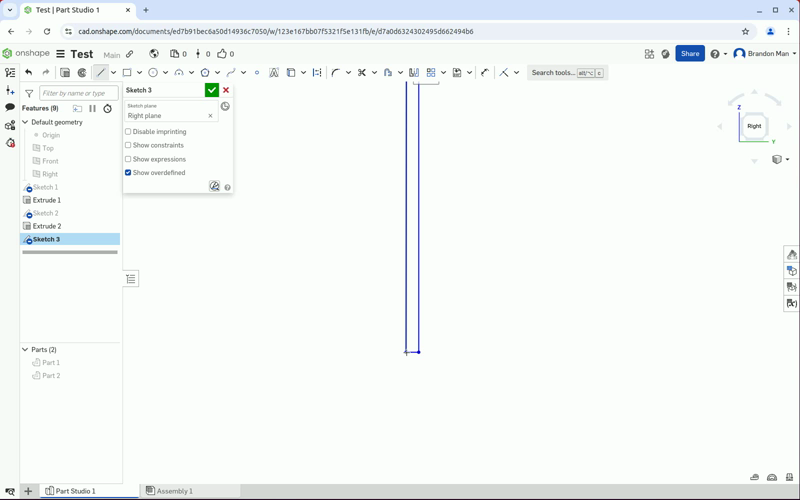
scroll(-6)
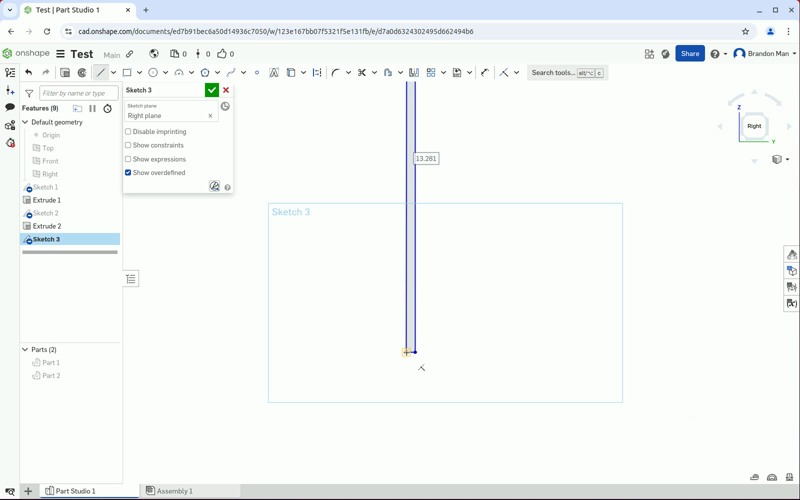
scroll(-6)
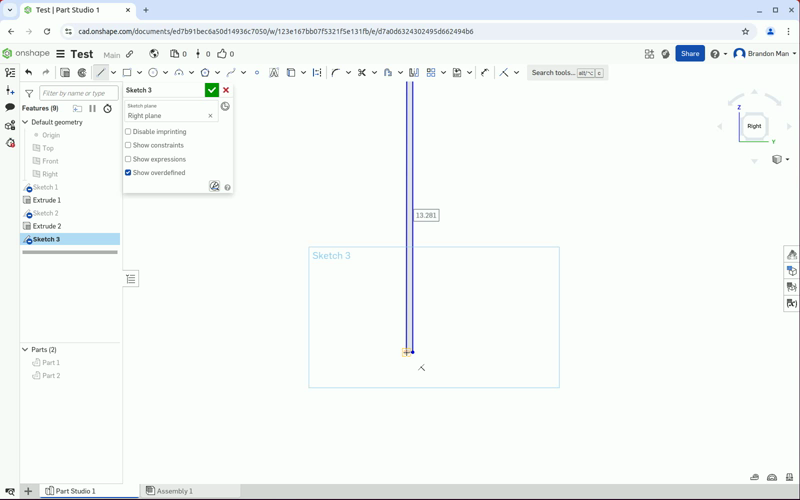
scroll(-6)
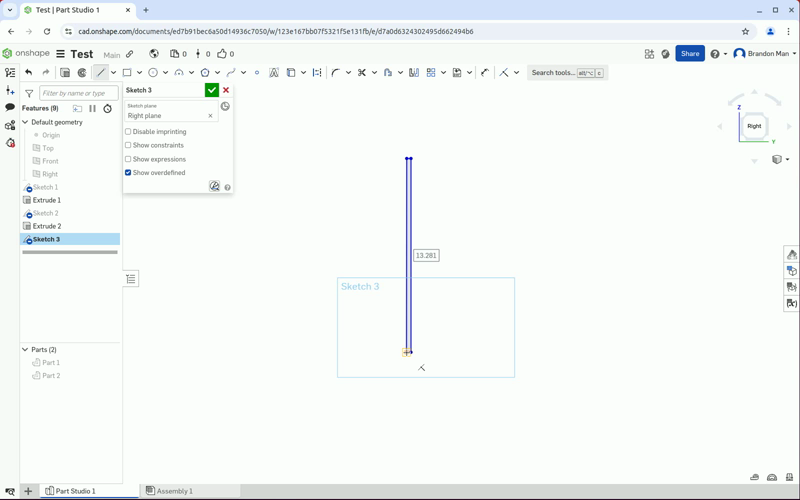
scroll(-6)
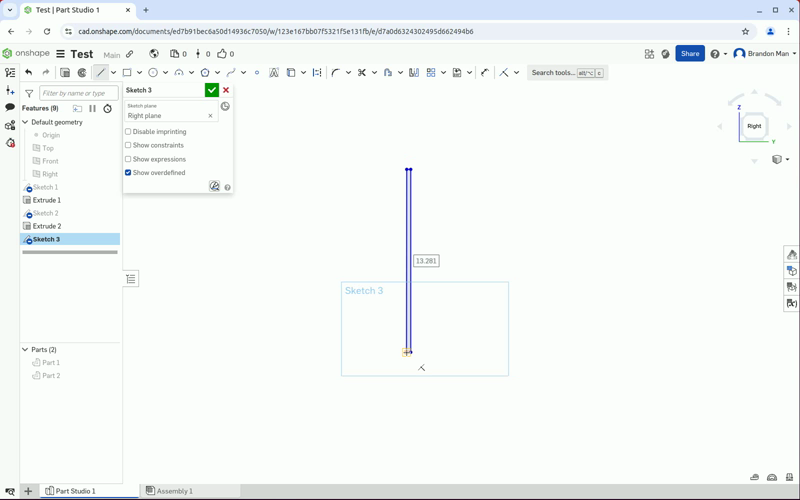
scroll(-6)
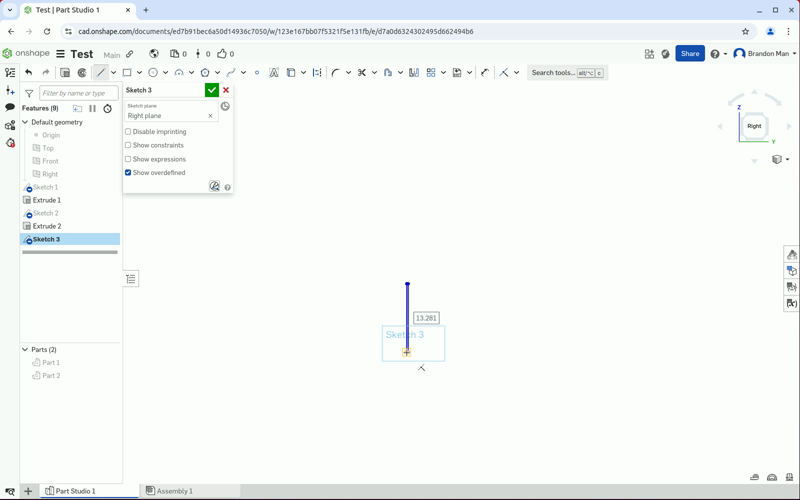
key(esc)
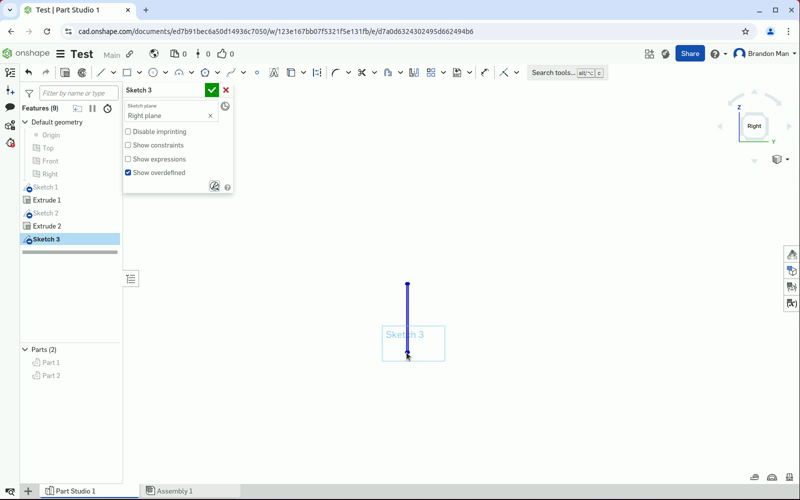
mouse_move(407, 339)
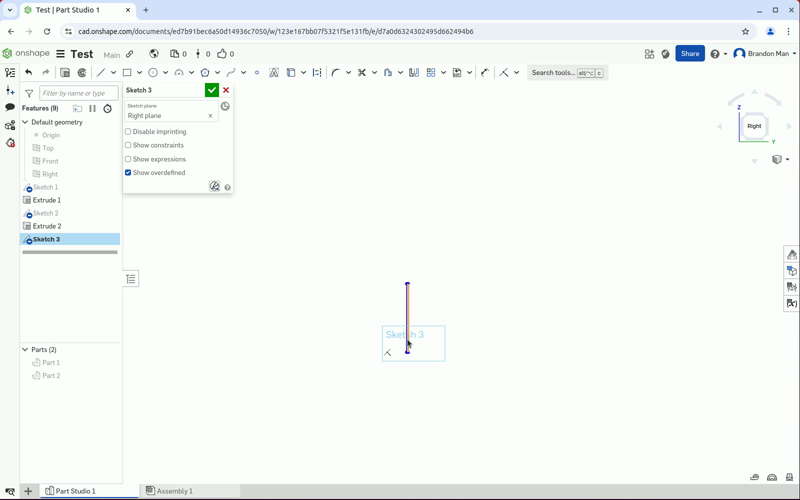
scroll(6)
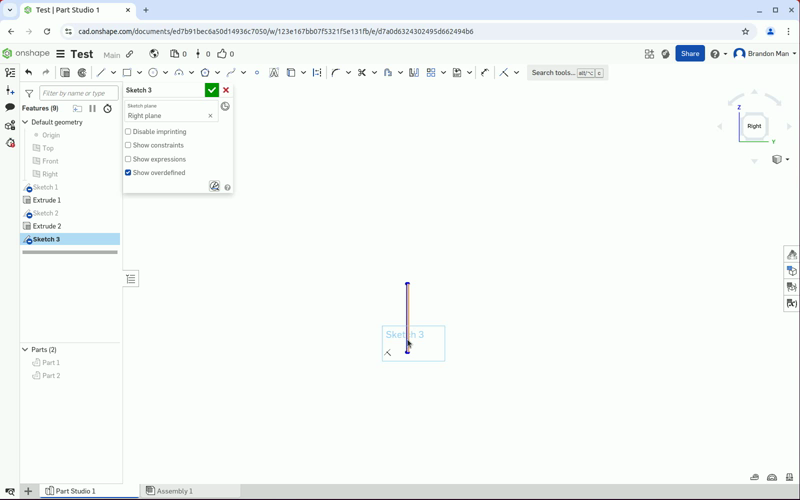
scroll(6)
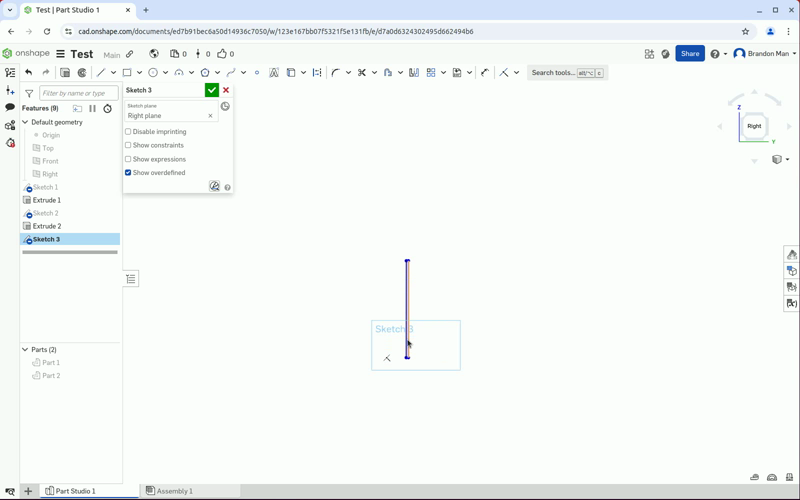
scroll(6)
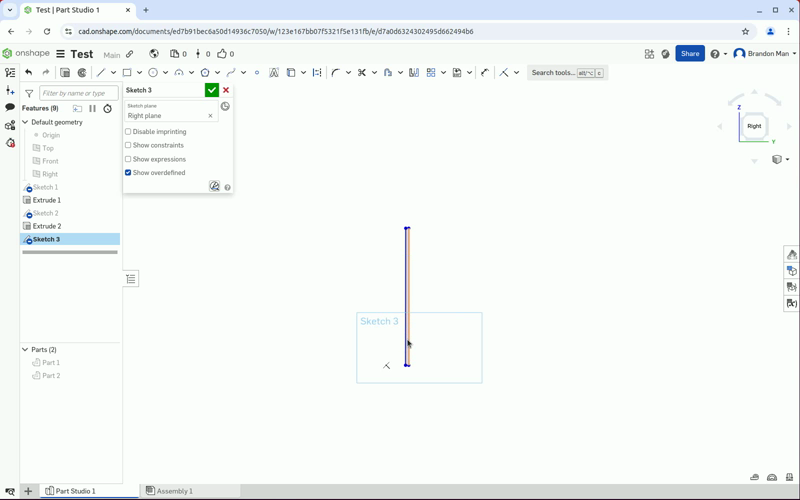
scroll(6)
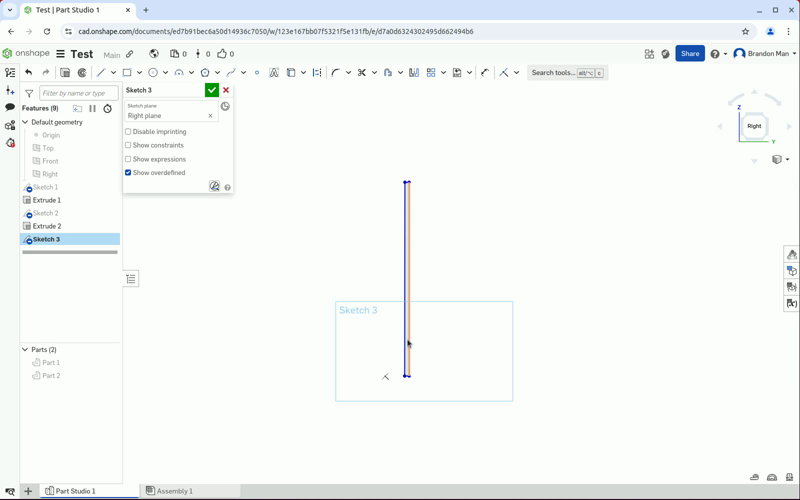
scroll(6)
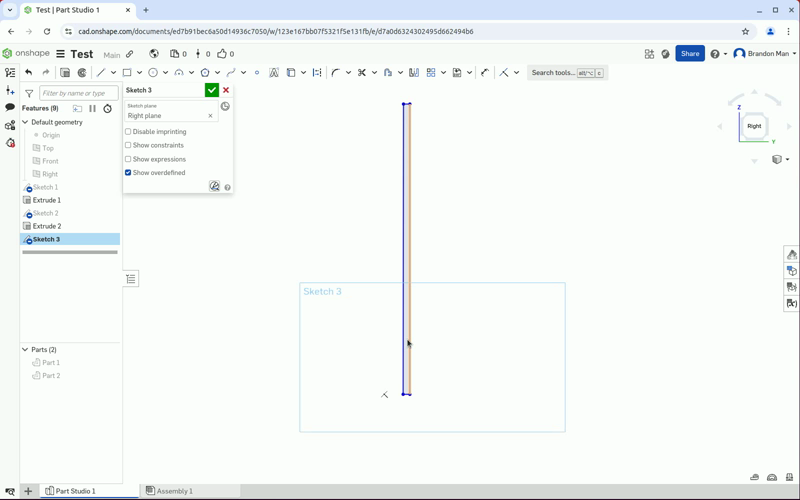
scroll(6)
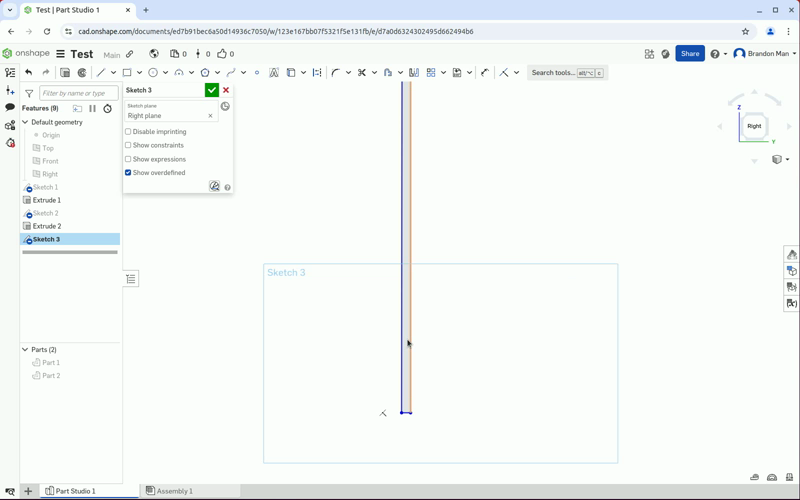
scroll(6)
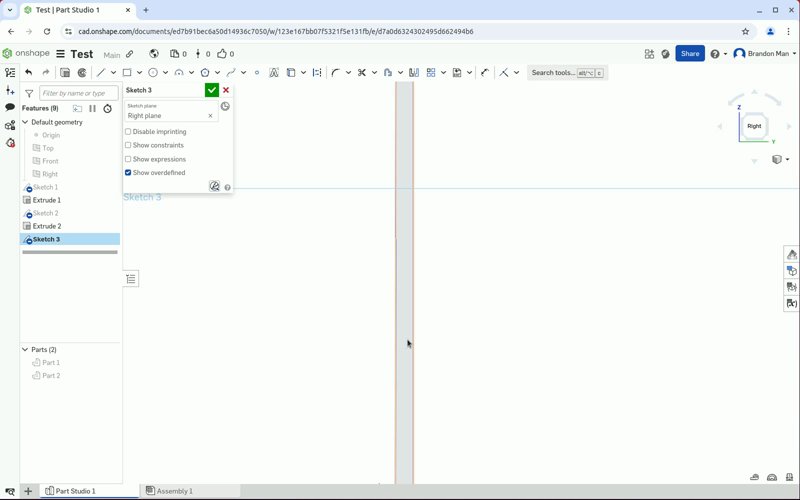
click(407, 339)
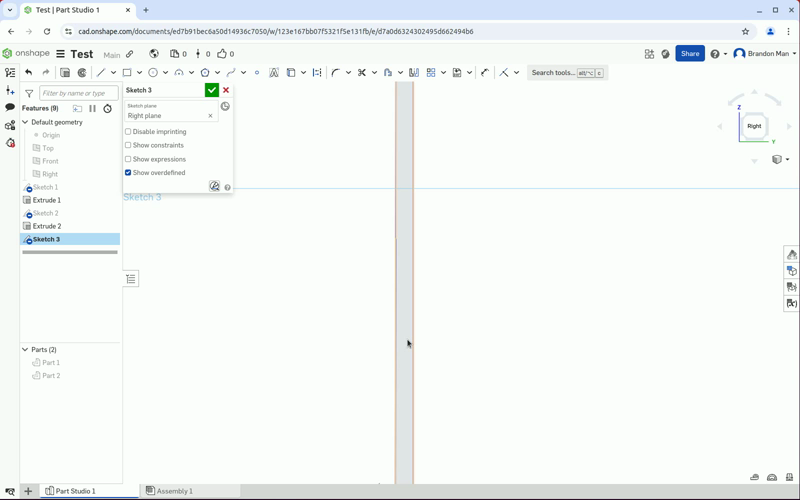
scroll(-6)
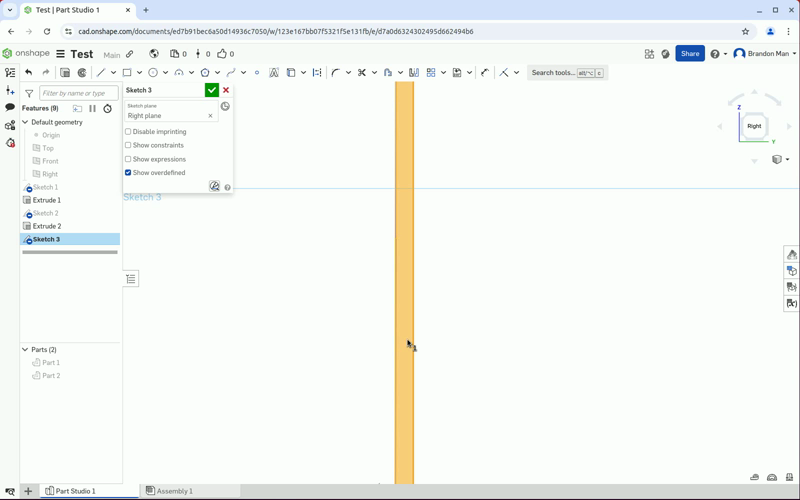
scroll(-6)
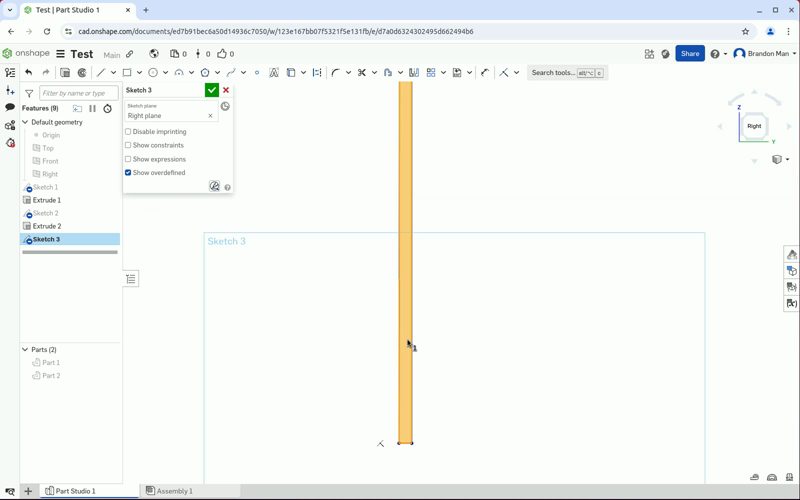
scroll(-6)
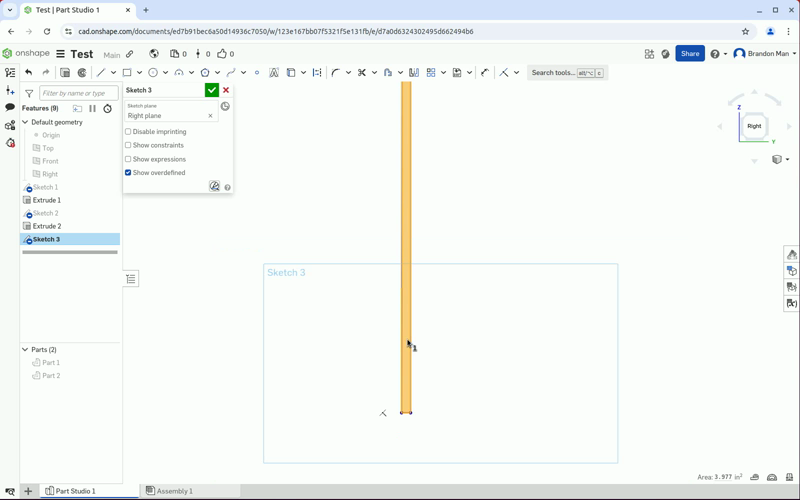
scroll(-6)
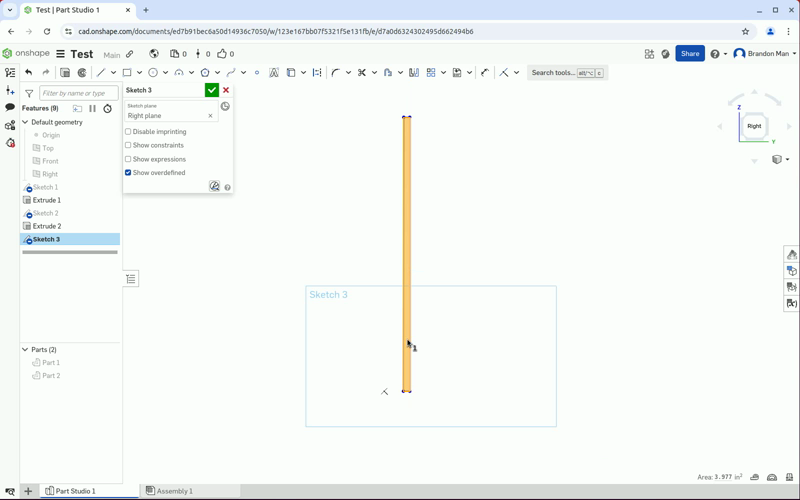
scroll(-6)
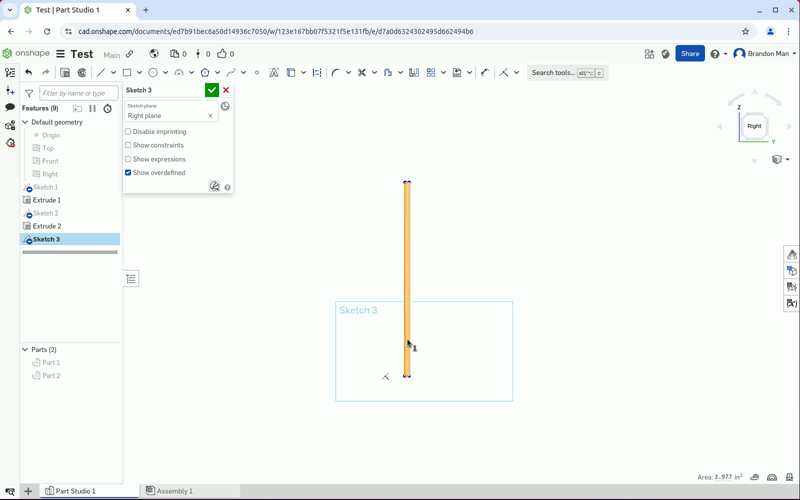
scroll(-6)
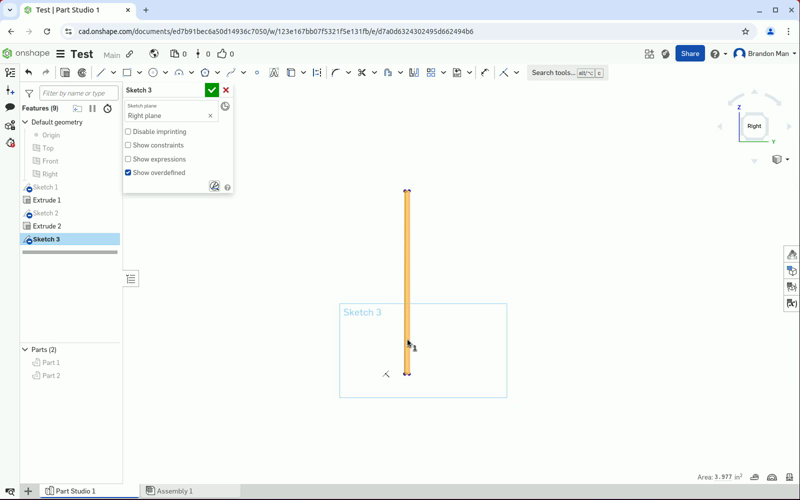
scroll(-6)
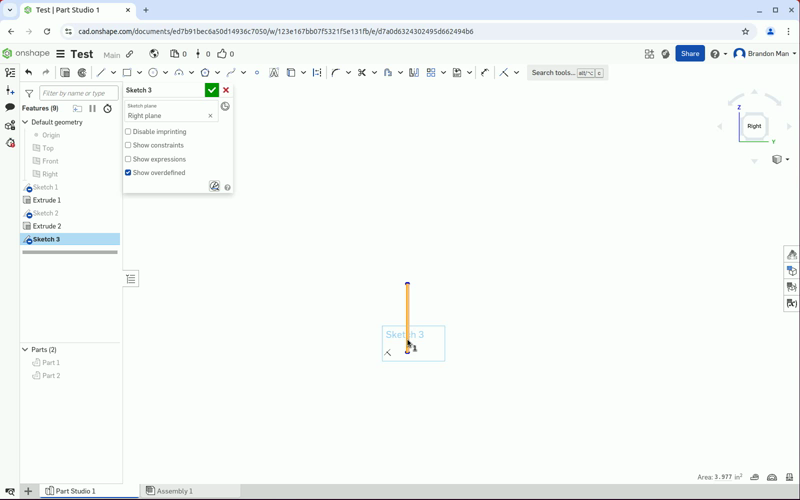
mouse_move(73, 352)
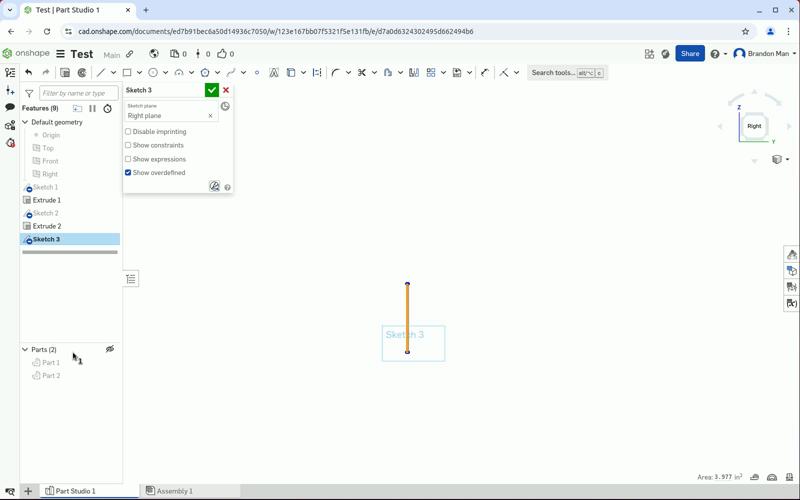
key(shift+y)
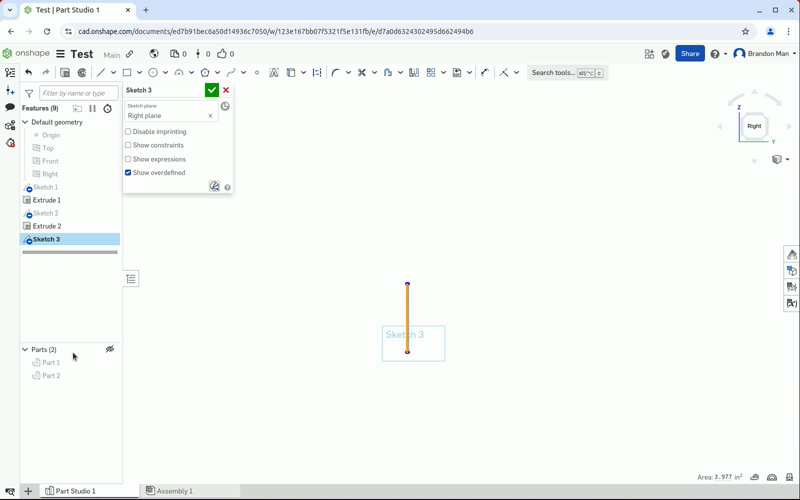
key(shift+e)
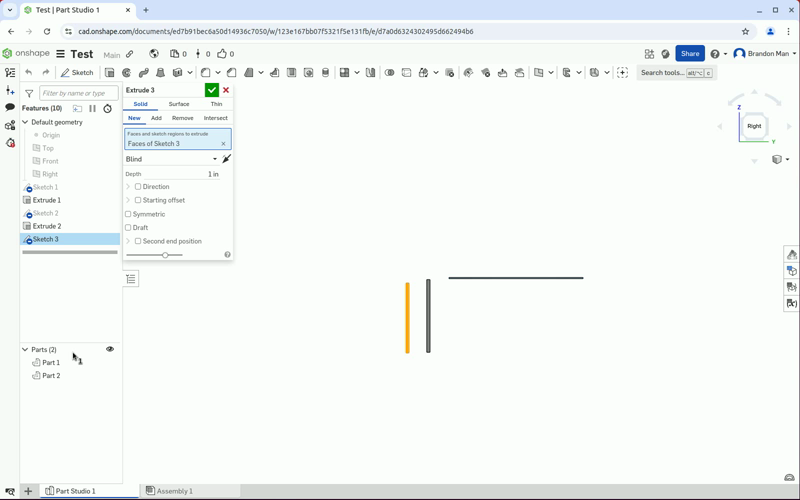
mouse_move(143, 106)
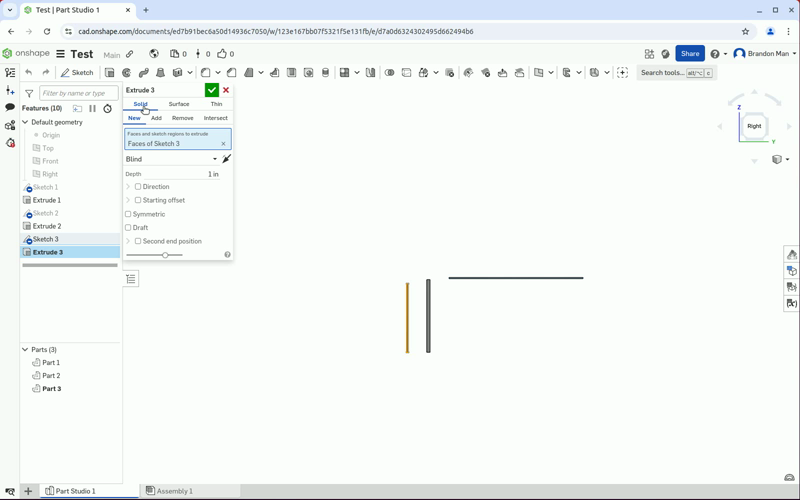
click(143, 106)
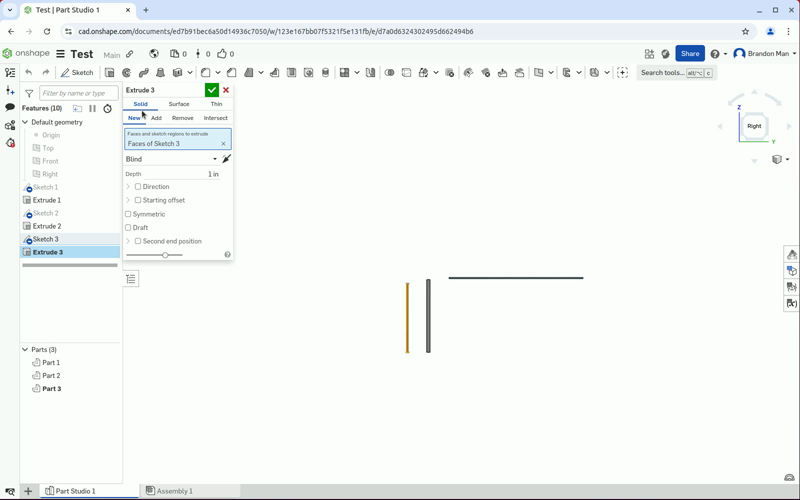
mouse_move(137, 120)
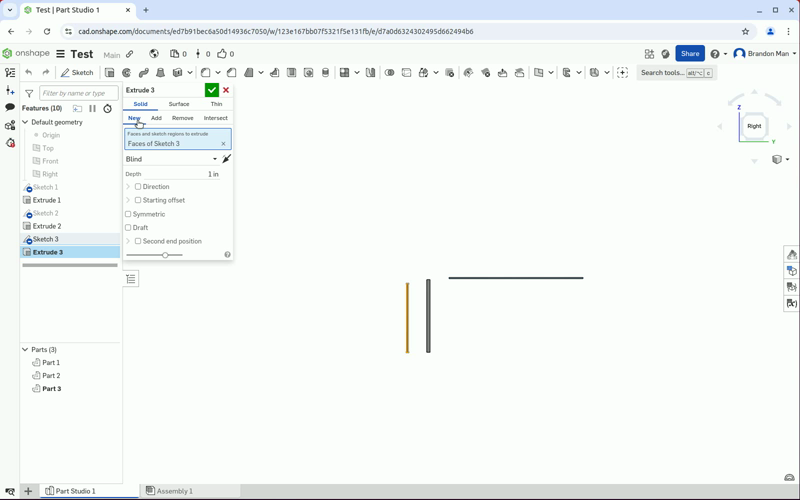
click(137, 120)
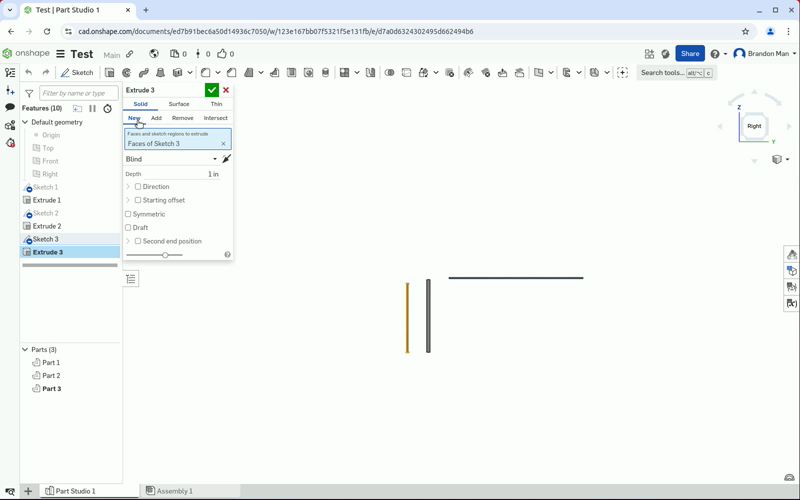
key(tab, 4)
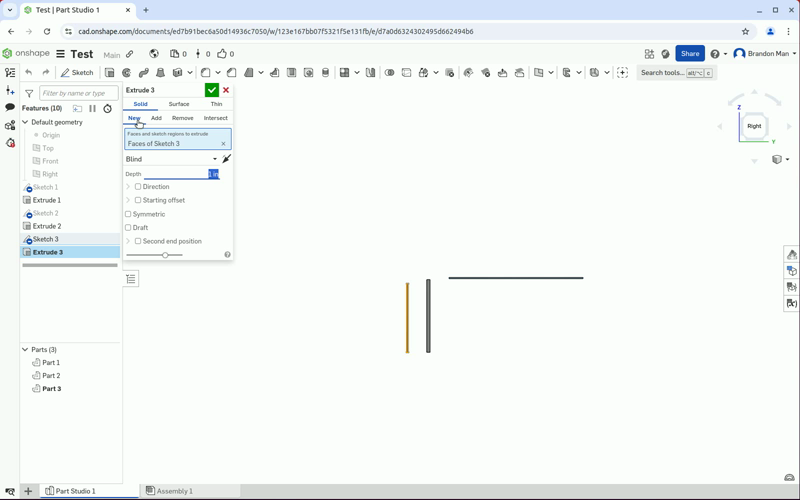
text(0.241)
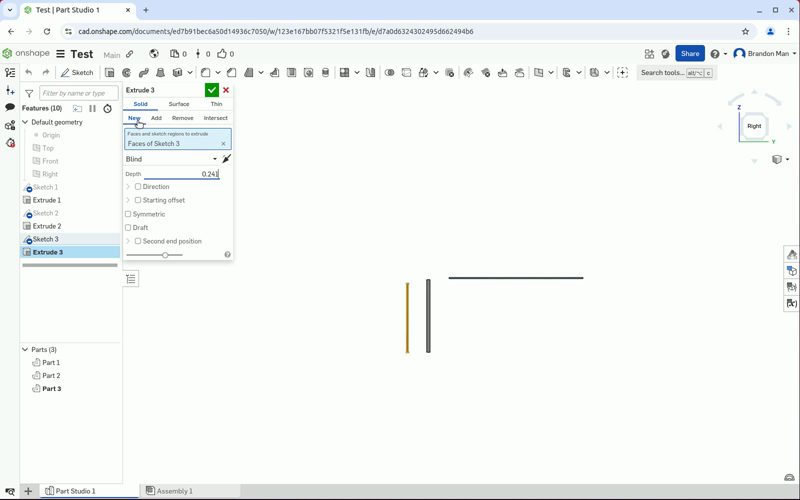
key(enter)
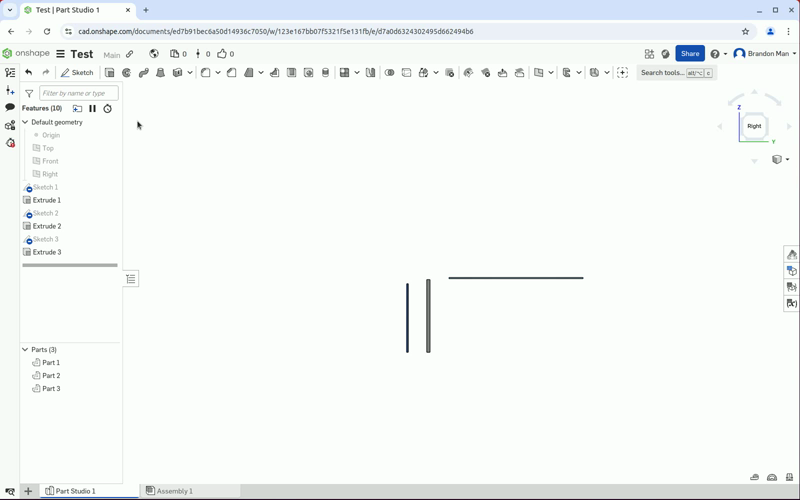
key(shift+h)
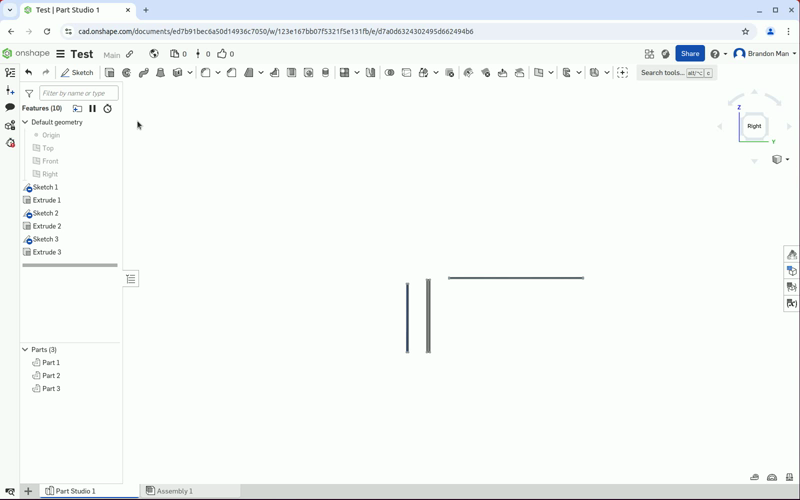
key(shift+h)
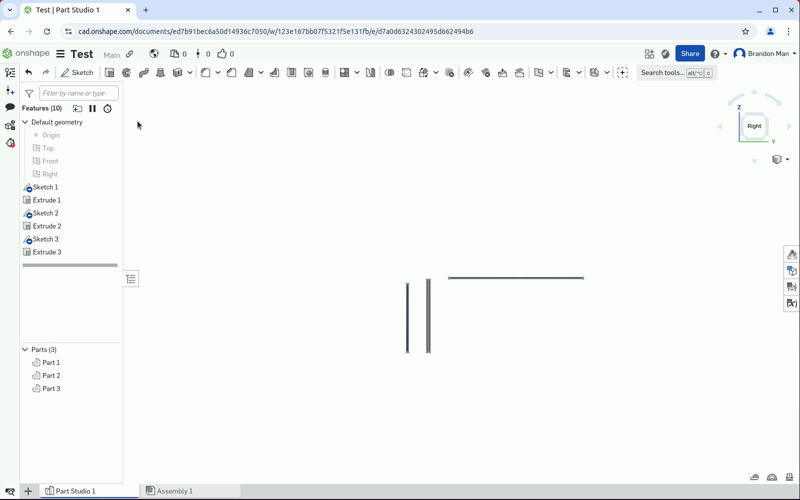
key(shift+7)
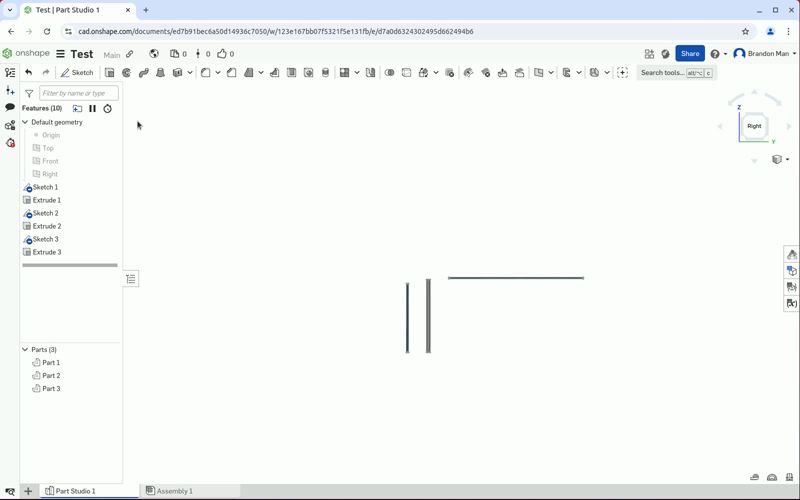
key(right, 2)
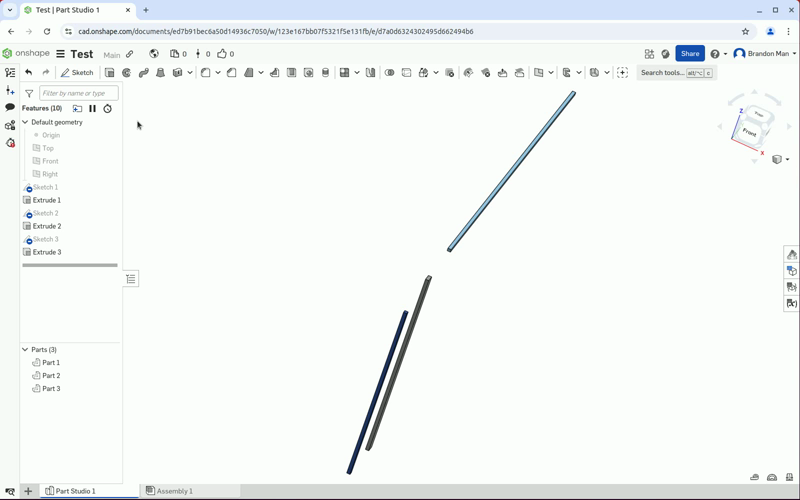
key(down, 2)
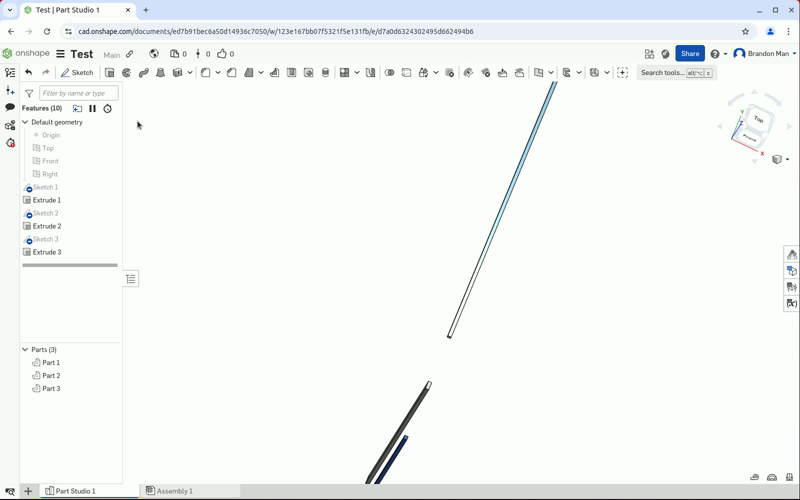
key(up, 2)
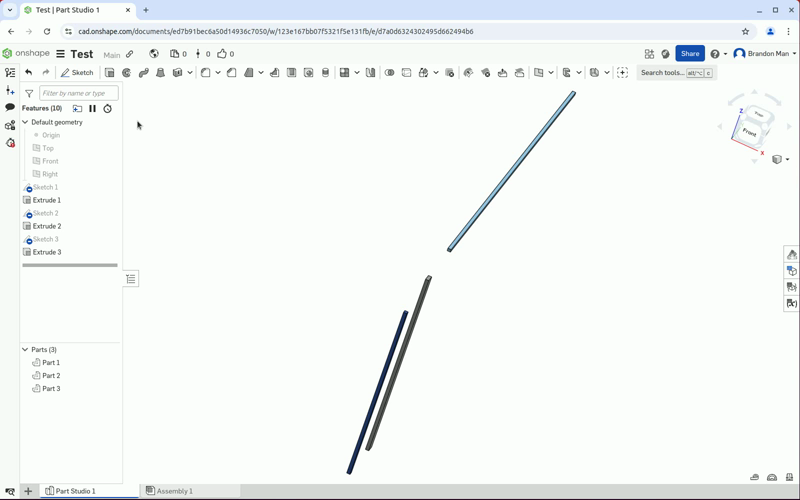
key(left, 2)
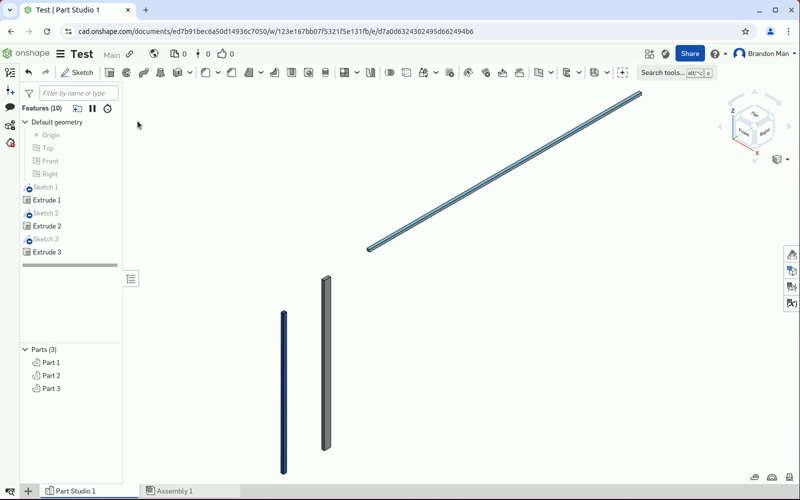
mouse_move(73, 189)
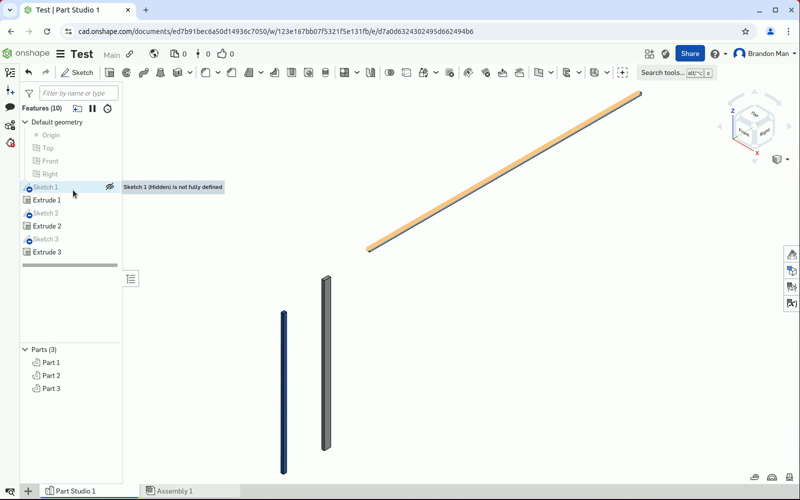
click(73, 189)